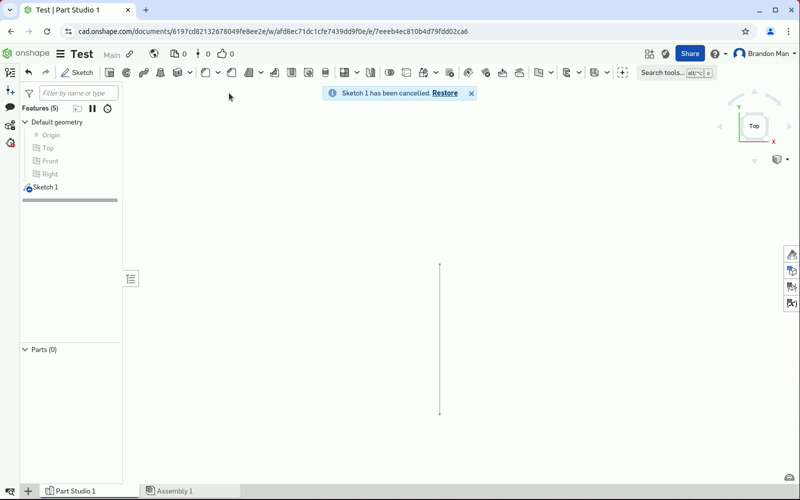
key(shift+h)
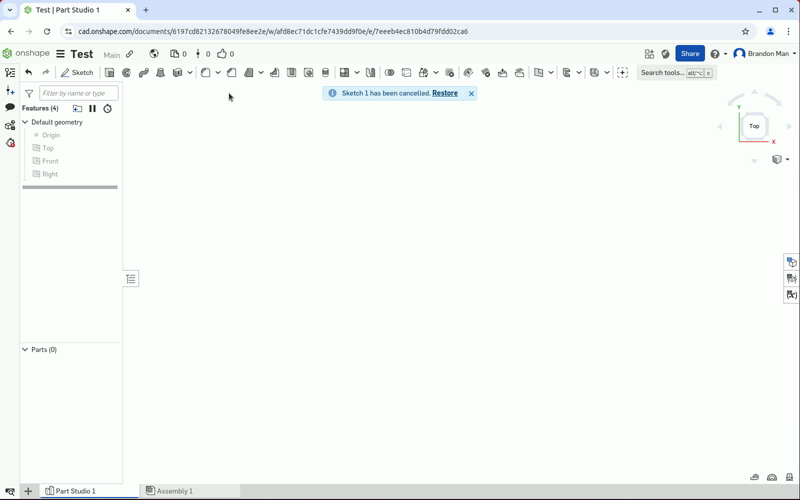
mouse_move(73, 352)
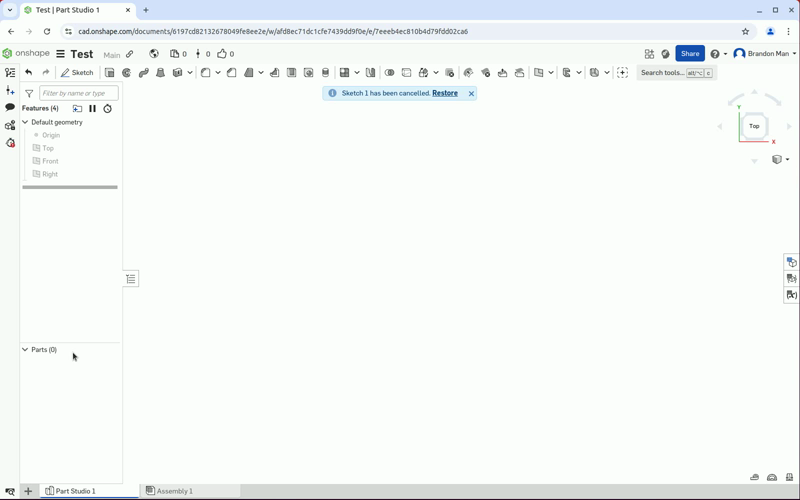
key(y)
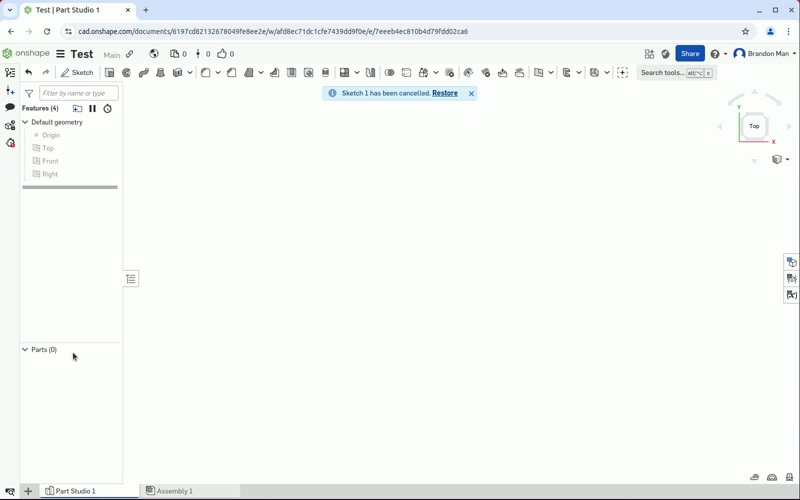
key(shift+p)
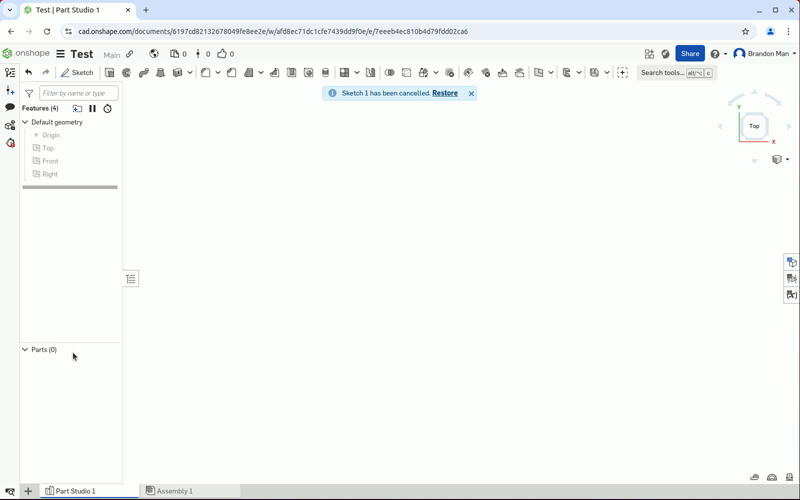
key(space)
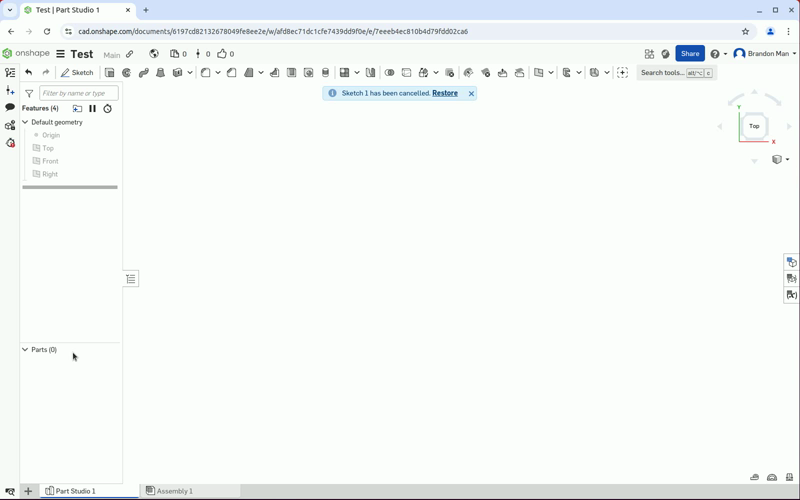
key_down(shift)
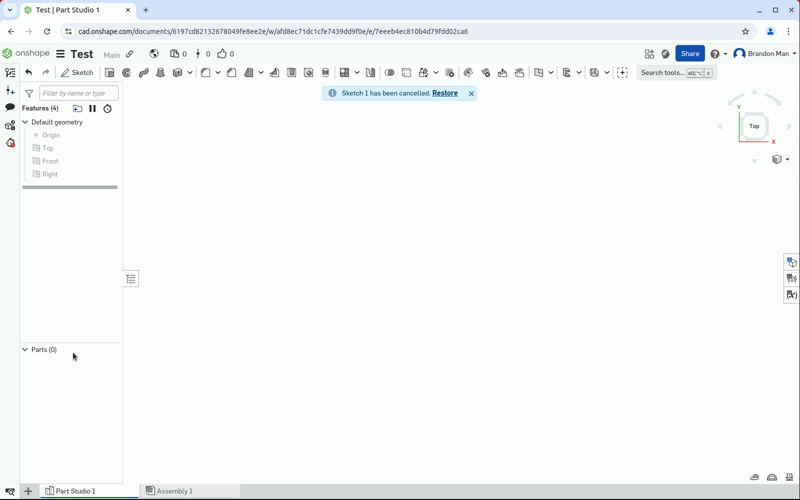
key(up)
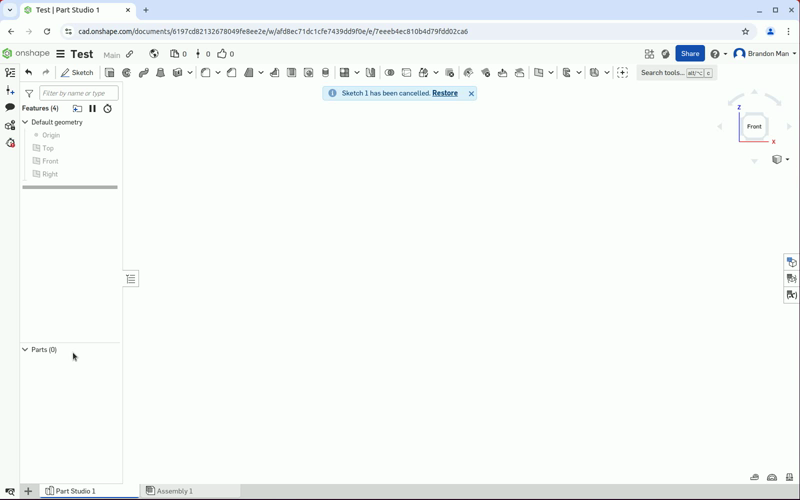
key_up(shift)
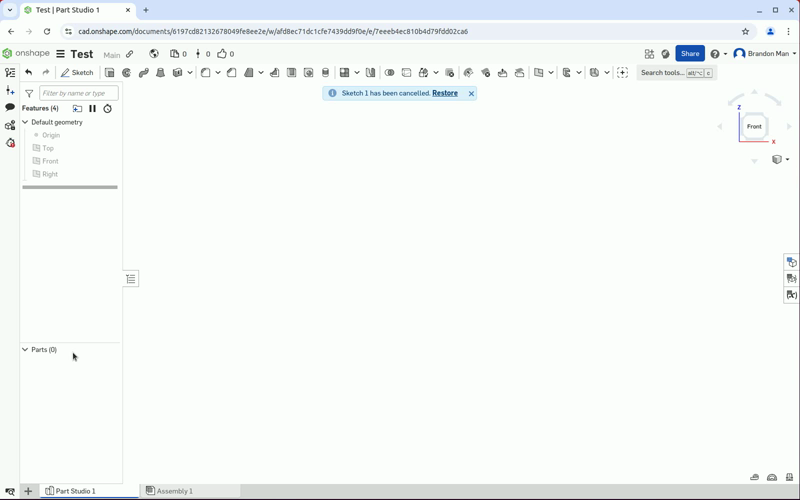
mouse_move(73, 352)
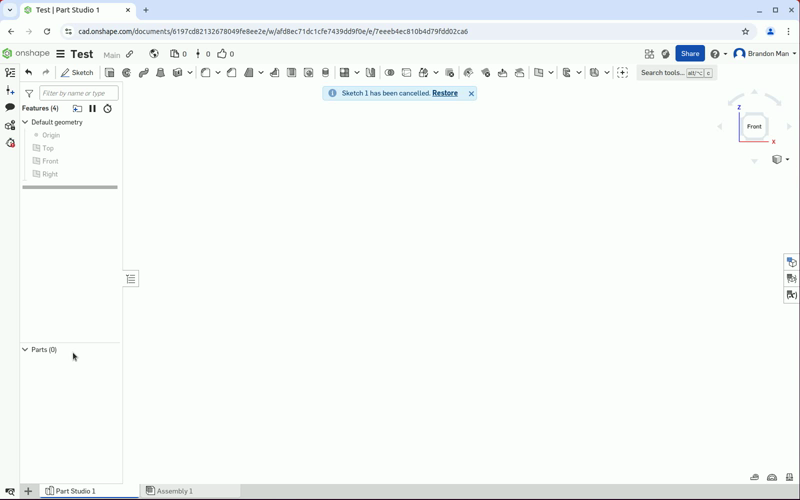
key(shift+y)
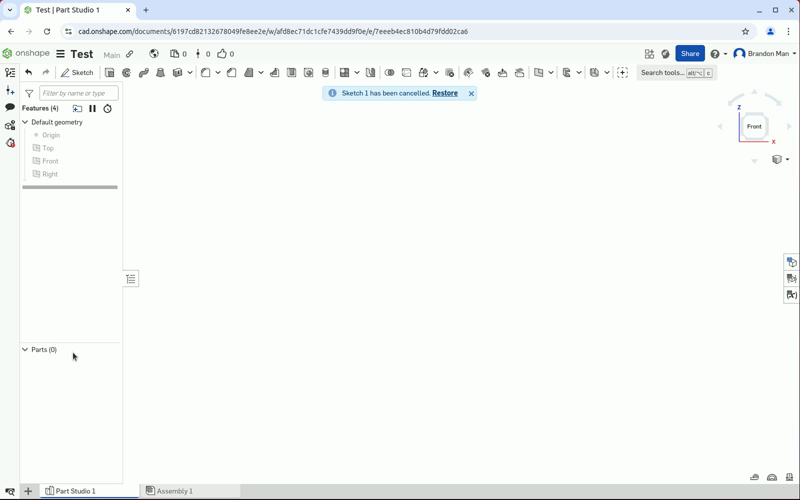
key(shift+s)
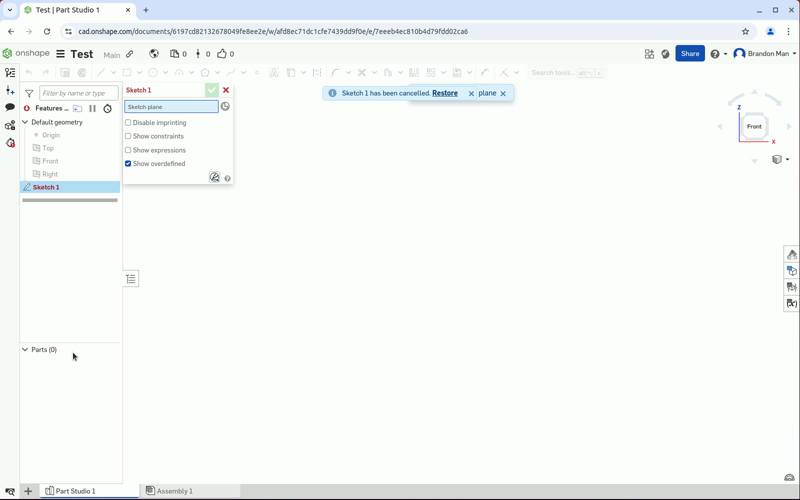
mouse_move(73, 163)
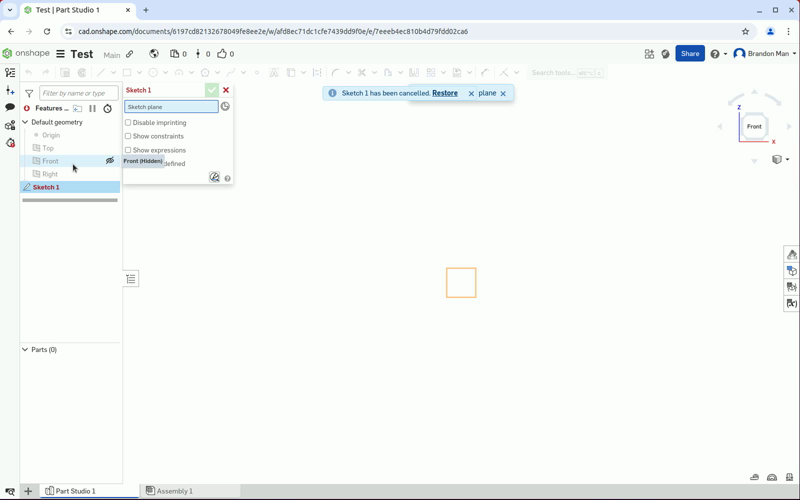
click(73, 163)
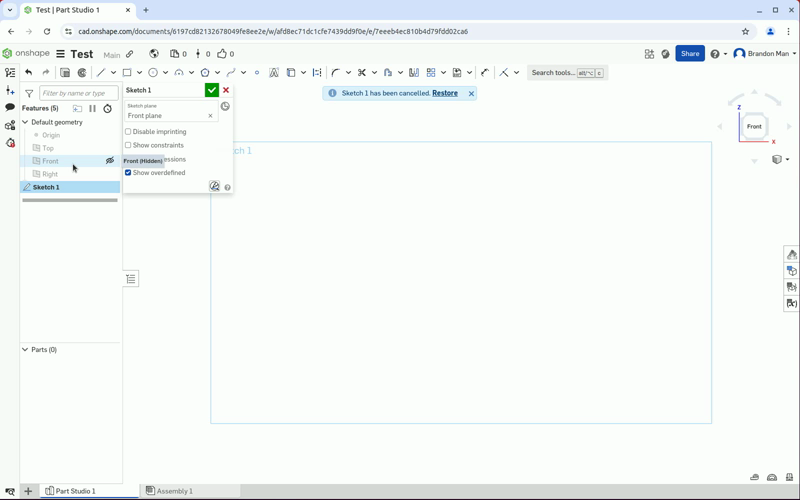
mouse_move(73, 352)
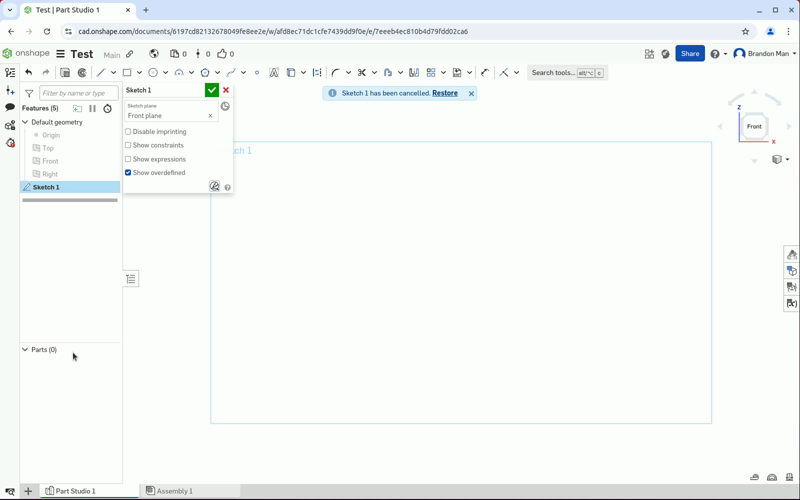
key(y)
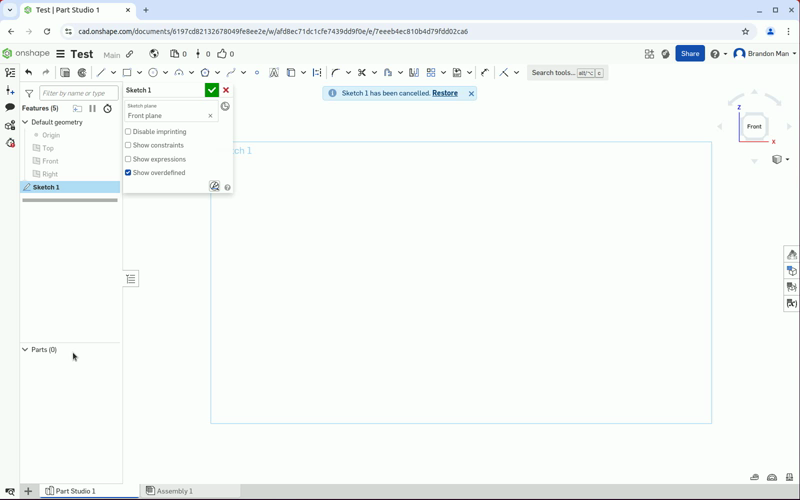
key(l)
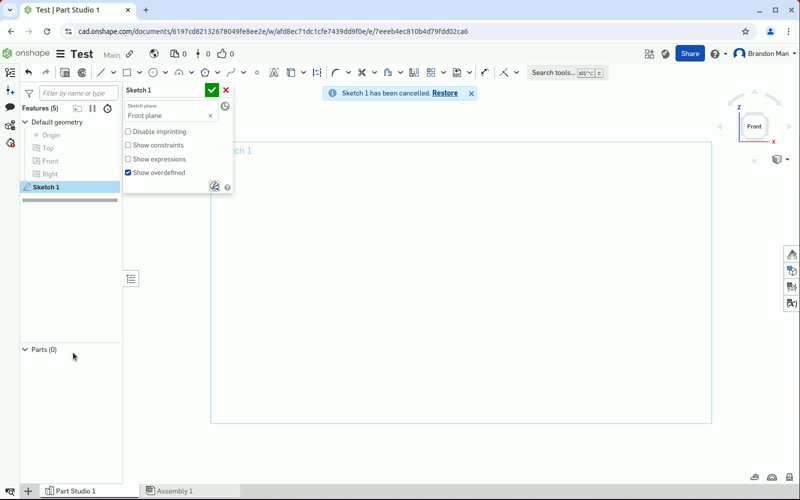
key_down(shift)
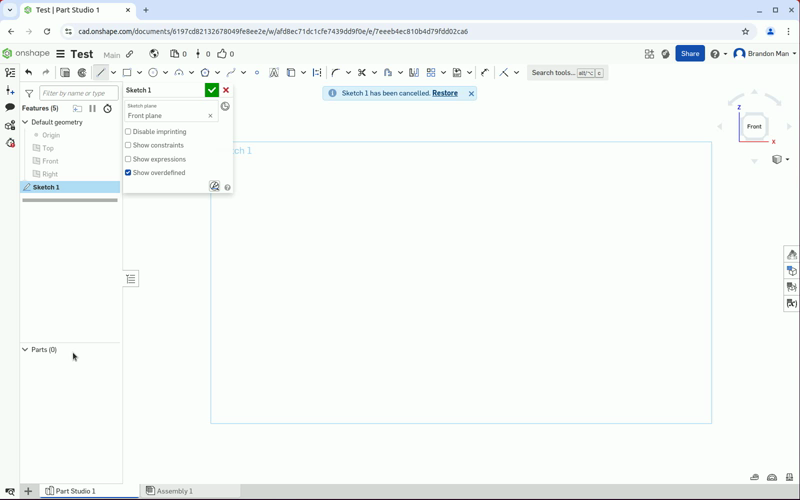
mouse_move(460, 282)
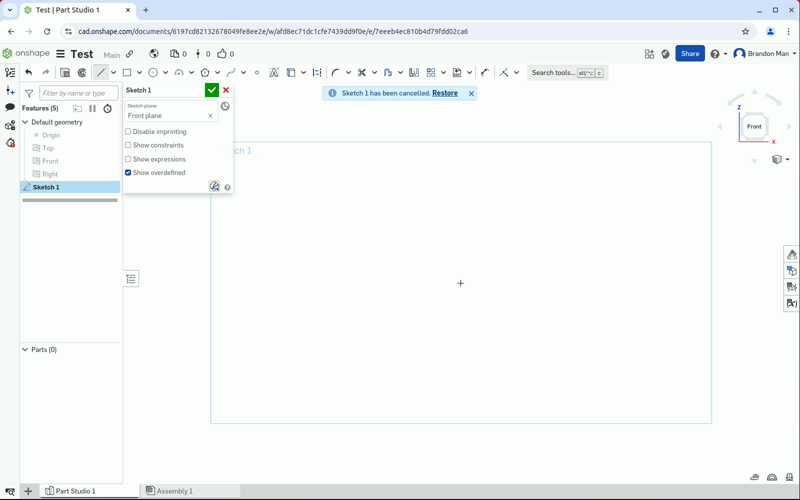
click(460, 282)
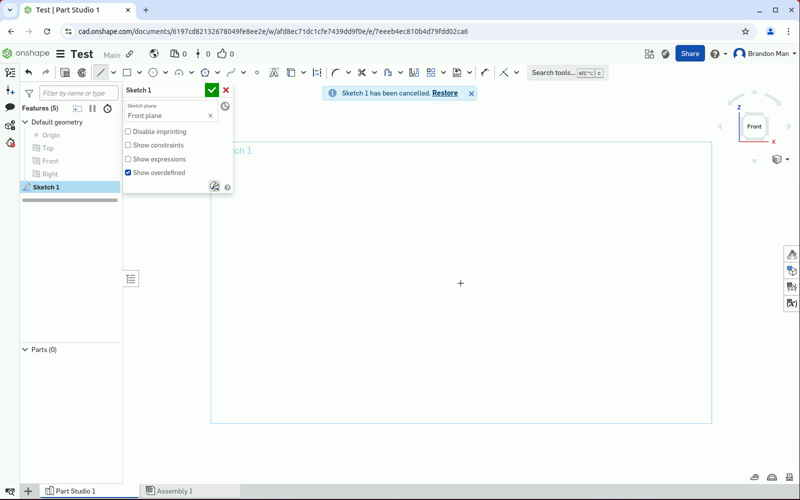
key_up(shift)
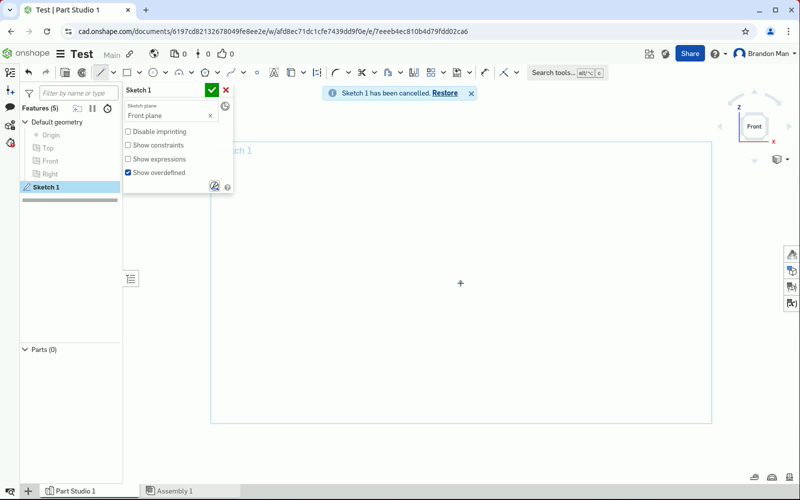
key_down(shift)
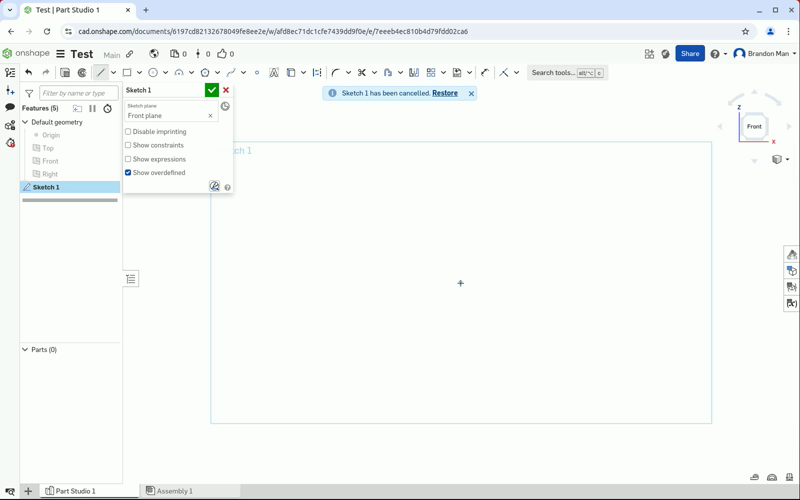
mouse_move(573, 282)
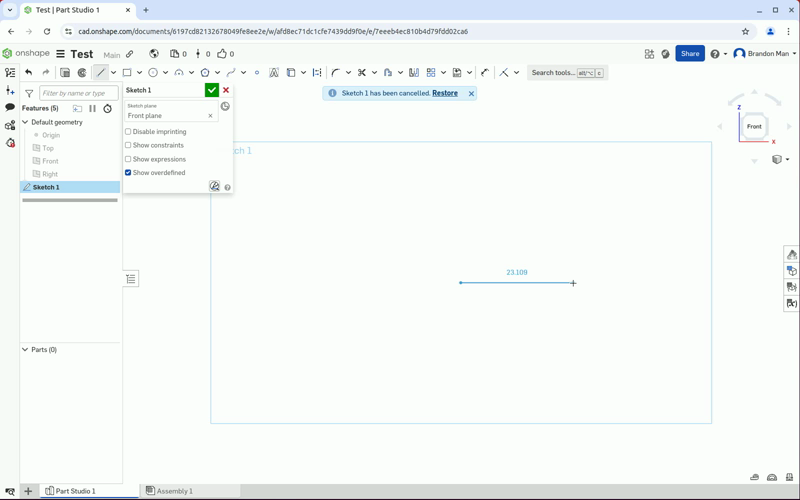
click(573, 282)
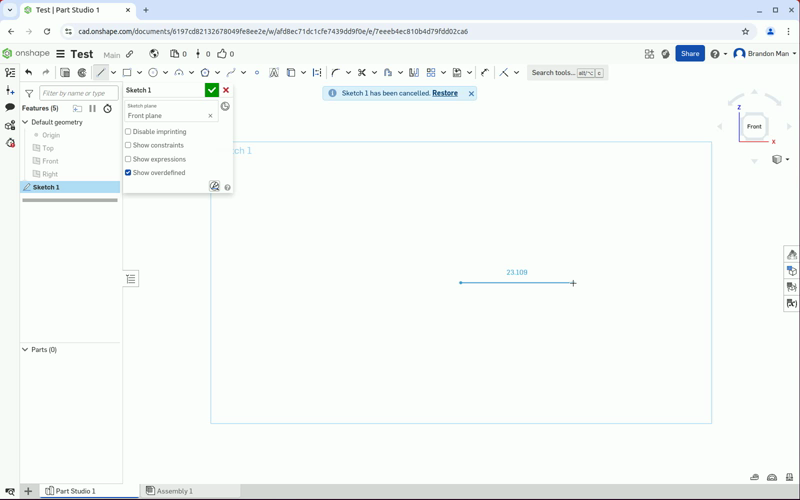
key_up(shift)
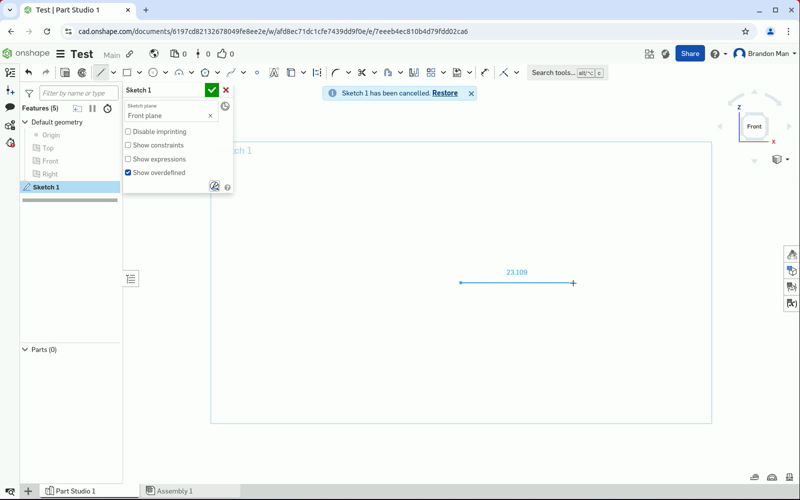
key_down(shift)
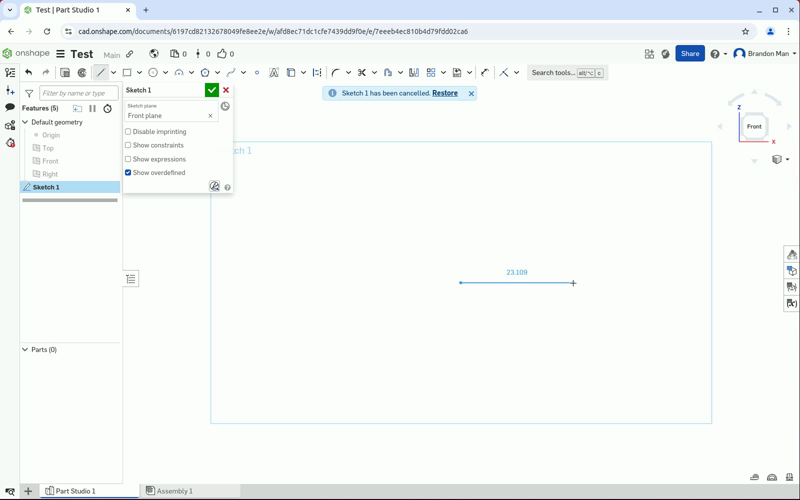
mouse_move(589, 282)
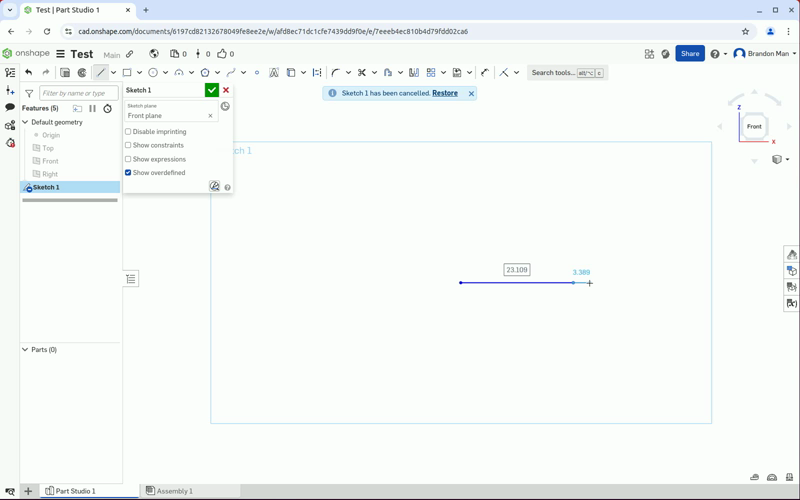
mouse_move(573, 264)
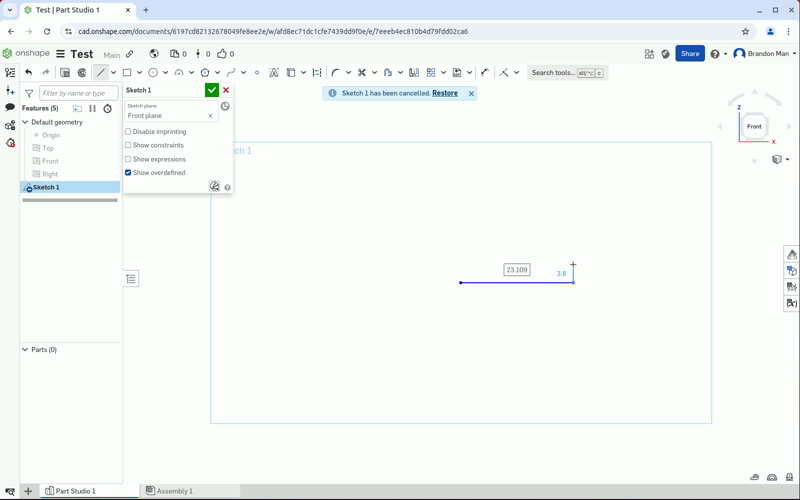
click(573, 264)
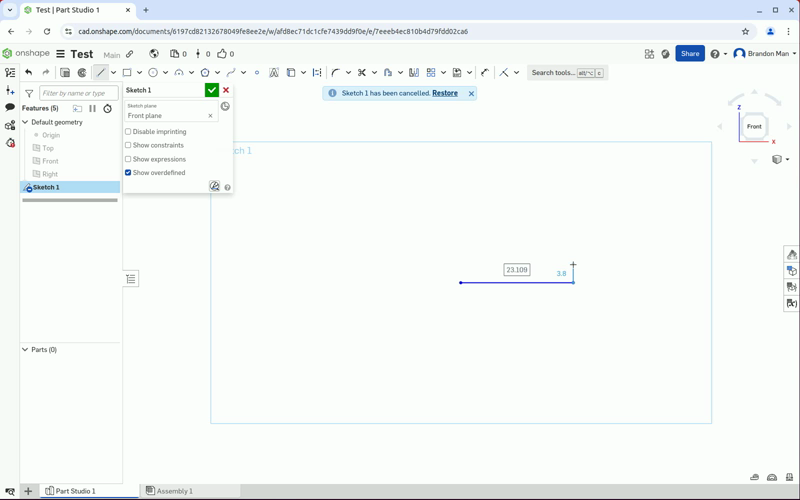
key_up(shift)
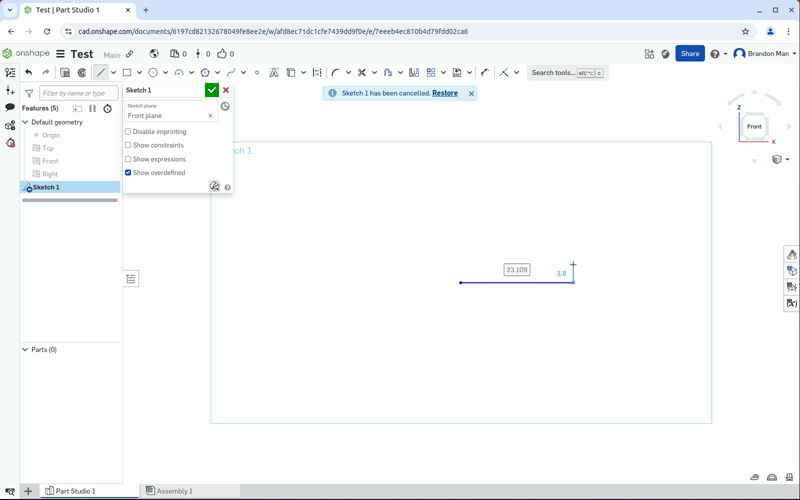
key_down(shift)
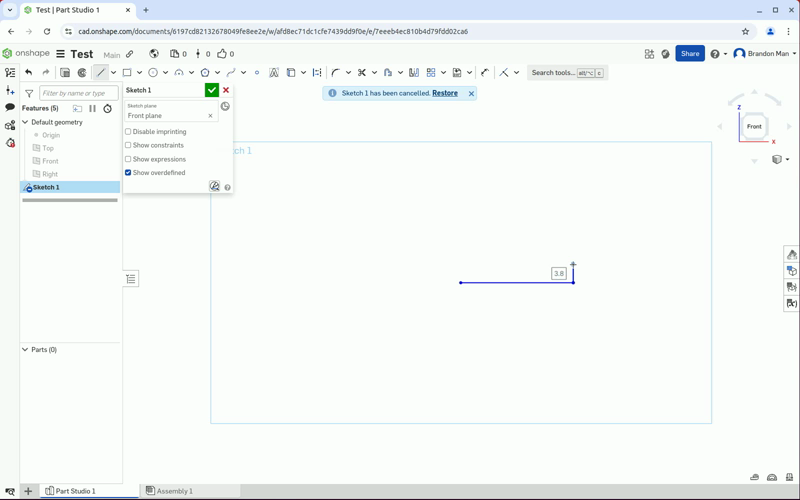
mouse_move(479, 264)
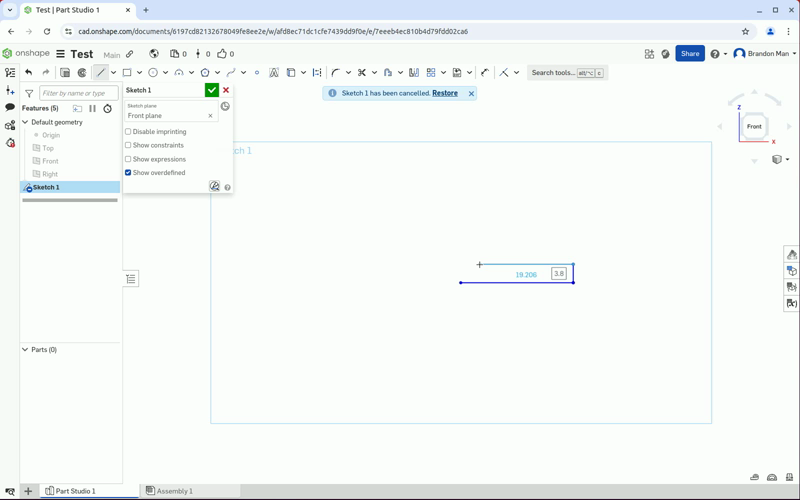
click(479, 264)
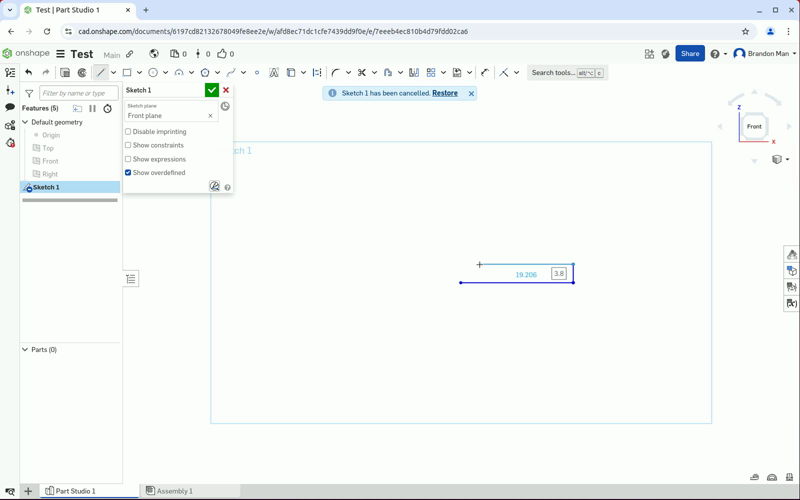
key_up(shift)
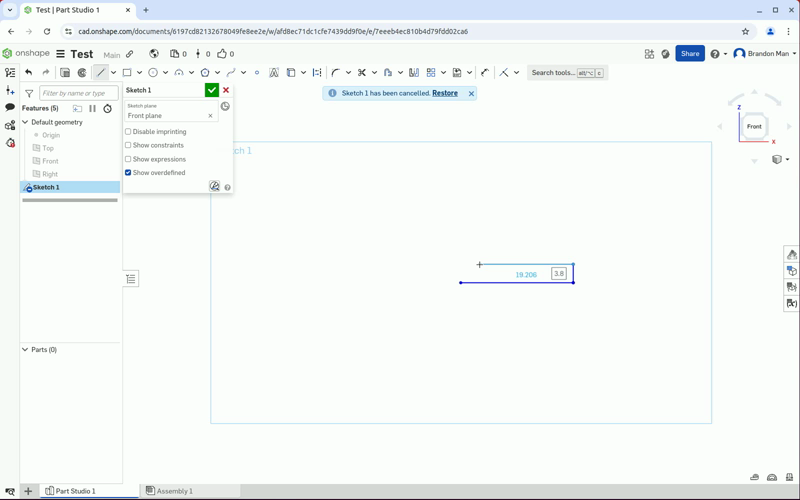
key_down(shift)
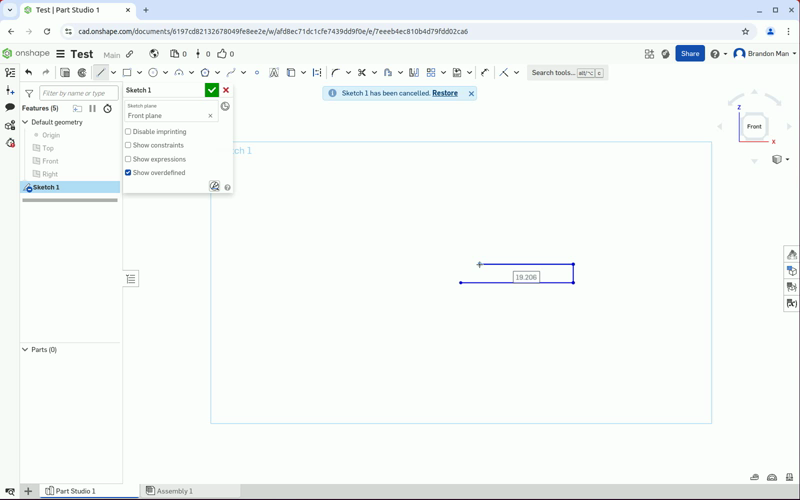
mouse_move(509, 264)
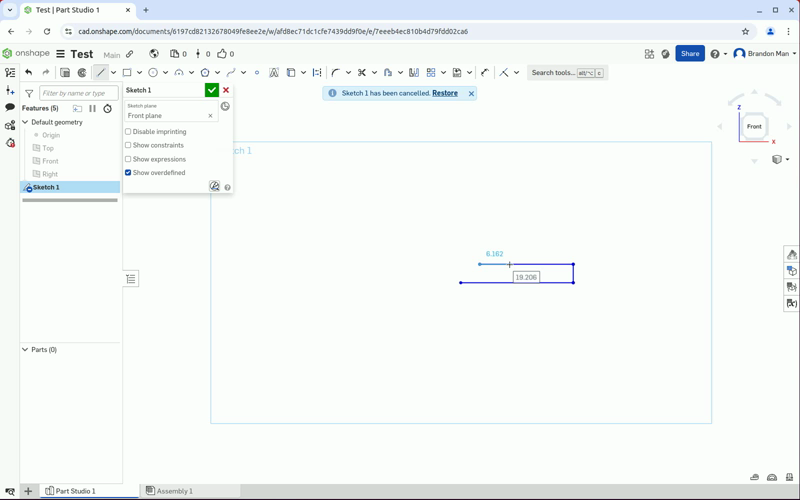
mouse_move(479, 245)
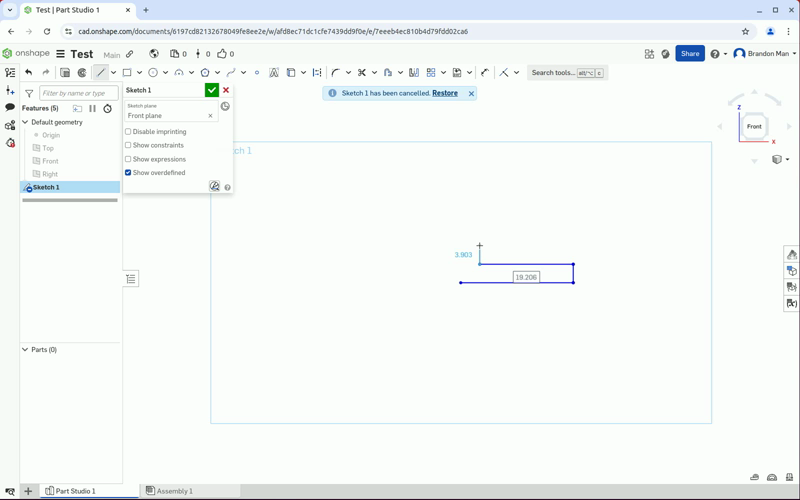
click(479, 245)
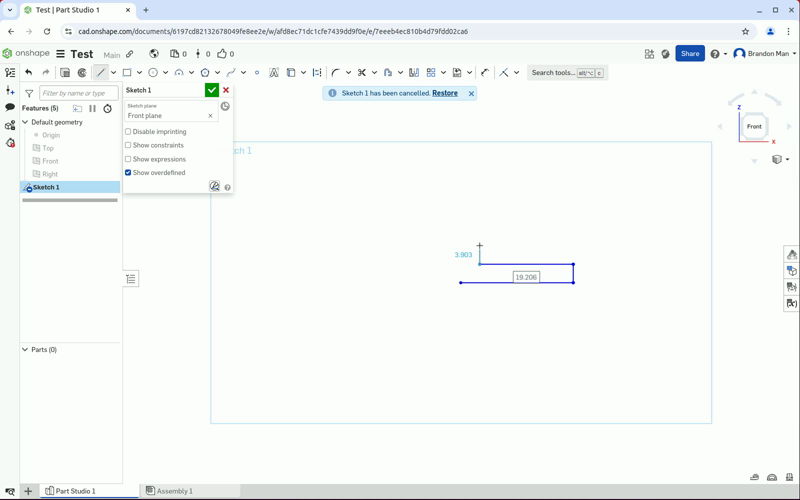
key_up(shift)
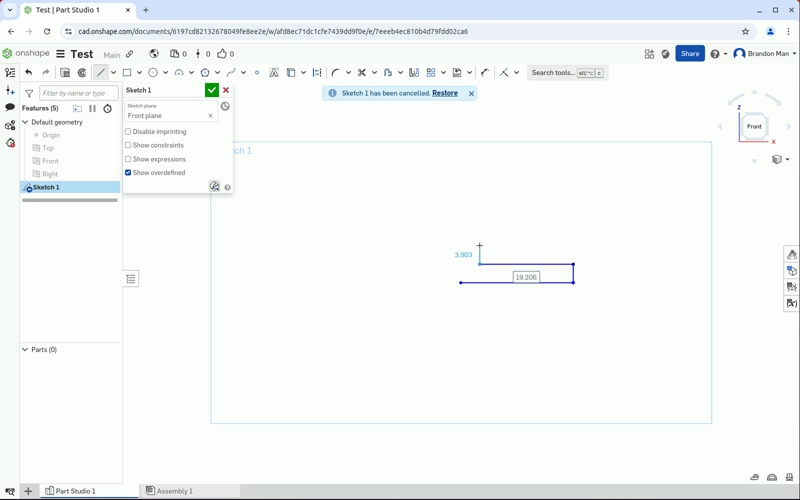
key_down(shift)
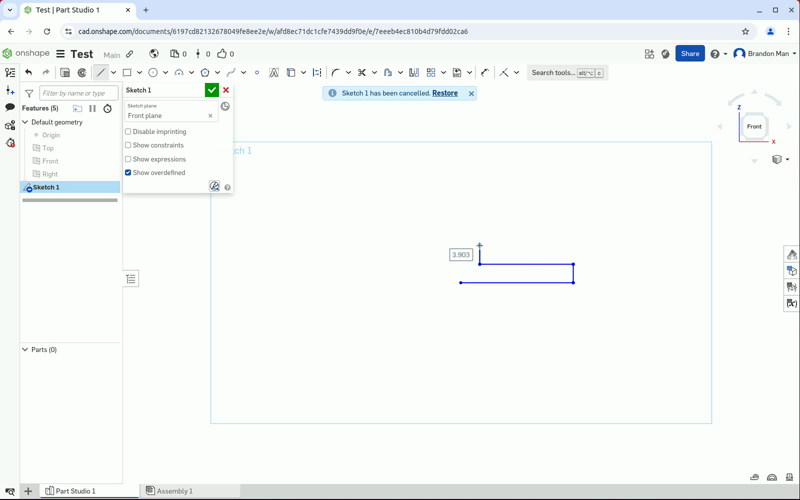
mouse_move(509, 245)
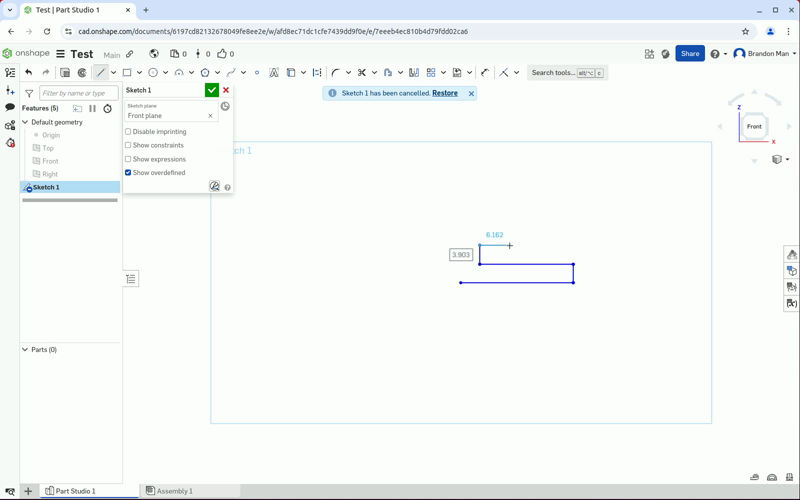
mouse_move(460, 245)
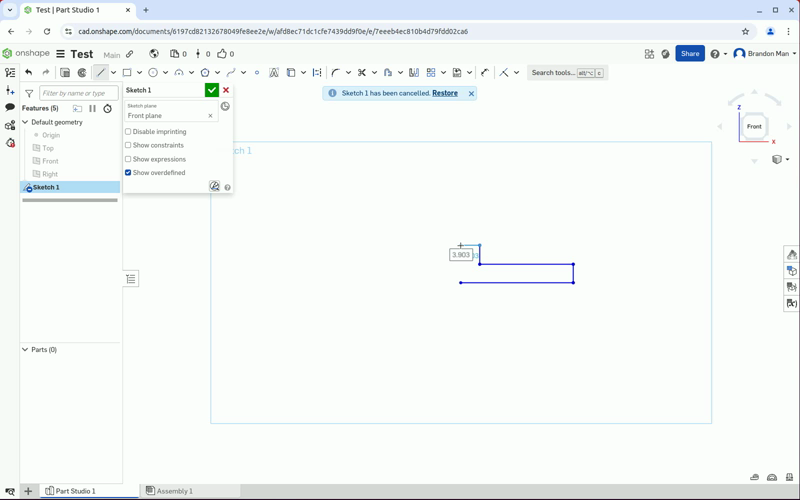
click(460, 245)
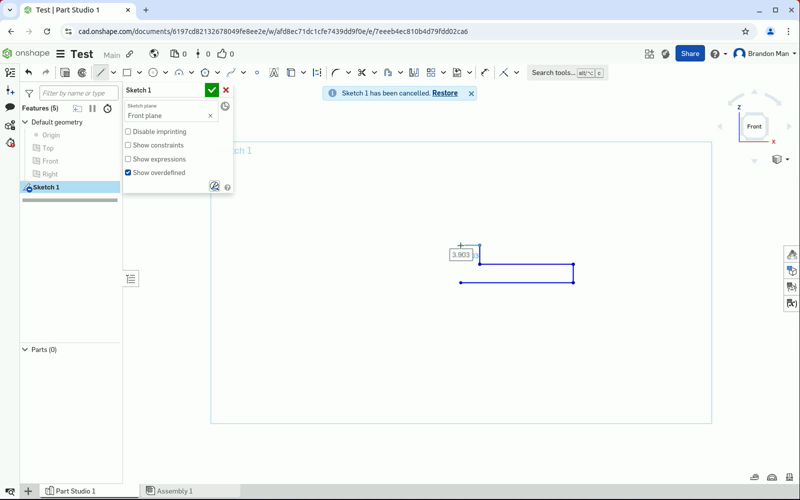
key_up(shift)
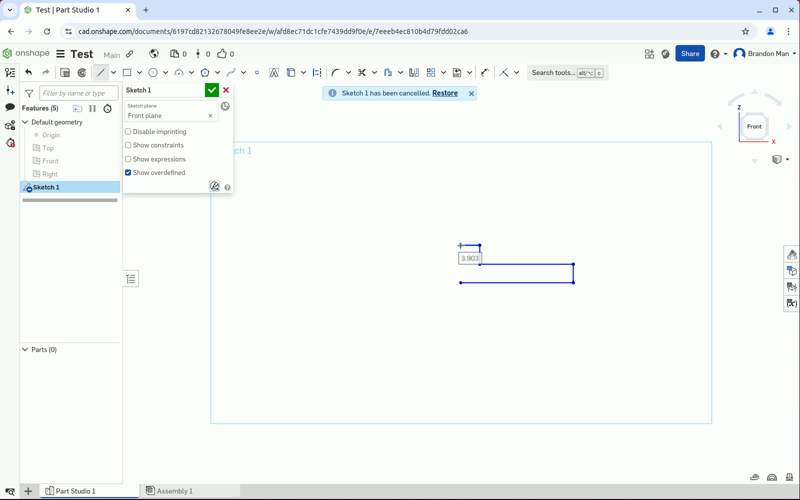
mouse_move(490, 245)
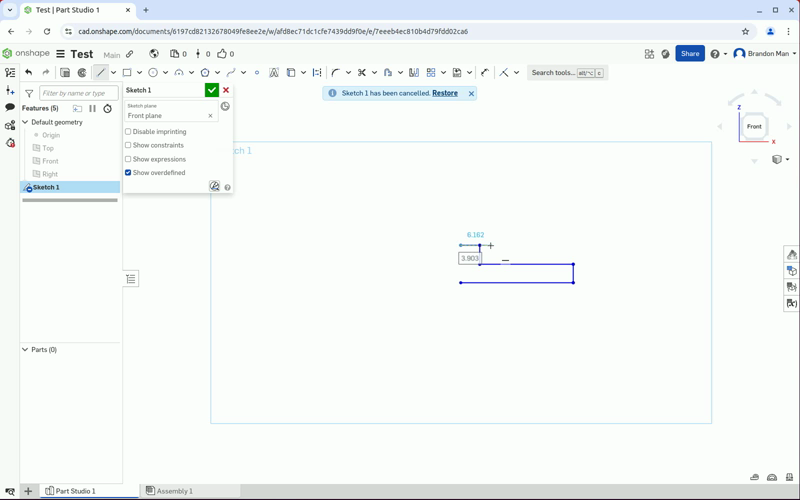
key_down(shift)
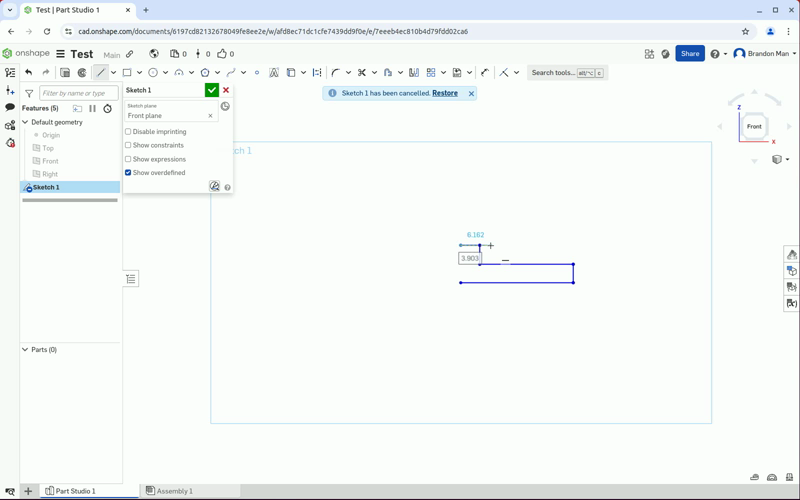
mouse_move(460, 282)
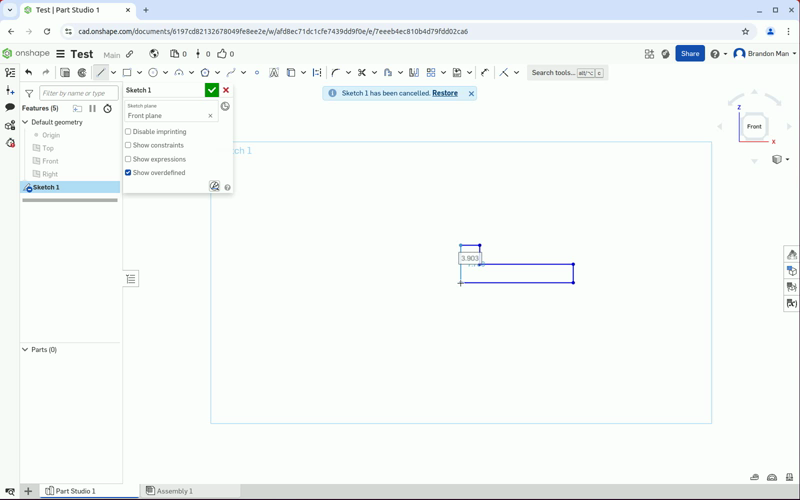
key_up(shift)
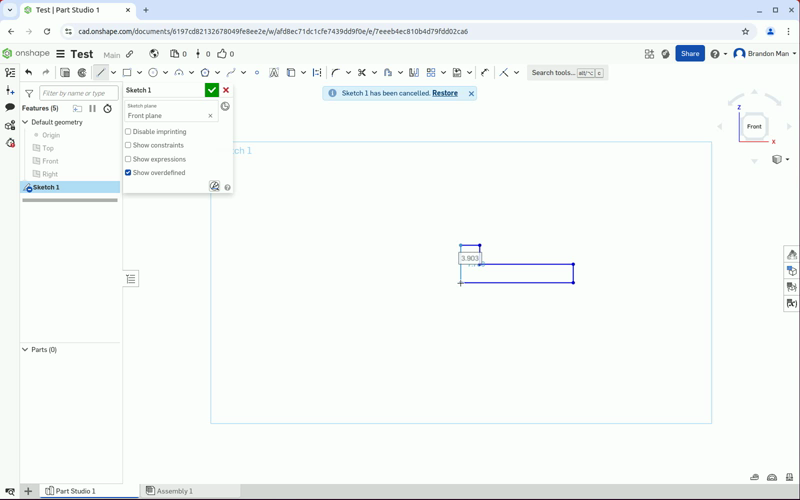
click(460, 282)
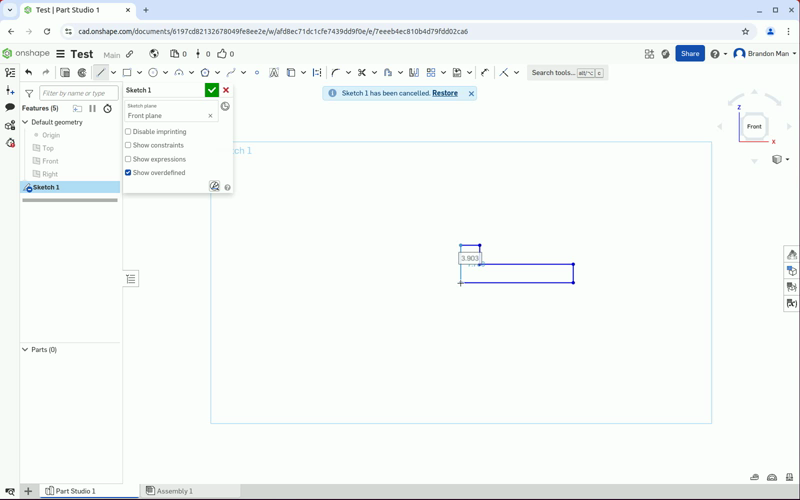
key(esc)
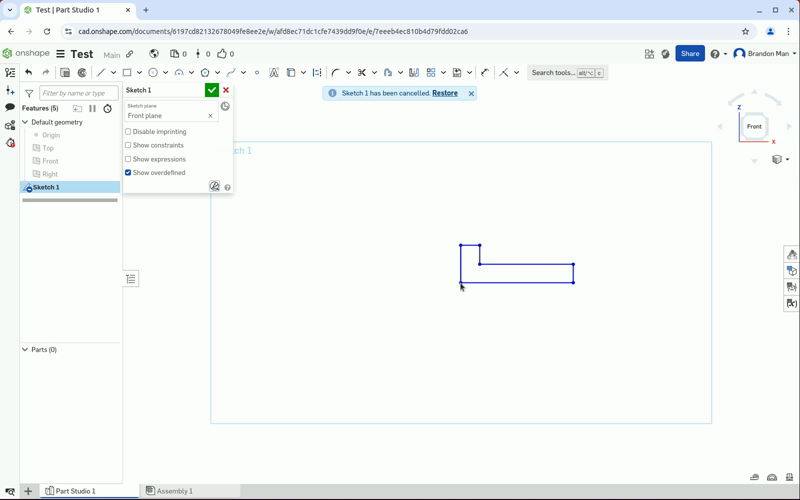
mouse_move(538, 270)
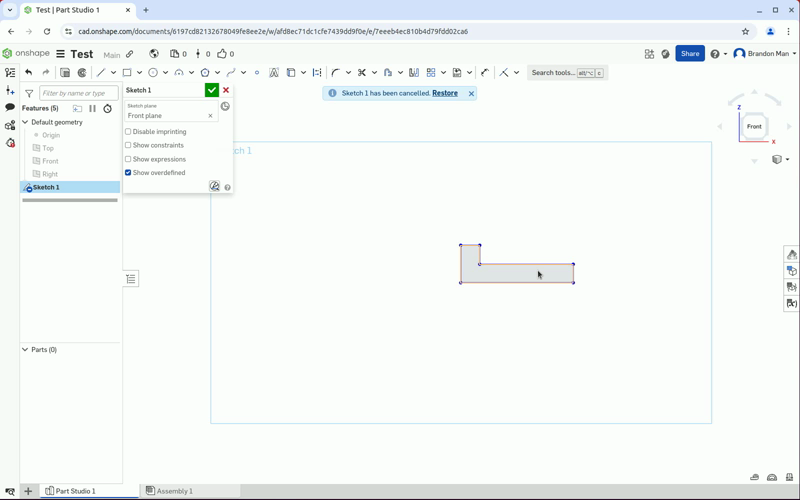
click(538, 270)
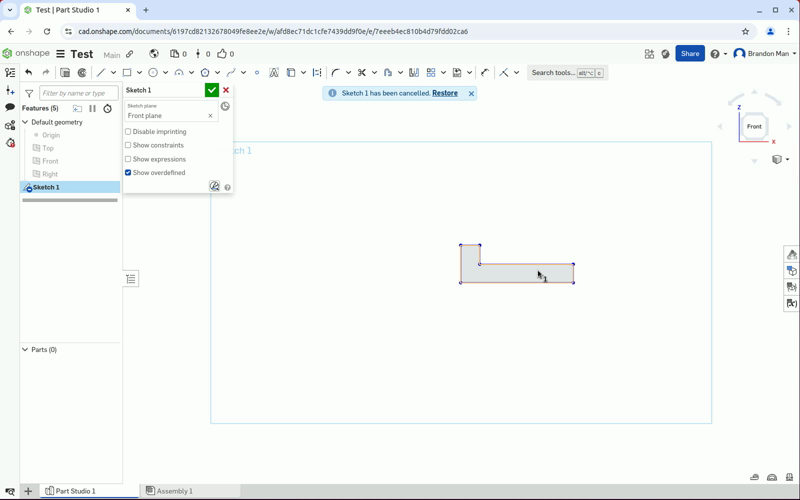
mouse_move(73, 352)
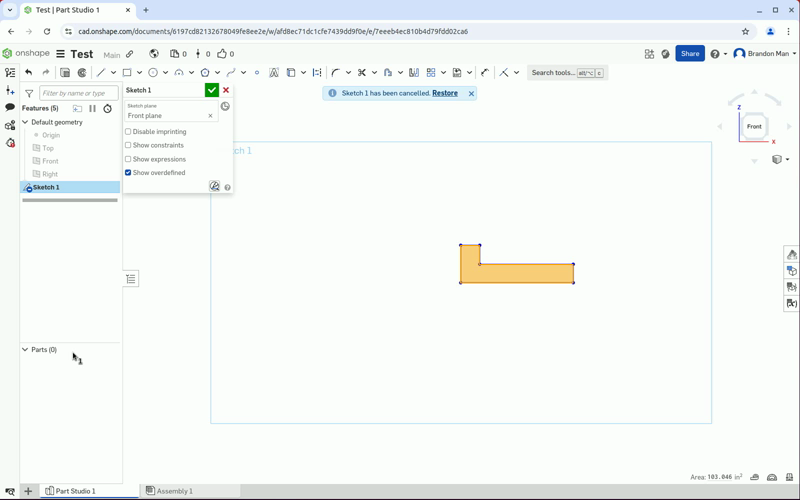
key(shift+y)
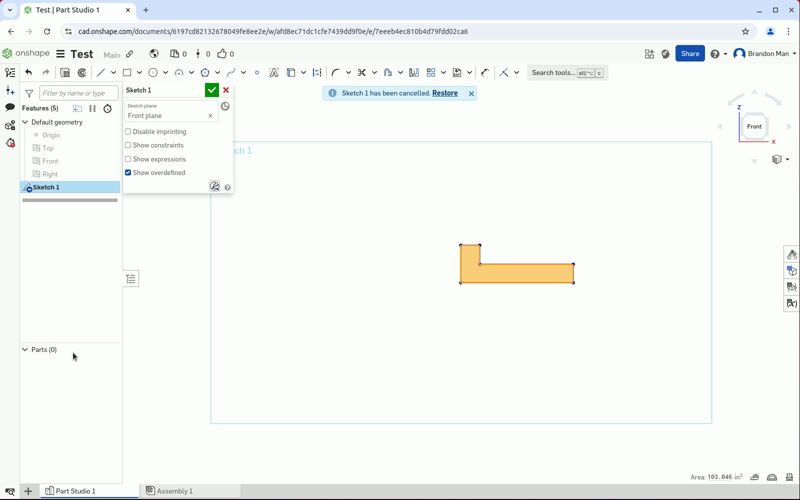
key(shift+e)
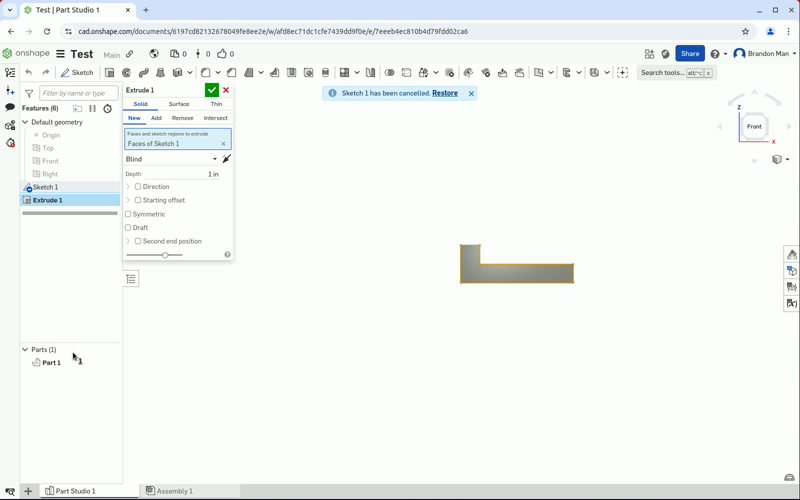
mouse_move(143, 106)
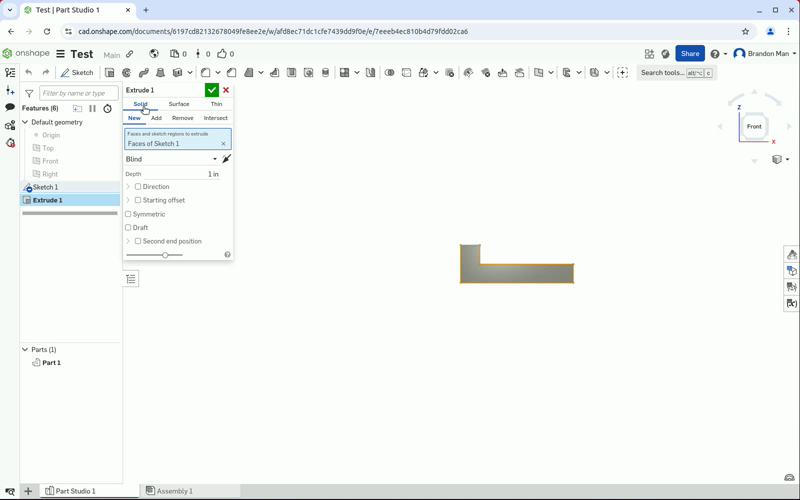
click(143, 106)
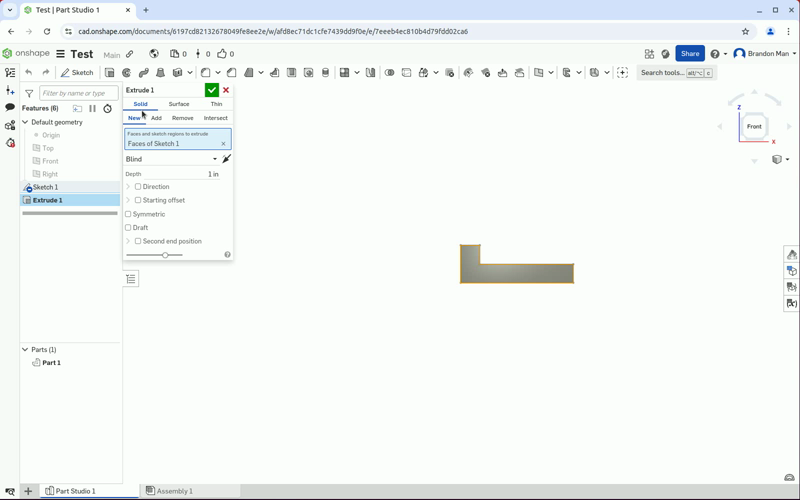
mouse_move(137, 120)
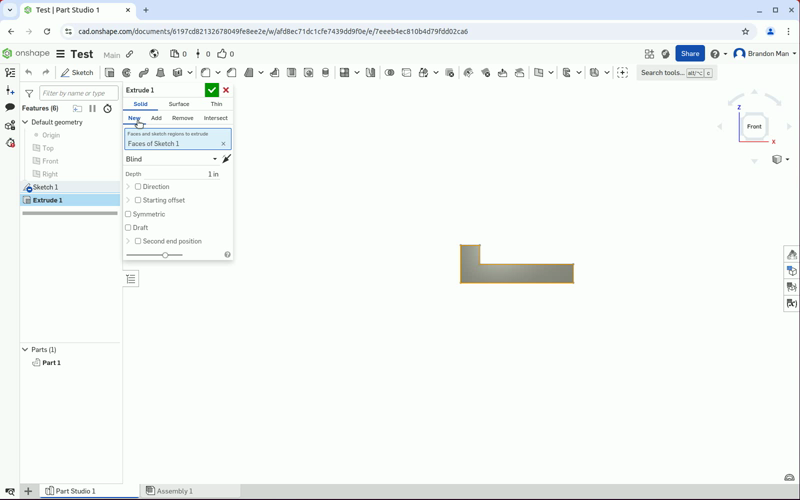
click(137, 120)
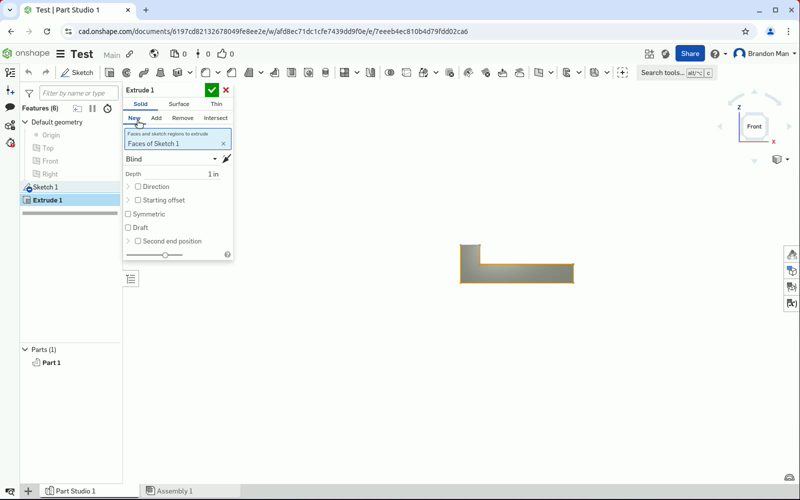
key(tab, 4)
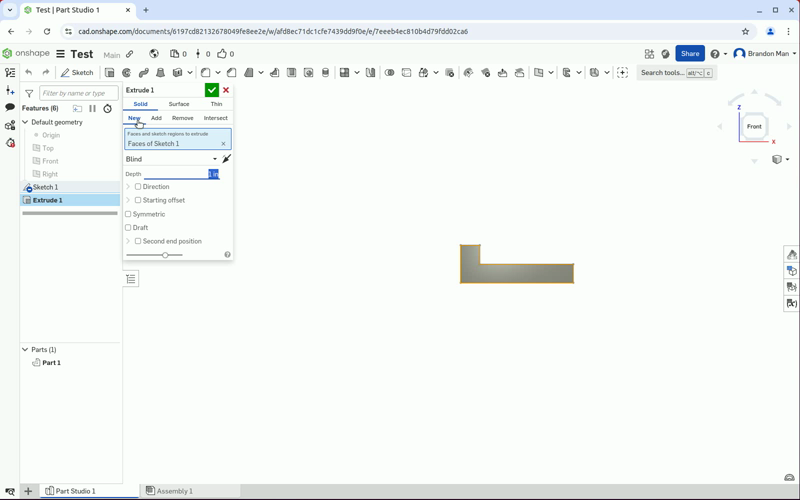
text(-11.554)
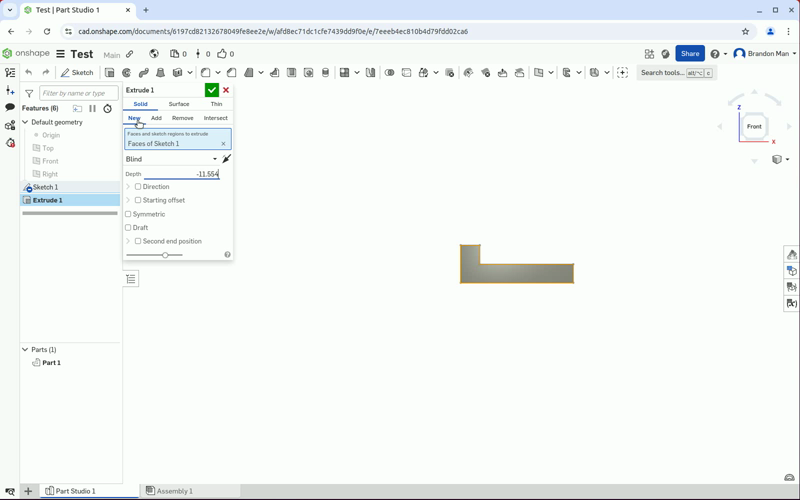
key(enter)
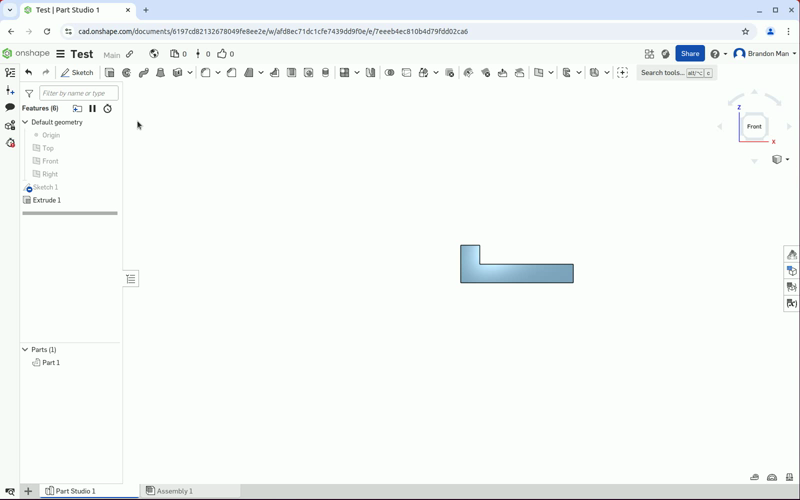
key(shift+h)
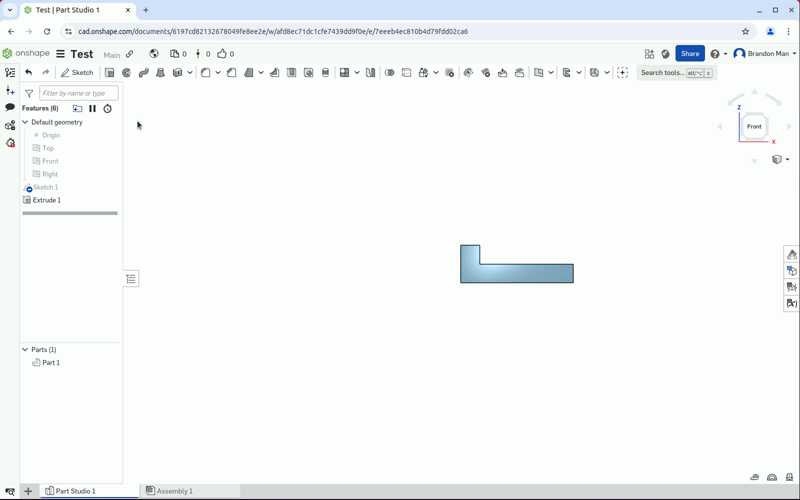
key(shift+h)
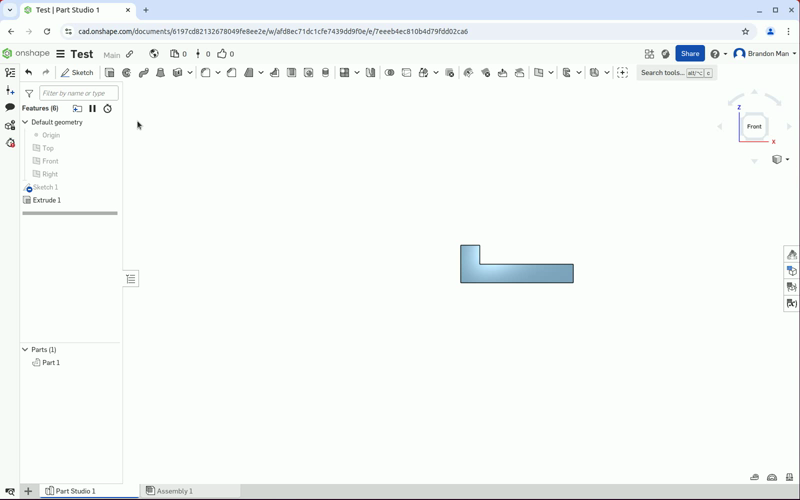
mouse_move(73, 189)
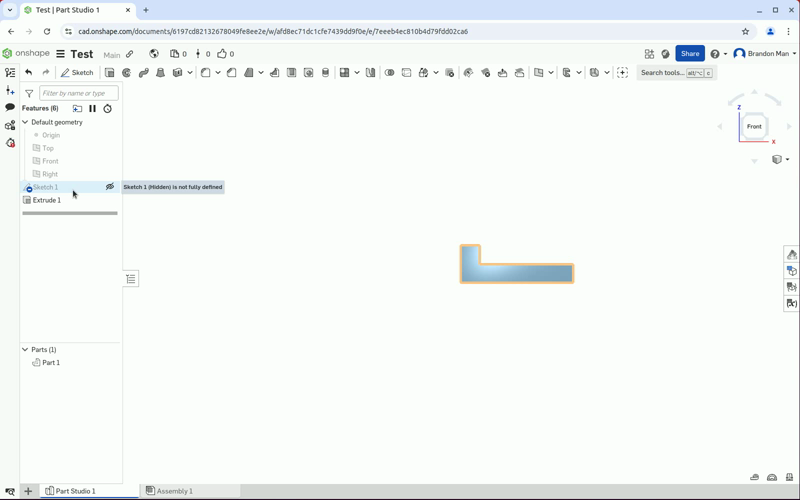
click(73, 189)
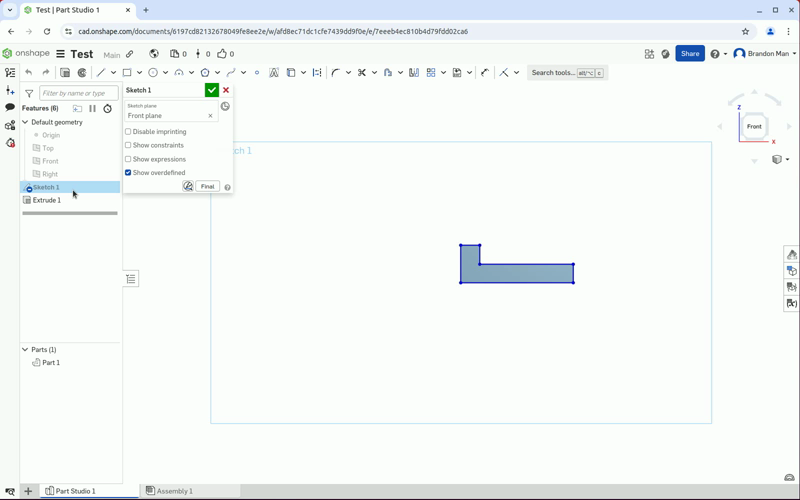
mouse_move(229, 92)
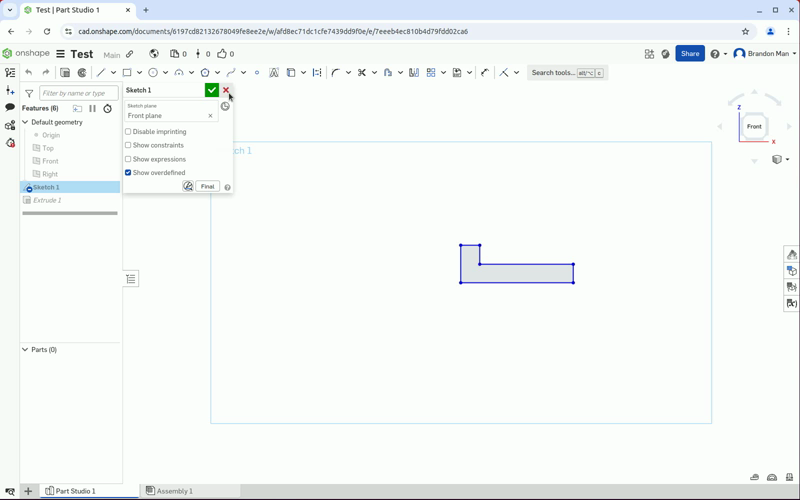
click(229, 92)
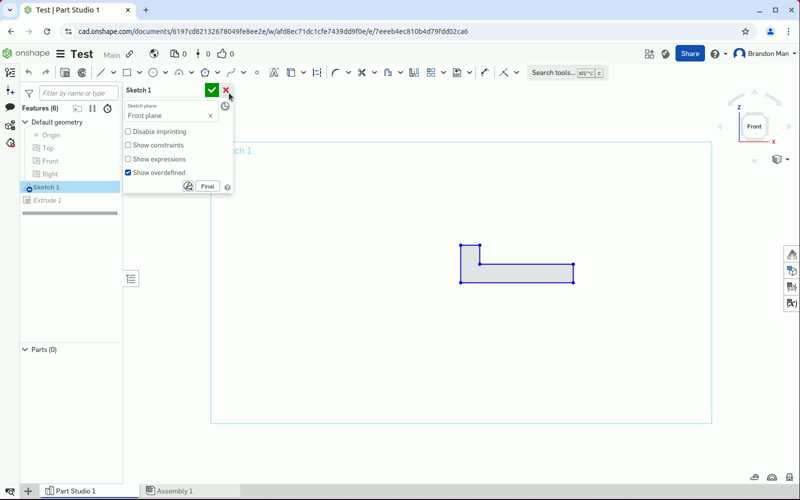
key(shift+s)
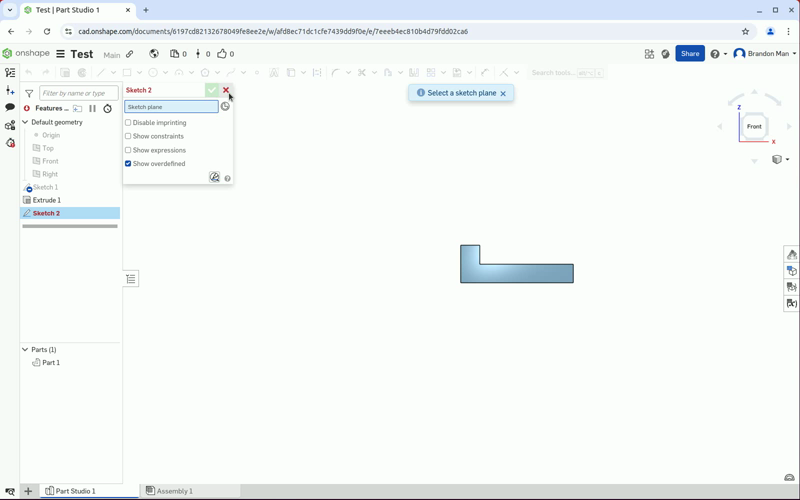
mouse_move(73, 163)
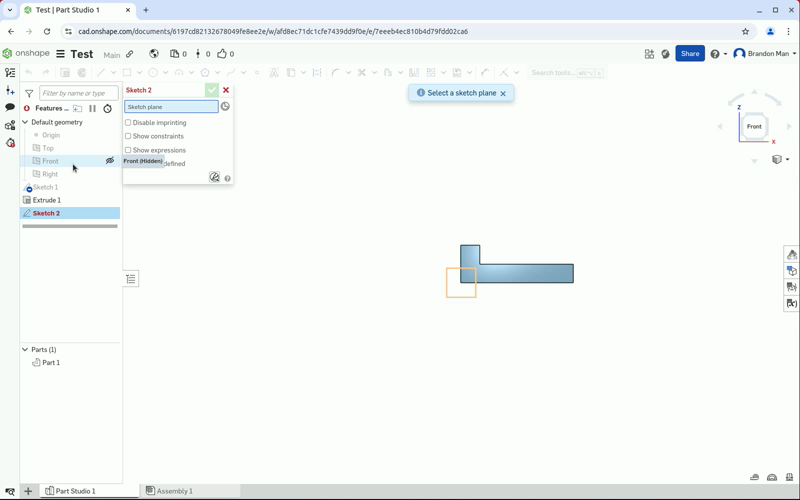
click(73, 163)
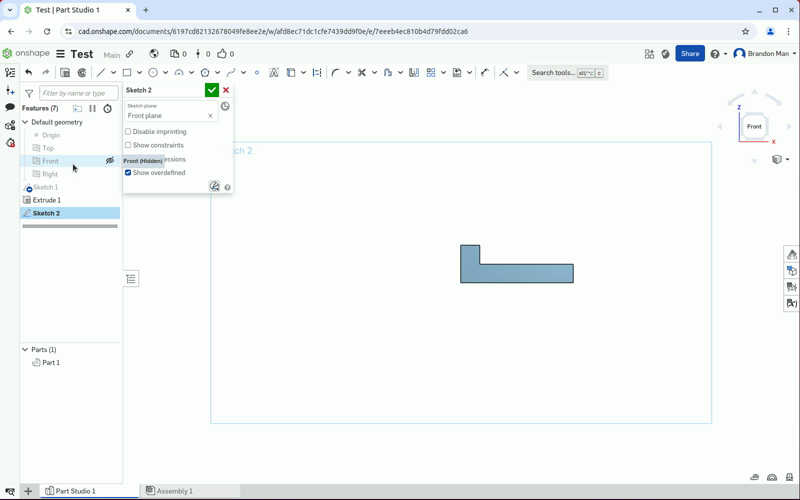
mouse_move(73, 352)
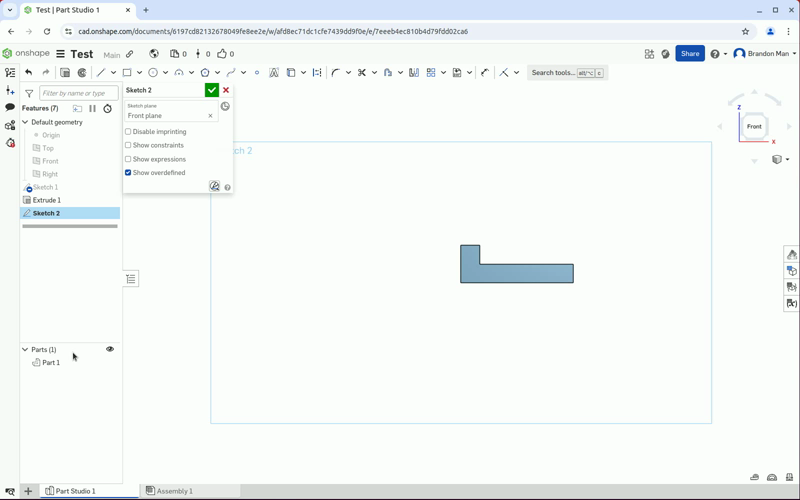
key(y)
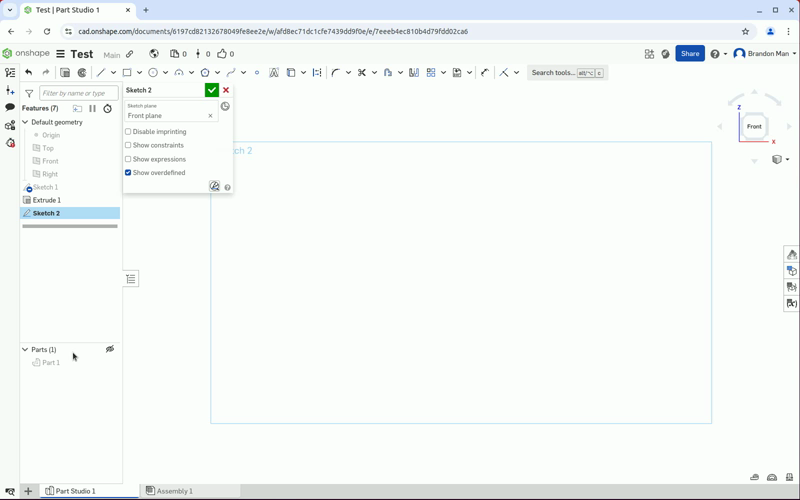
key(l)
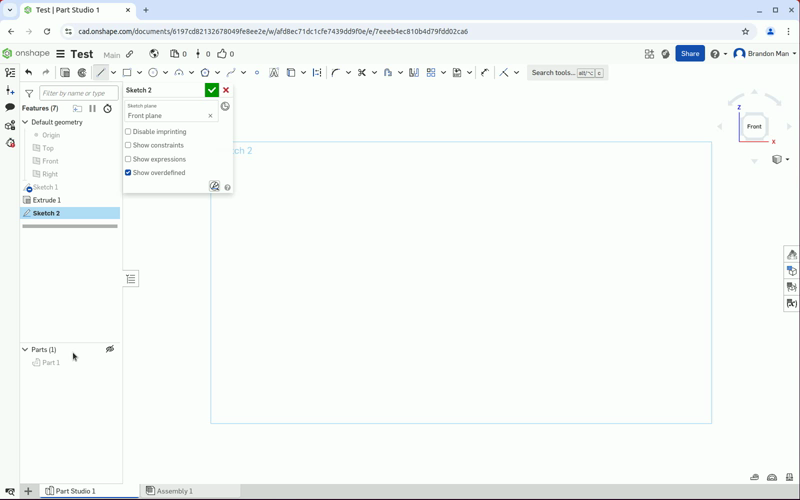
key_down(shift)
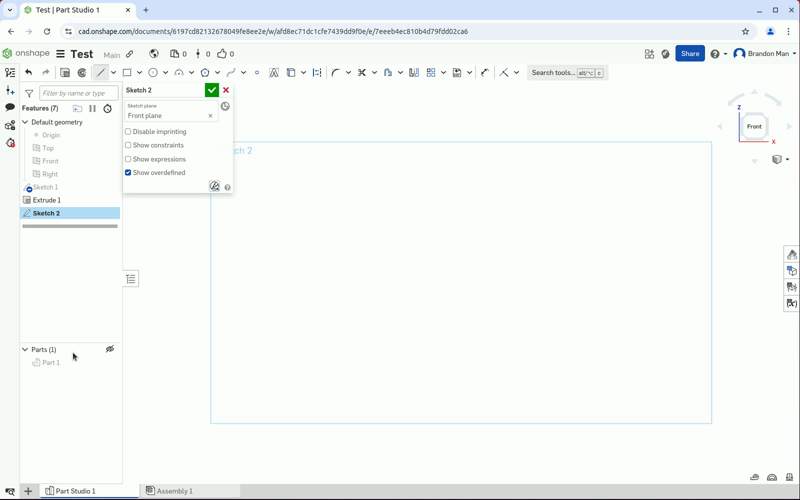
mouse_move(479, 264)
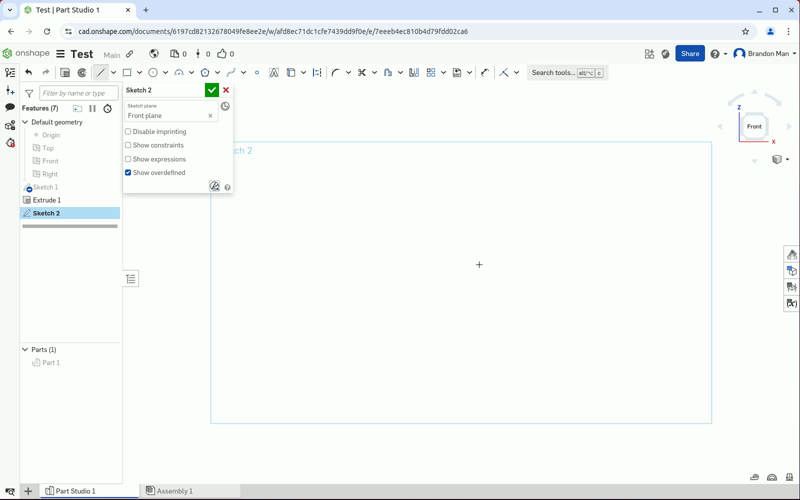
click(479, 264)
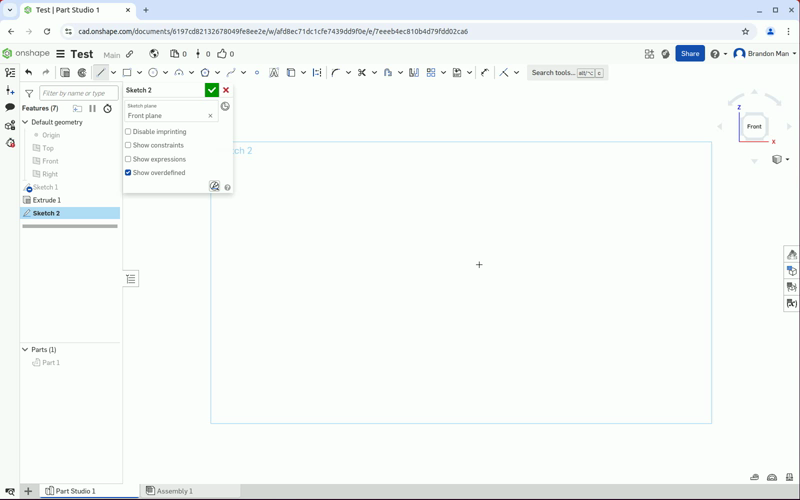
key_up(shift)
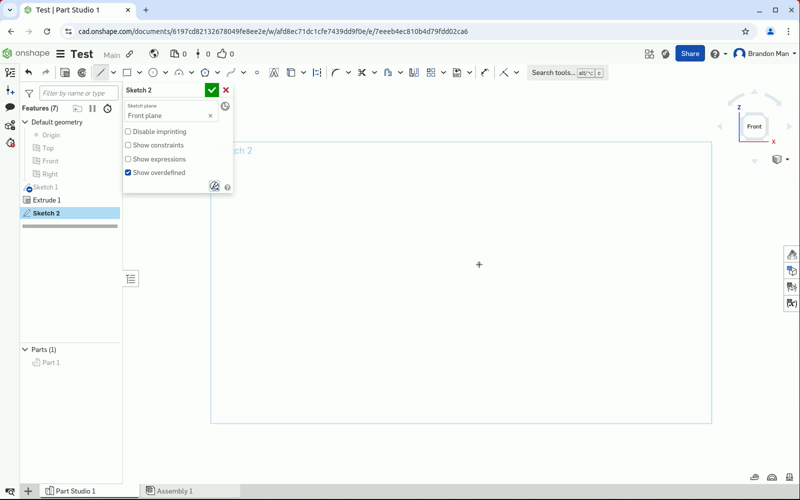
key_down(shift)
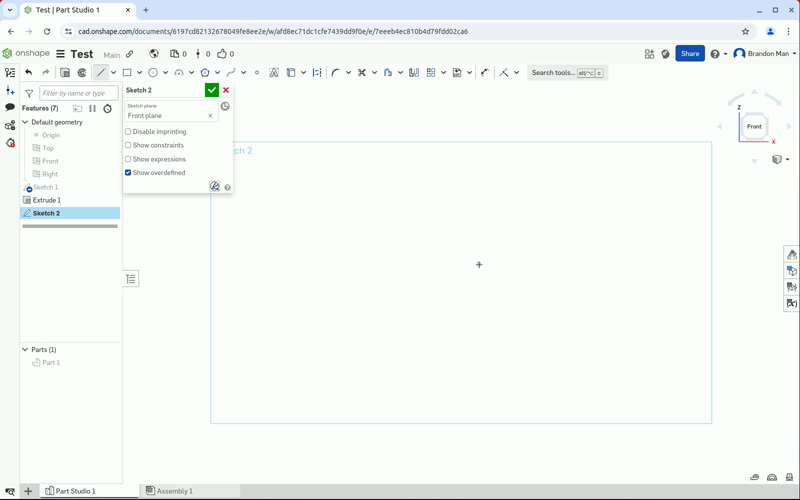
mouse_move(573, 264)
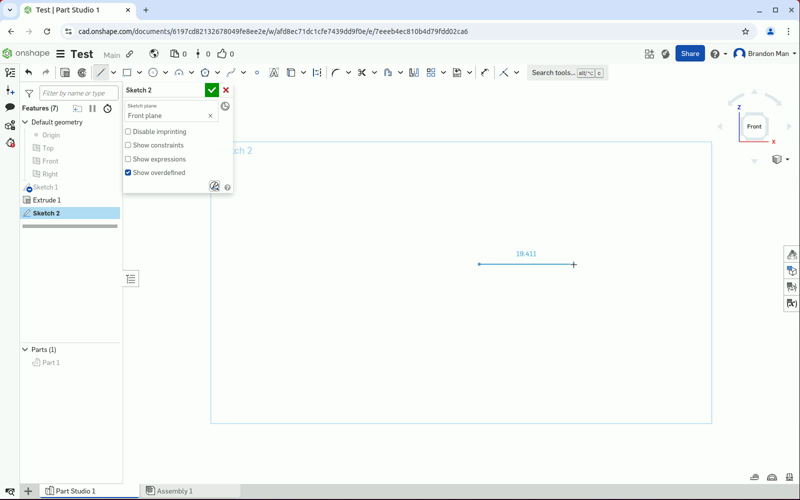
click(573, 264)
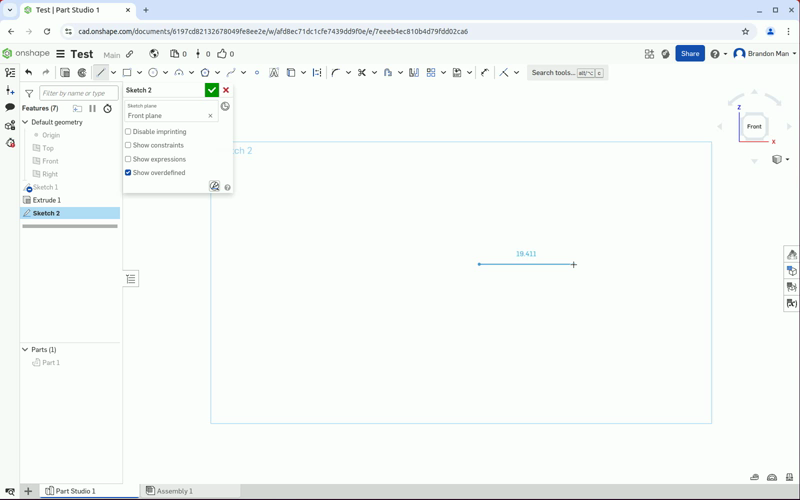
key_up(shift)
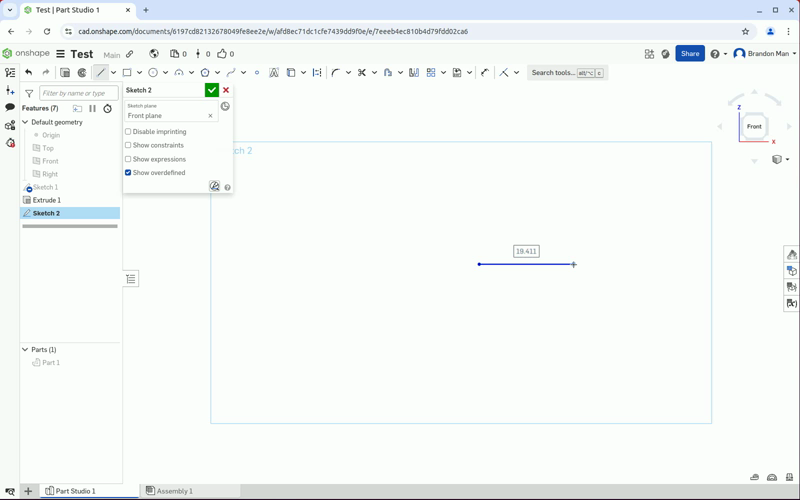
key_down(shift)
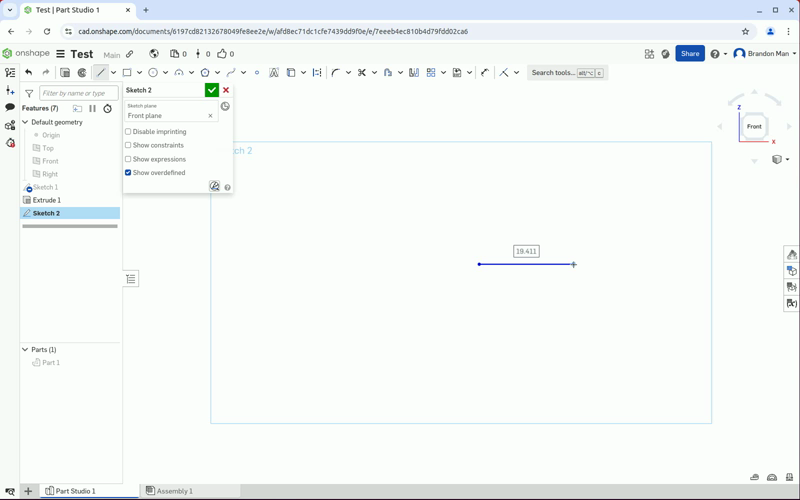
mouse_move(479, 245)
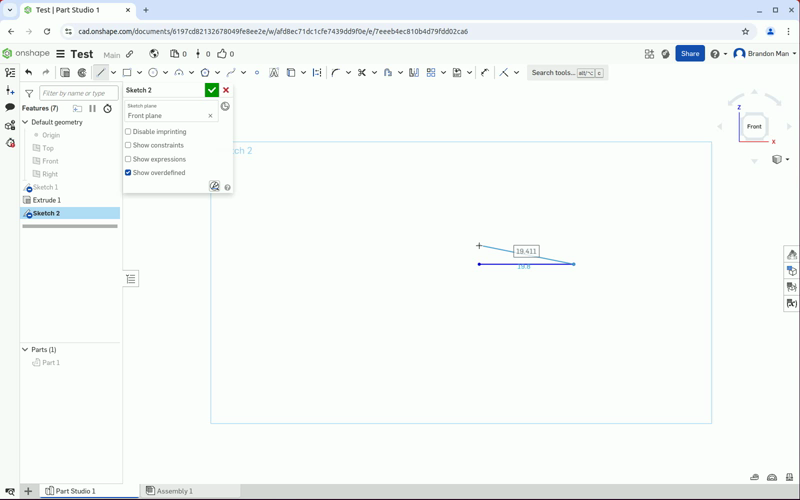
click(479, 245)
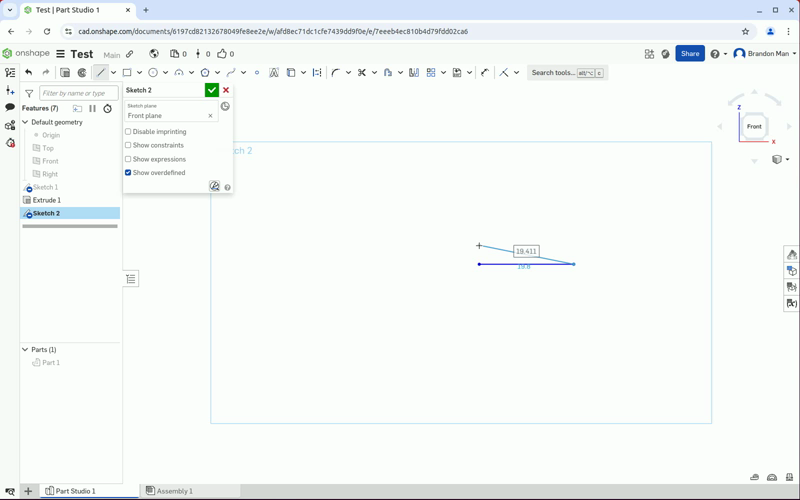
key_up(shift)
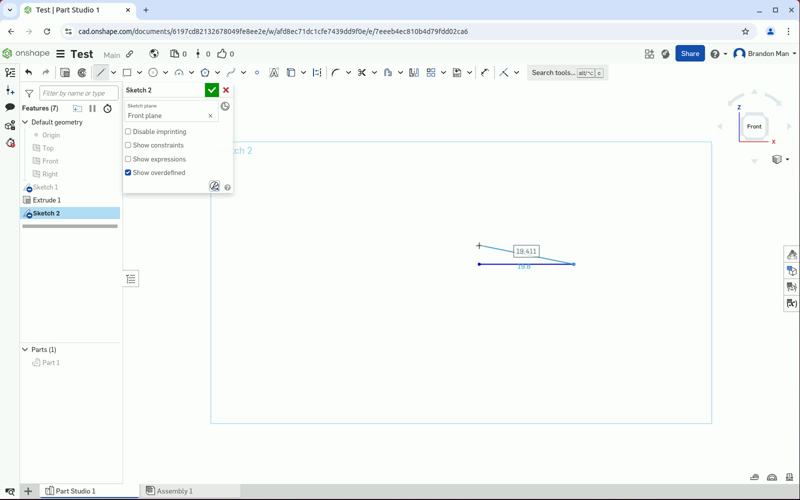
mouse_move(509, 245)
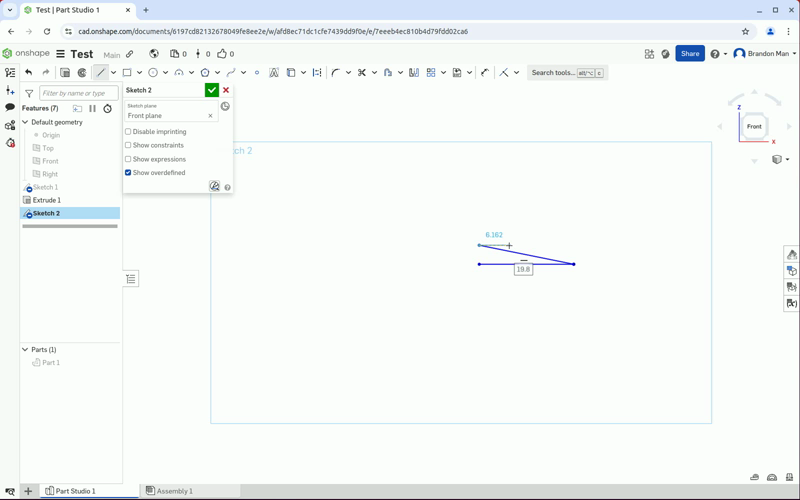
key_down(shift)
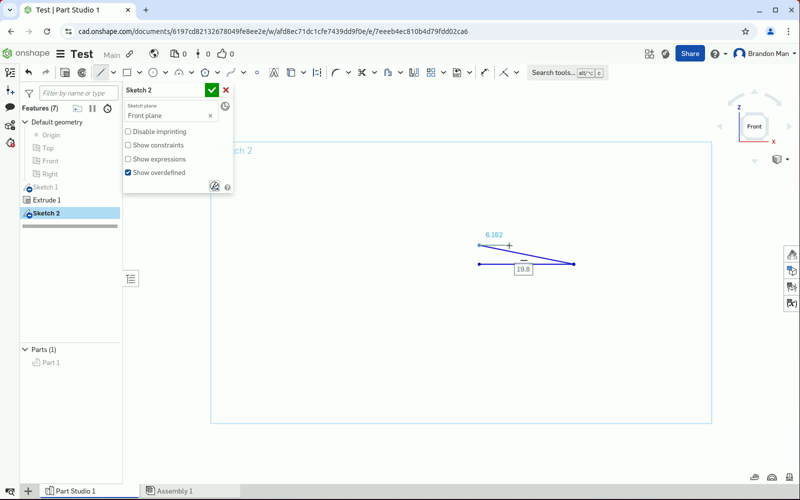
mouse_move(479, 264)
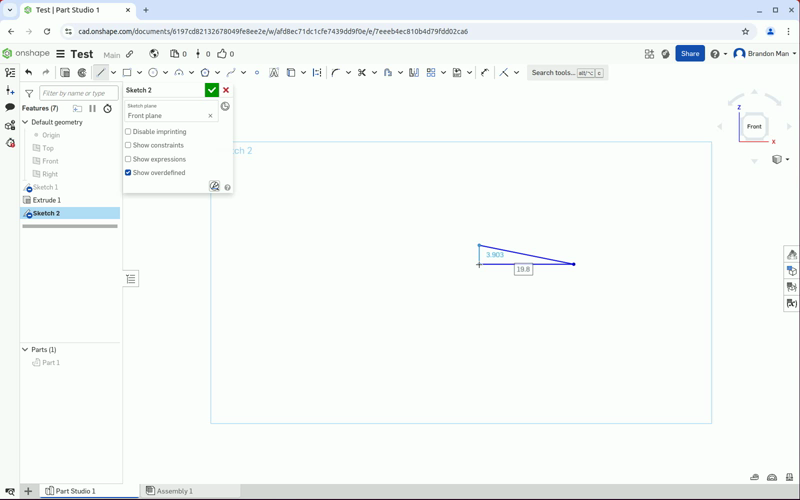
key_up(shift)
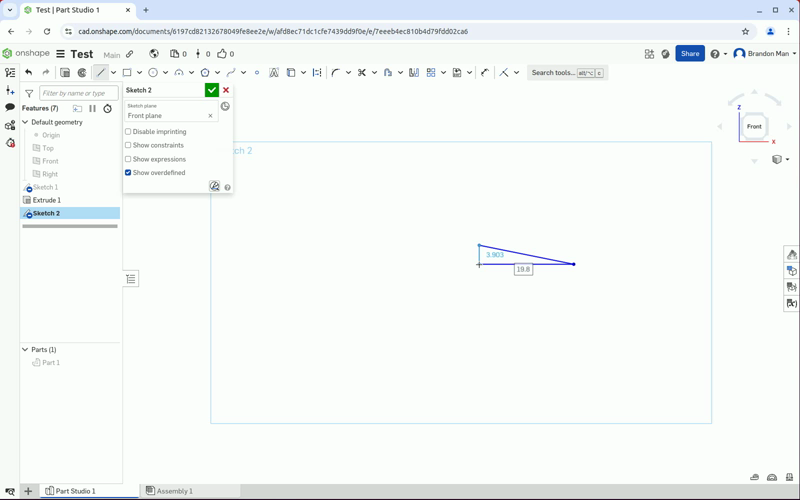
click(479, 264)
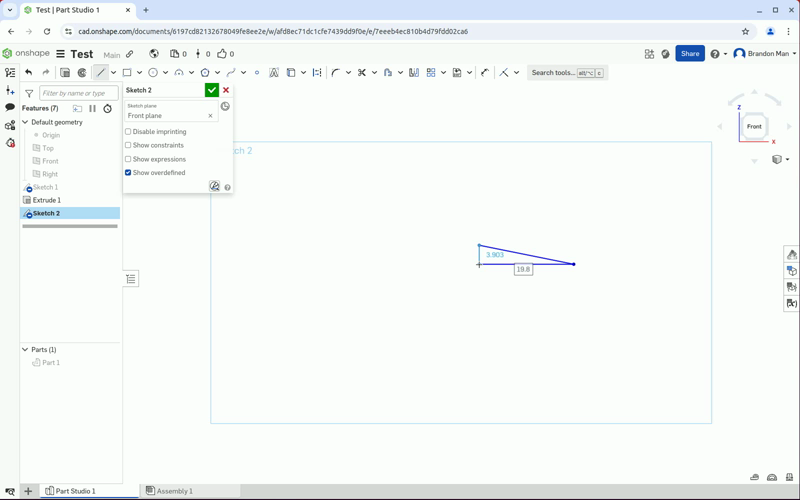
key(esc)
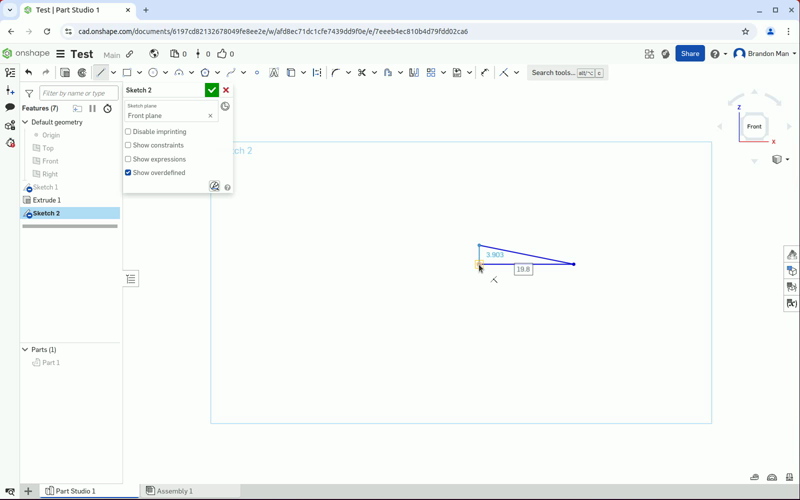
mouse_move(502, 257)
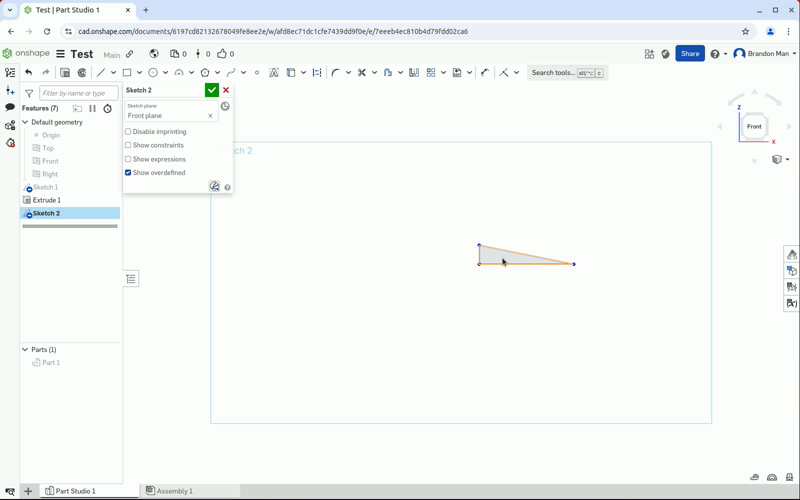
scroll(6)
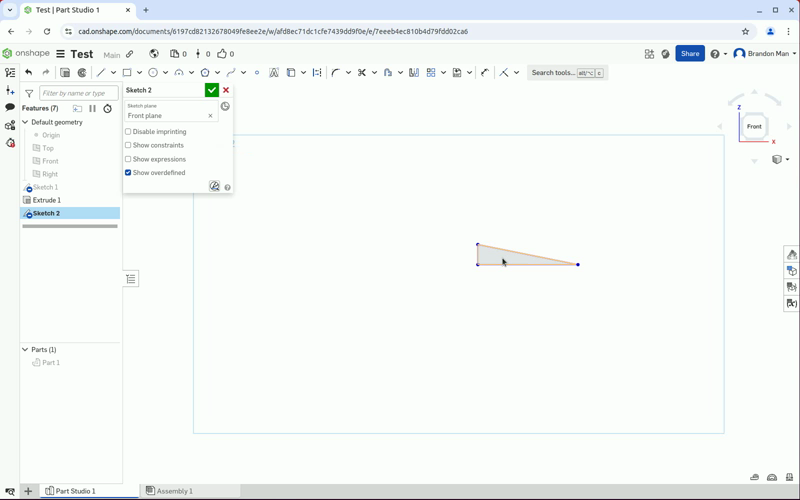
scroll(6)
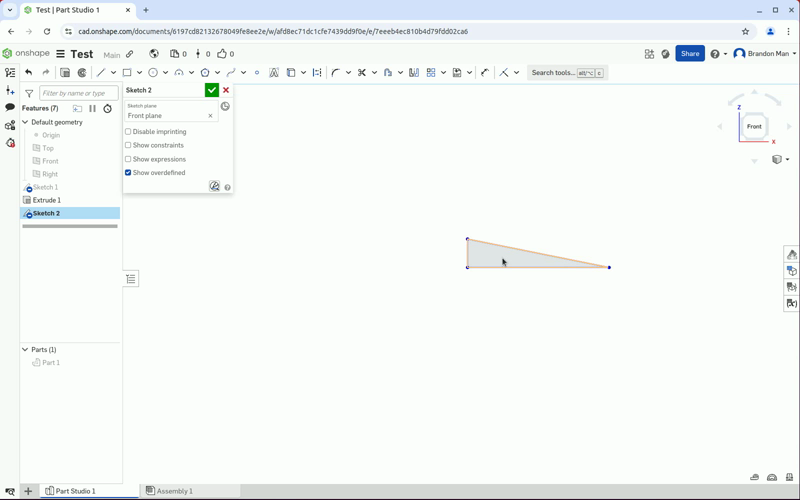
scroll(6)
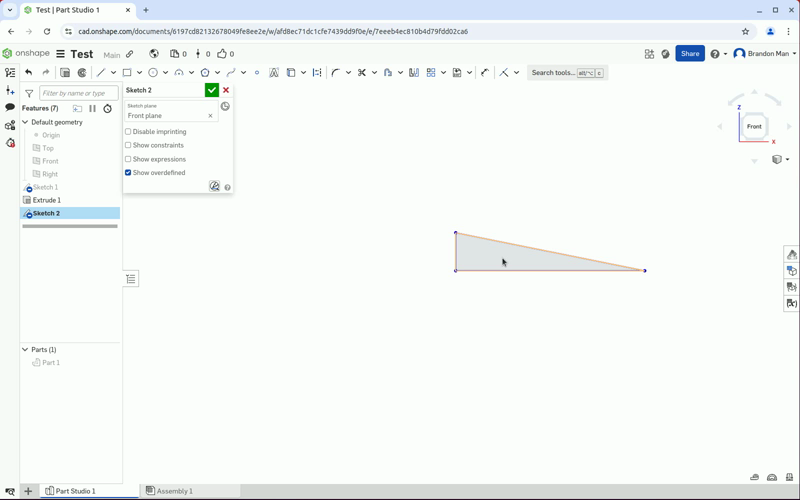
scroll(6)
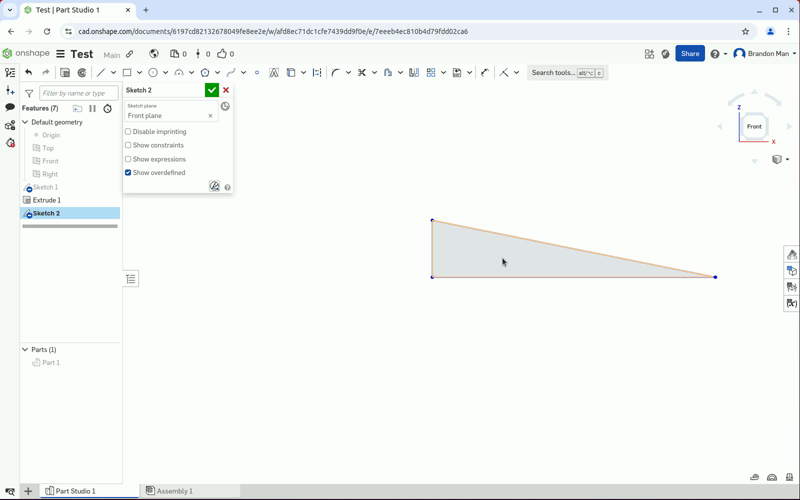
scroll(6)
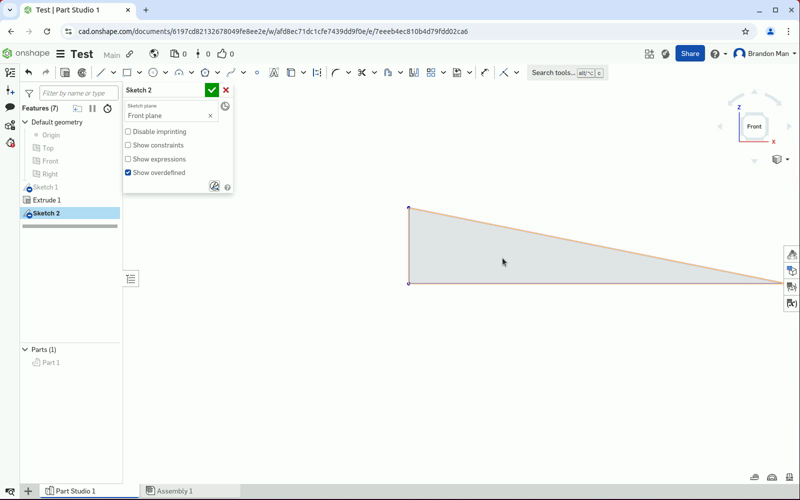
scroll(6)
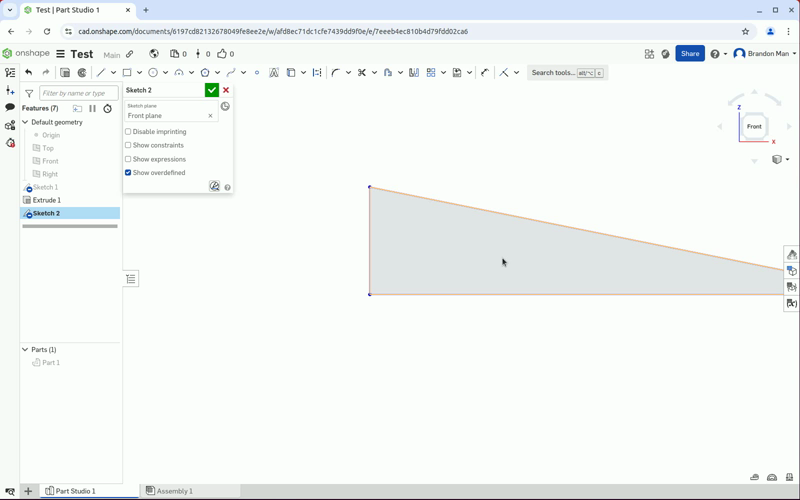
scroll(6)
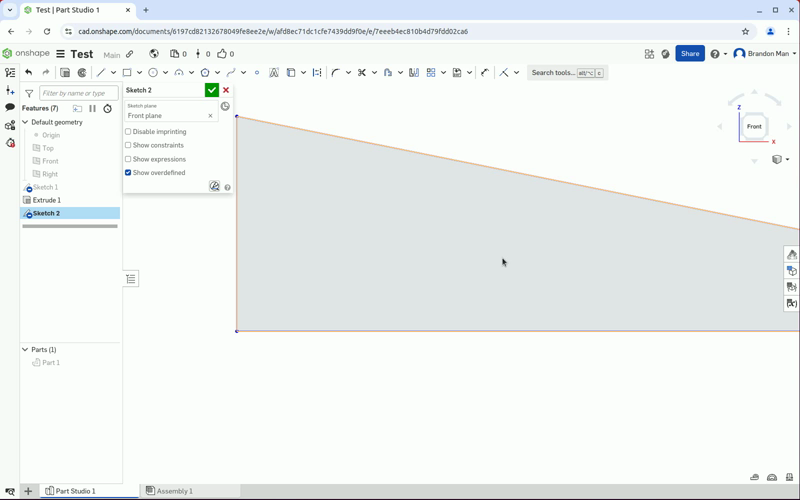
click(502, 257)
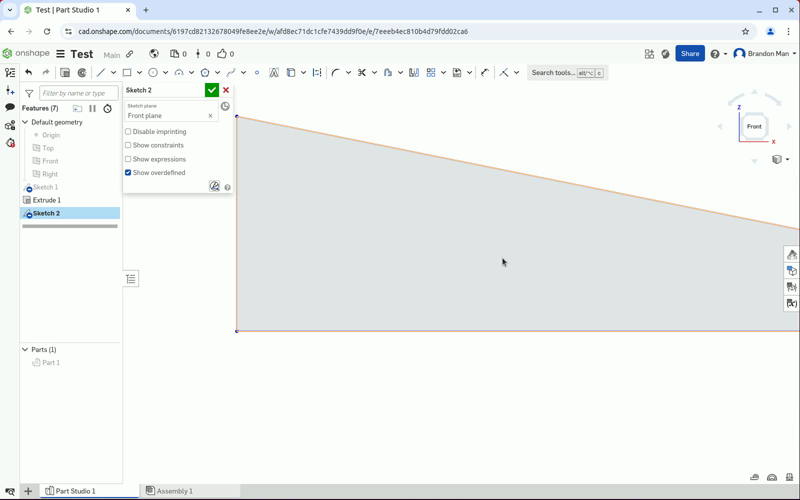
scroll(-6)
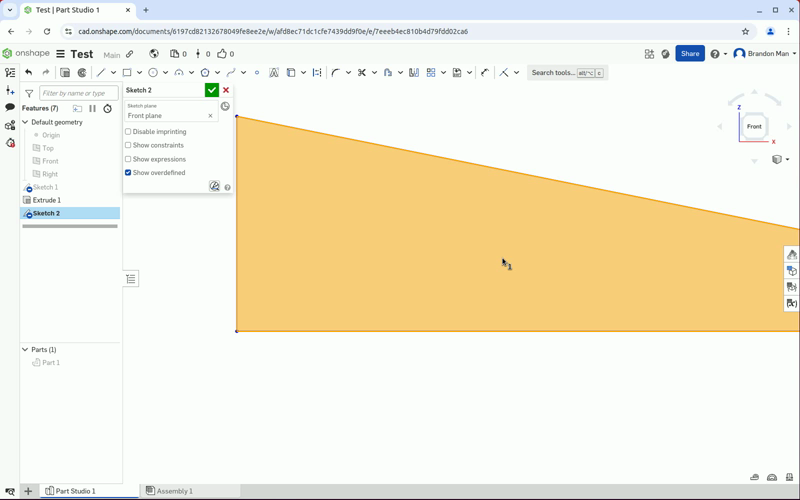
scroll(-6)
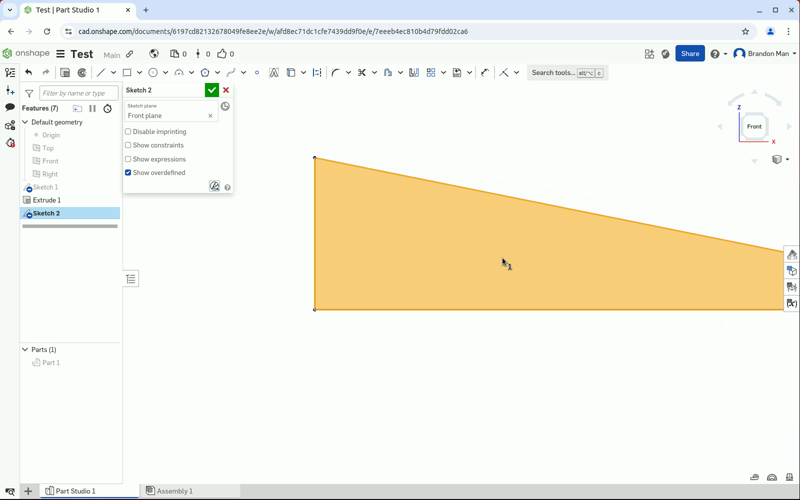
scroll(-6)
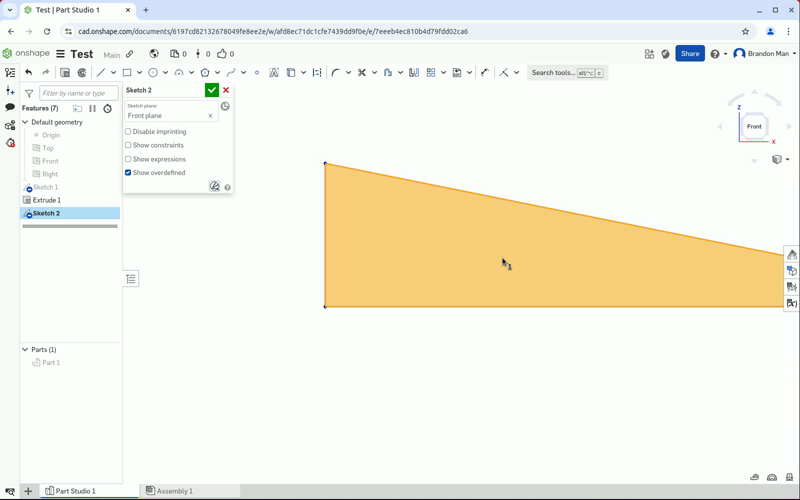
scroll(-6)
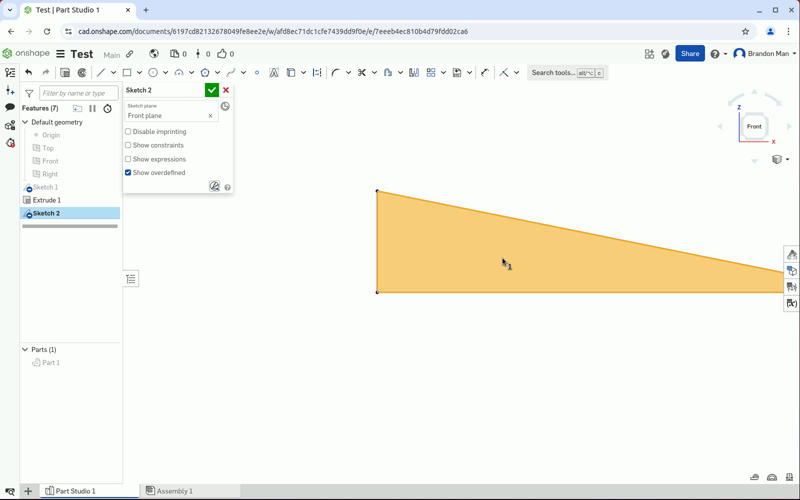
scroll(-6)
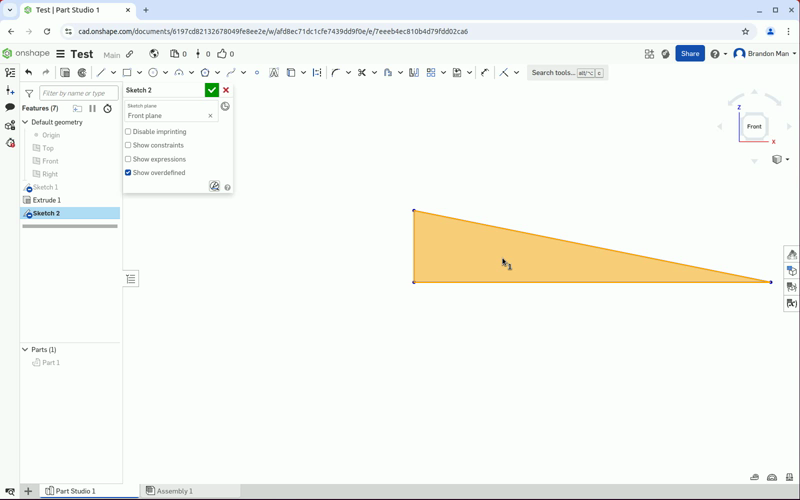
scroll(-6)
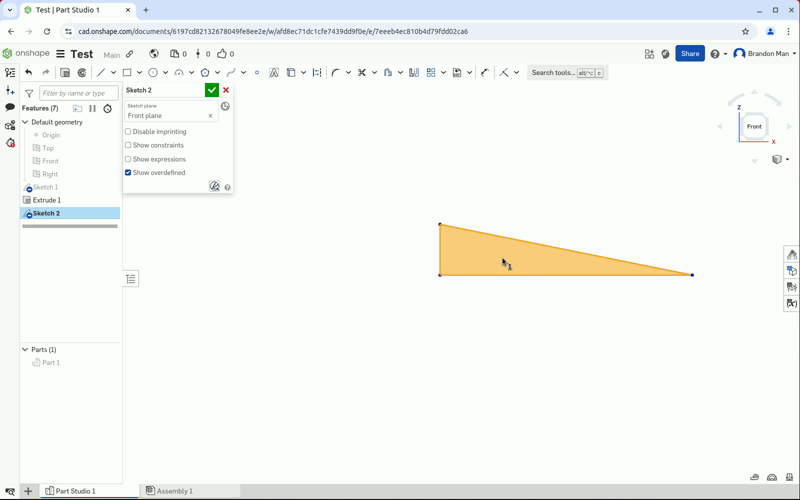
scroll(-6)
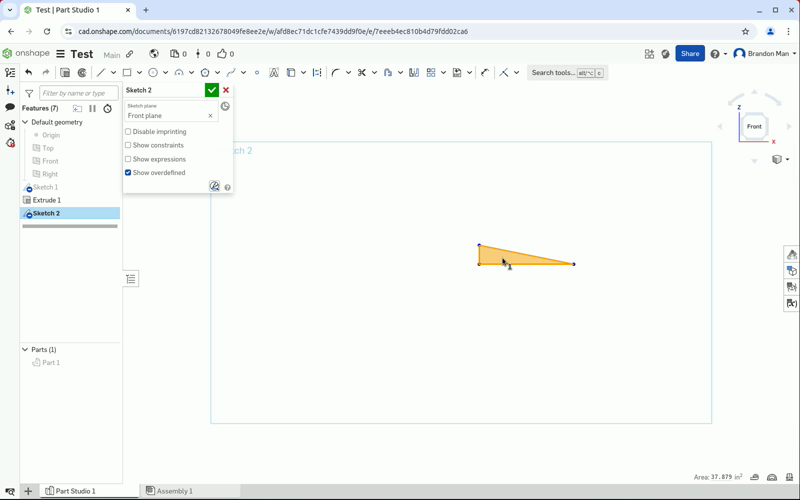
mouse_move(73, 352)
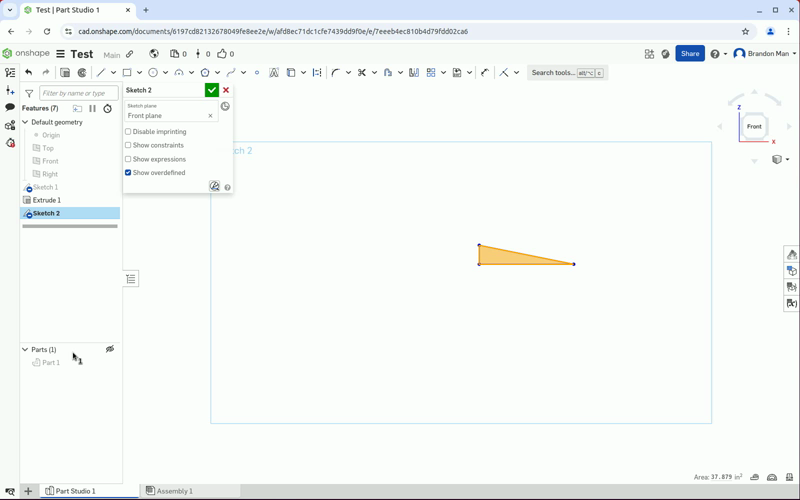
key(shift+y)
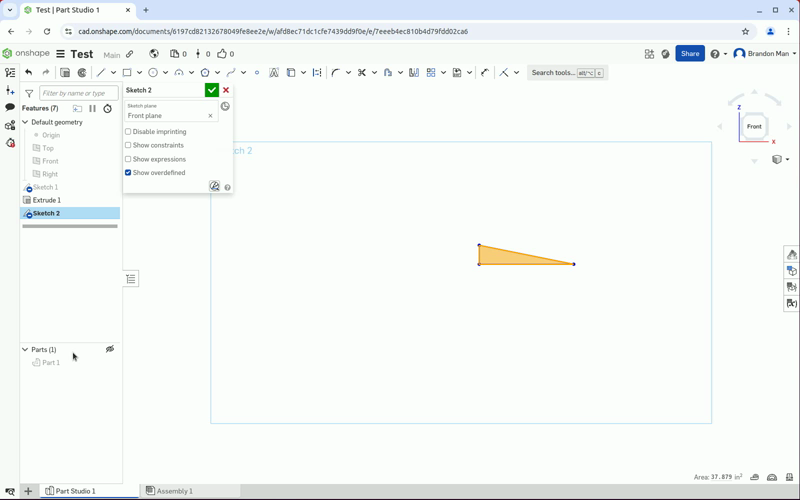
key(shift+e)
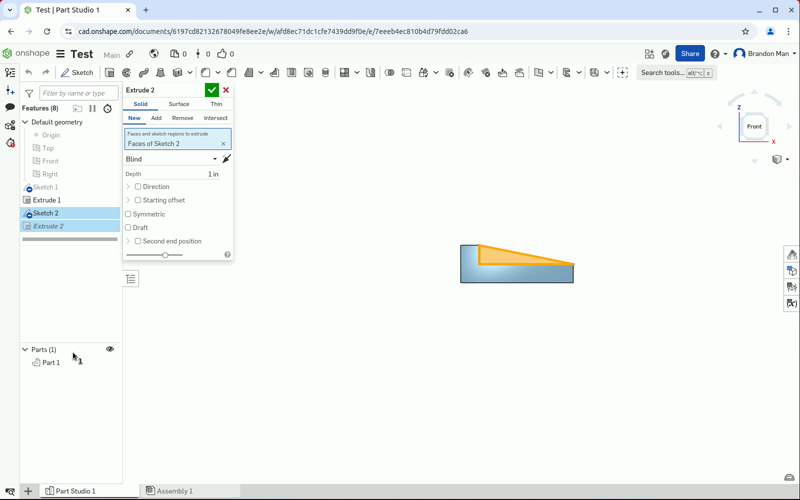
mouse_move(143, 106)
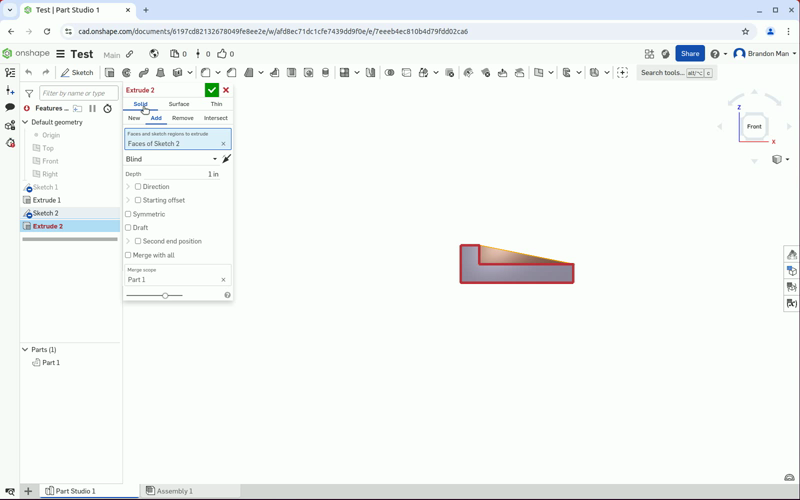
click(143, 106)
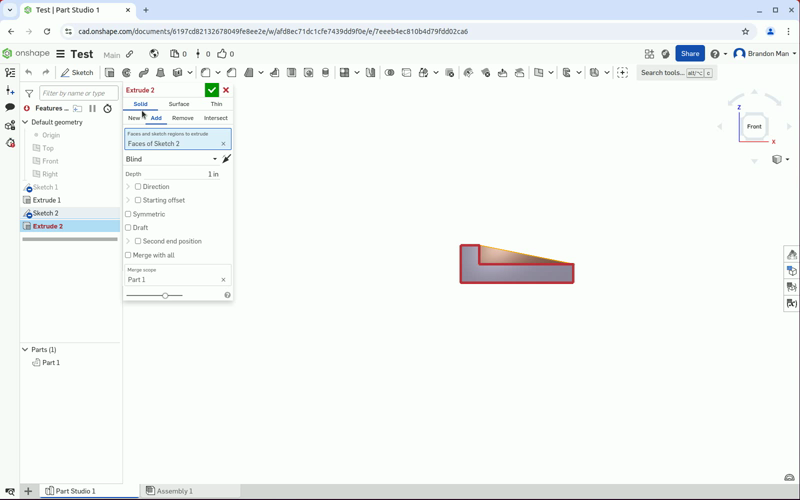
mouse_move(137, 120)
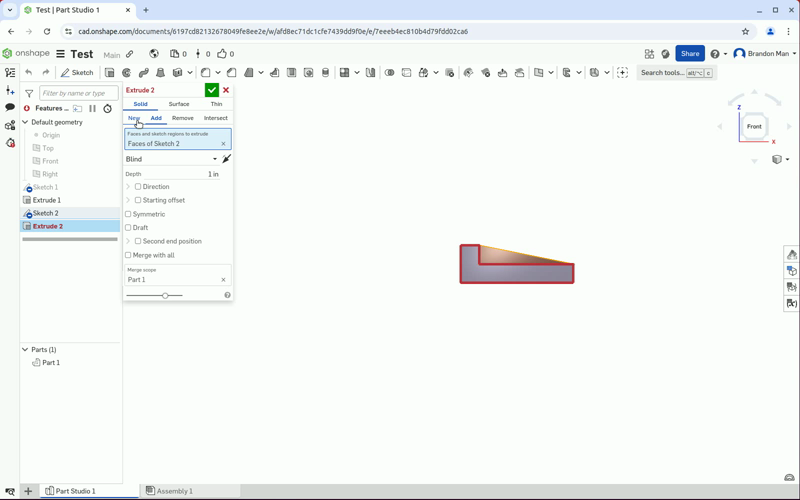
click(137, 120)
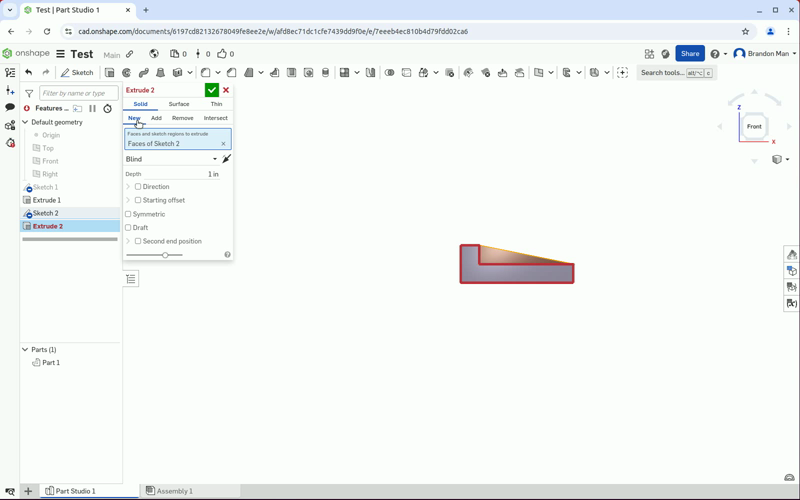
key(tab, 4)
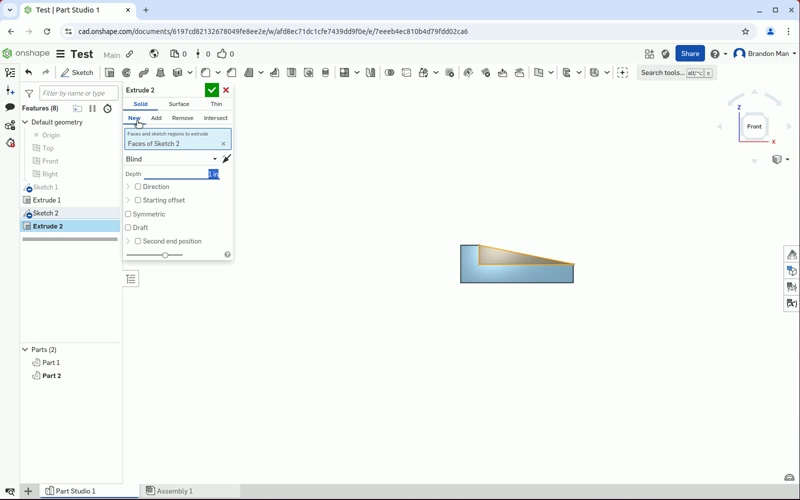
text(-7.703)
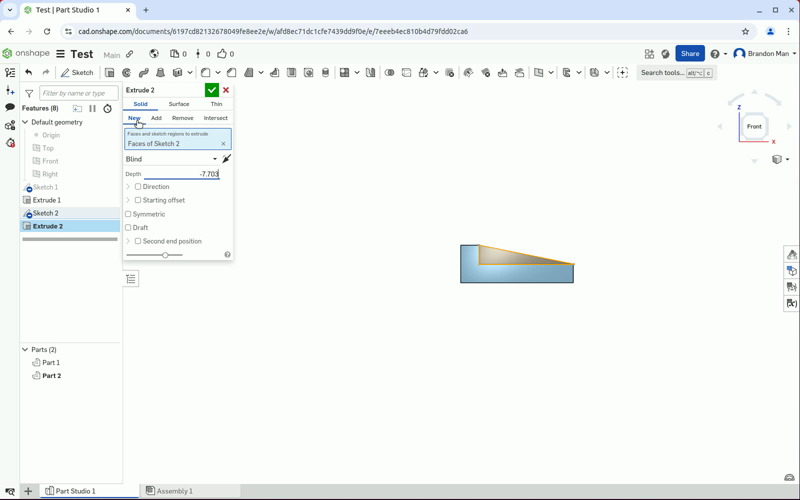
key(enter)
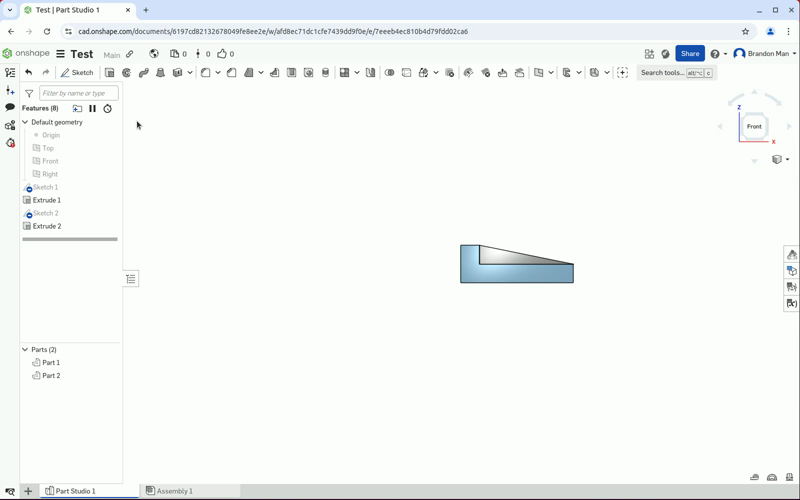
key(shift+h)
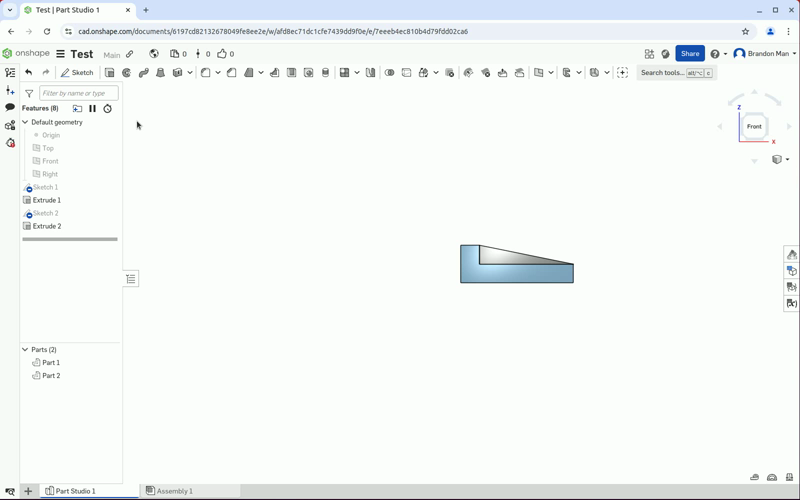
key(shift+h)
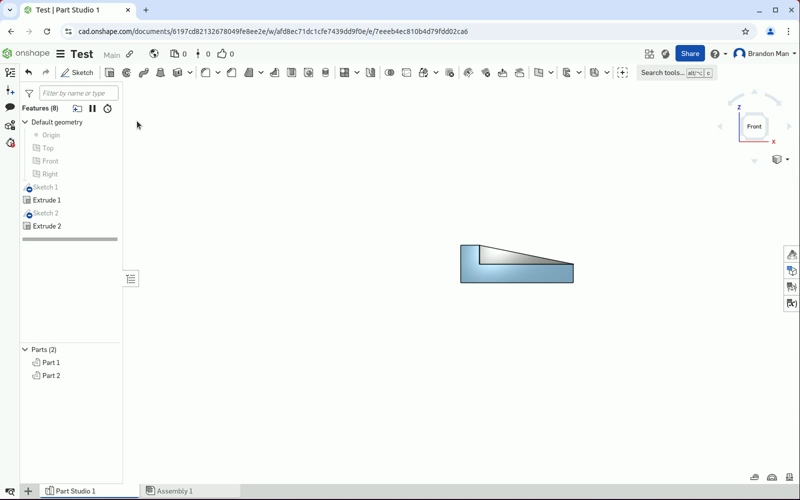
mouse_move(73, 189)
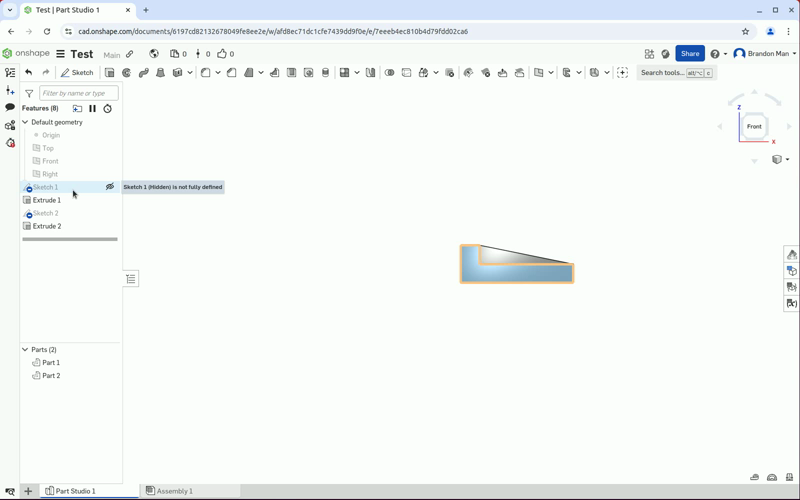
click(73, 189)
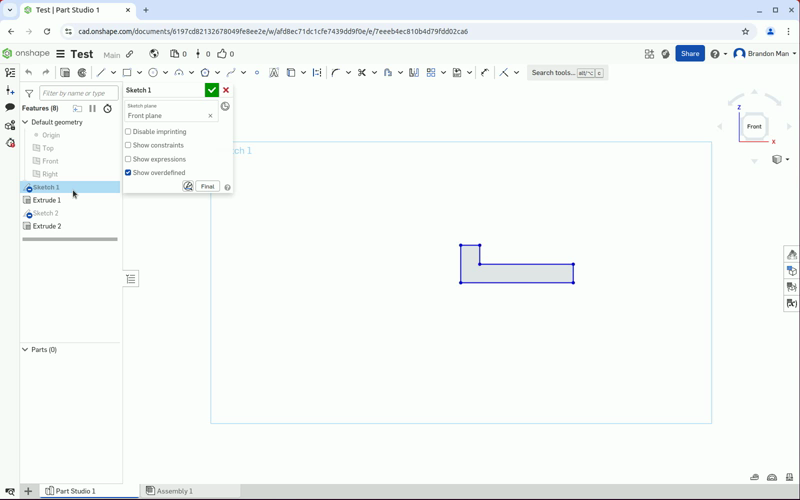
mouse_move(229, 92)
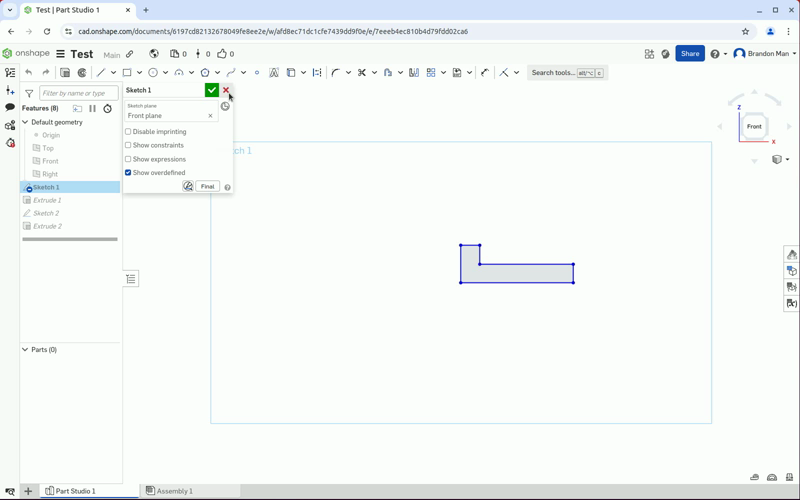
click(229, 92)
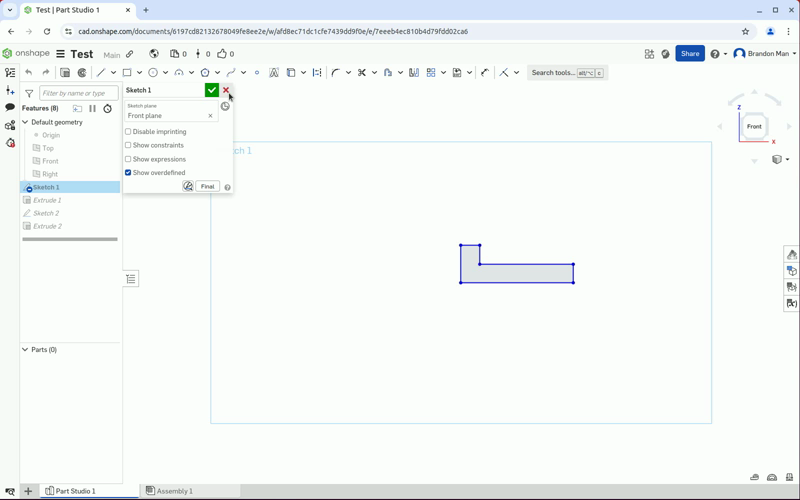
key(shift+s)
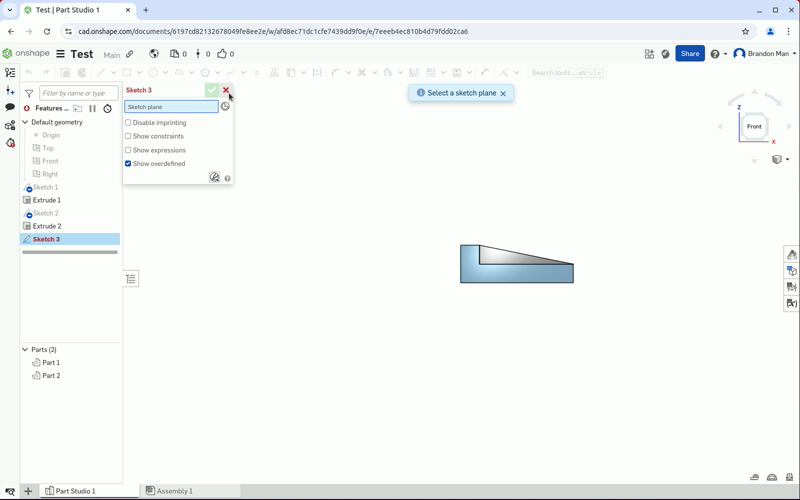
mouse_move(73, 163)
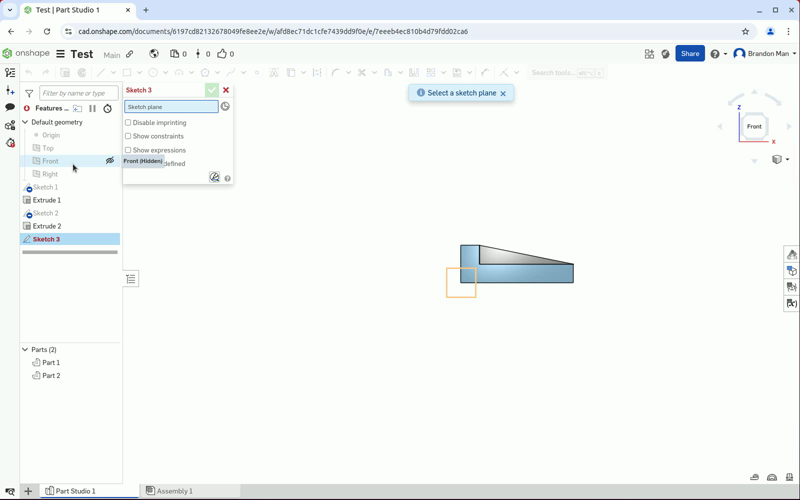
click(73, 163)
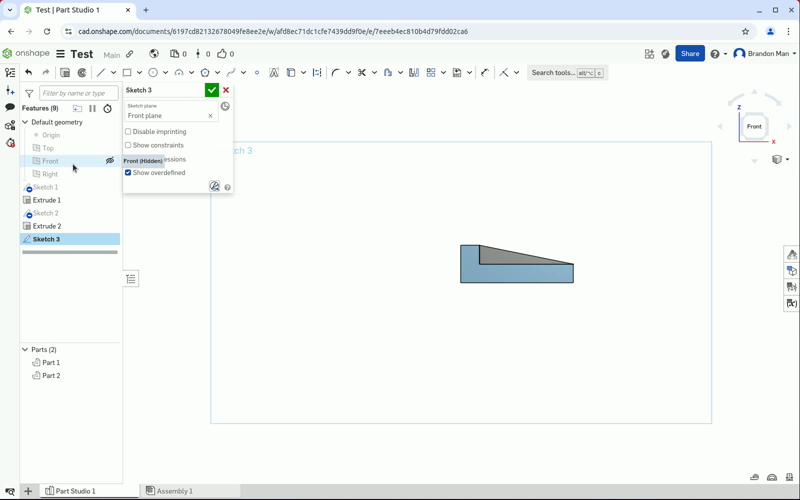
mouse_move(73, 352)
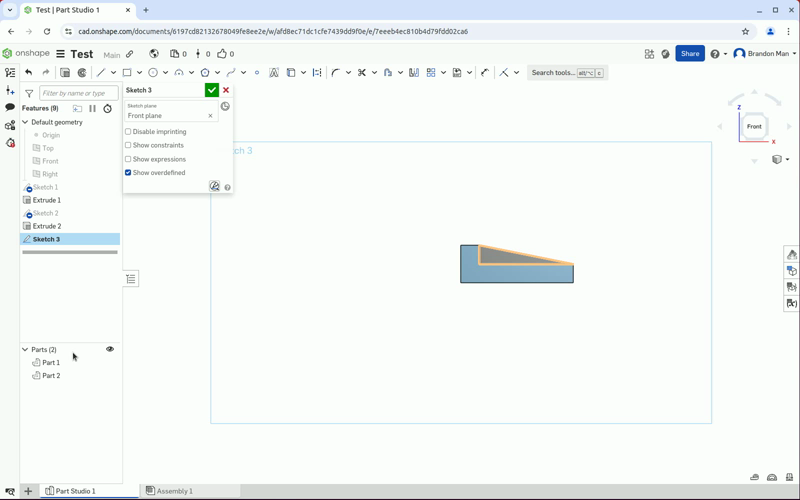
key(y)
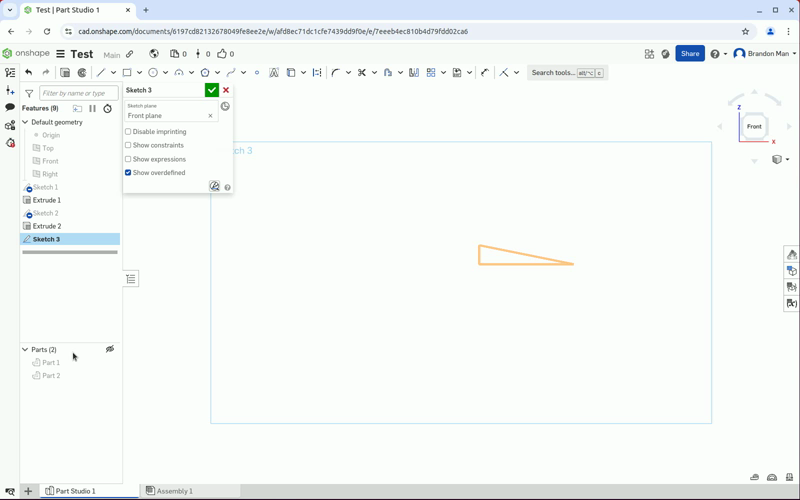
key(l)
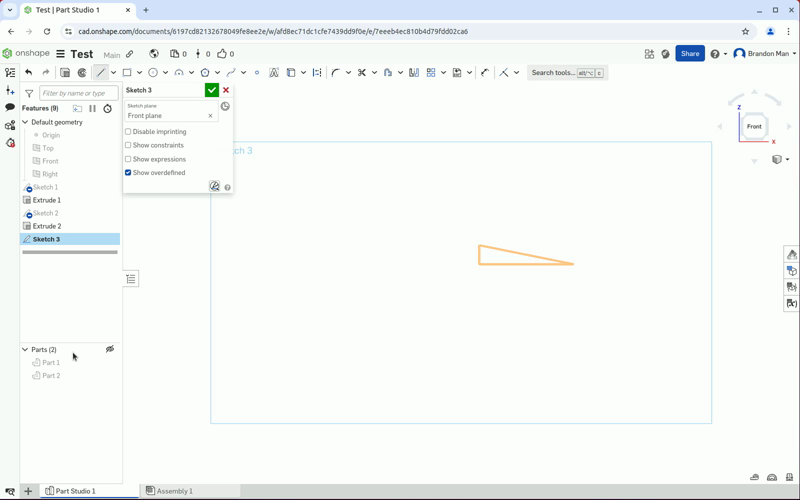
key_down(shift)
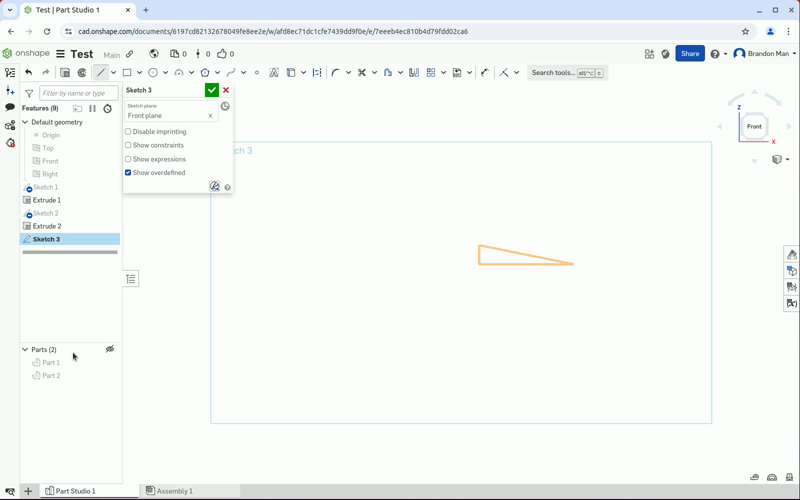
mouse_move(479, 264)
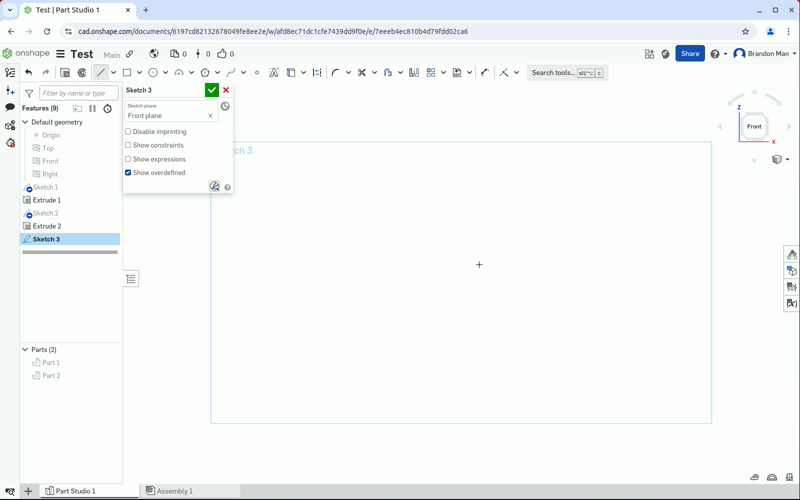
click(479, 264)
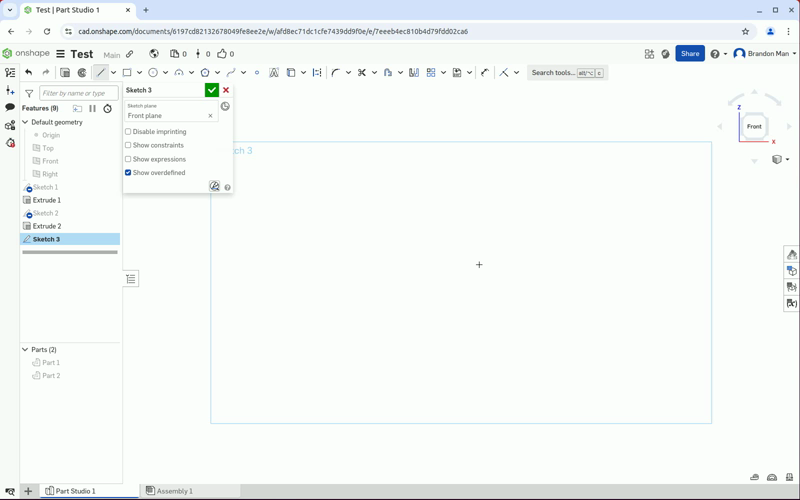
key_up(shift)
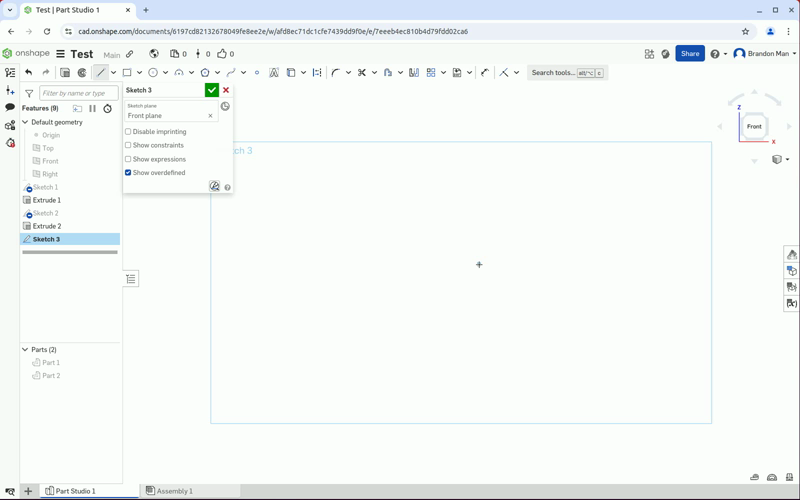
key_down(shift)
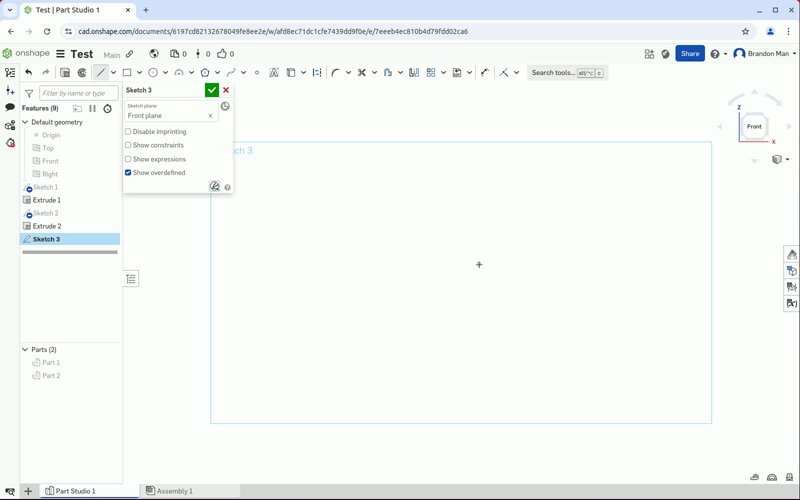
mouse_move(509, 264)
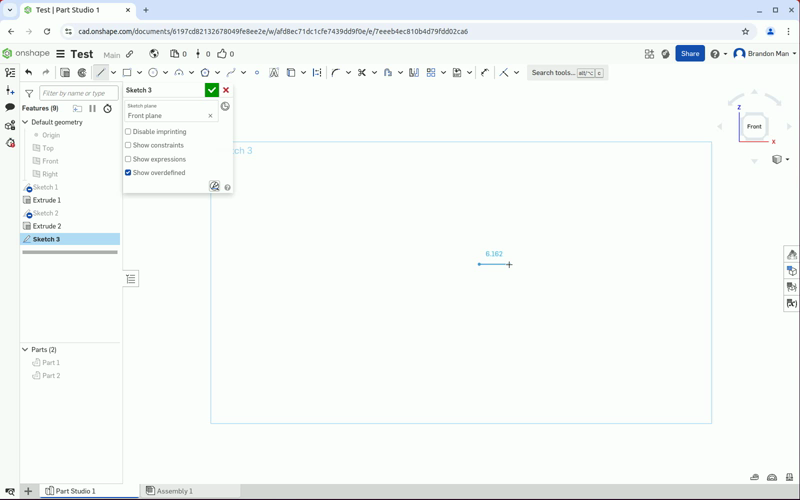
mouse_move(481, 264)
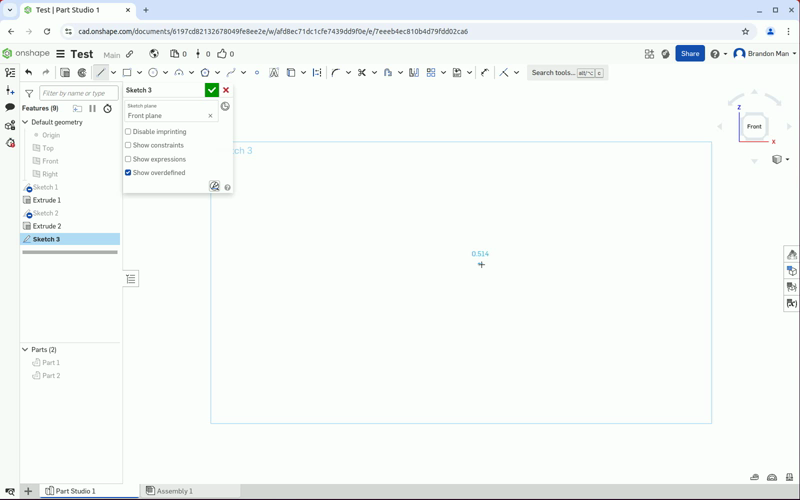
scroll(6)
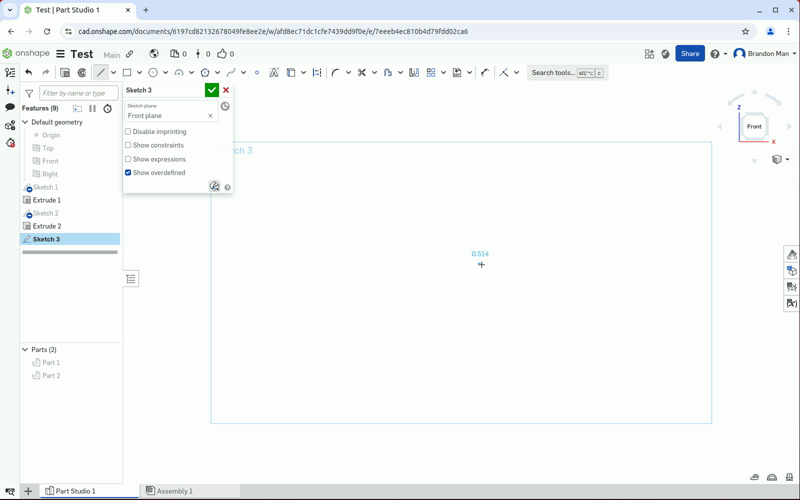
scroll(6)
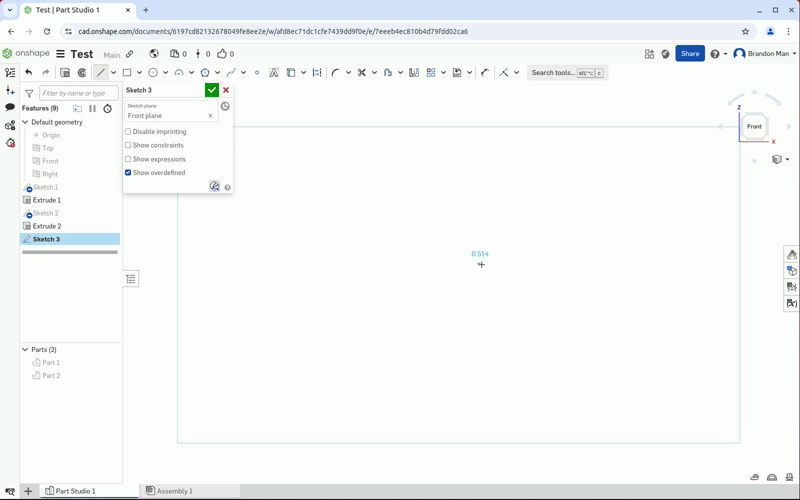
scroll(6)
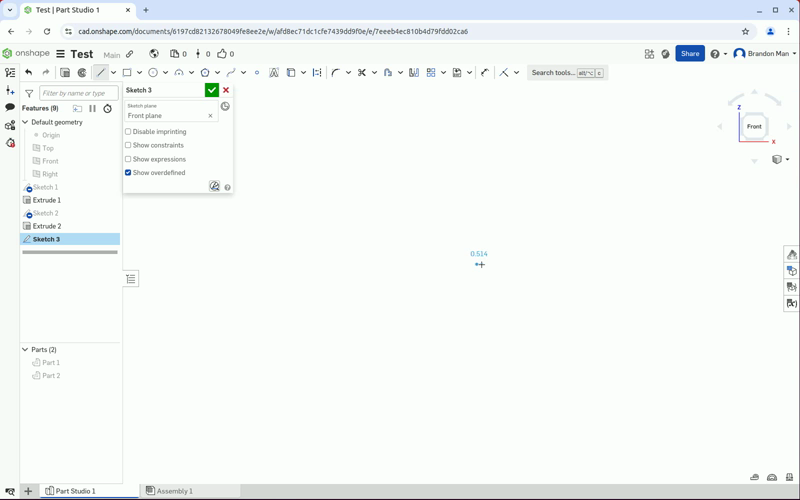
scroll(6)
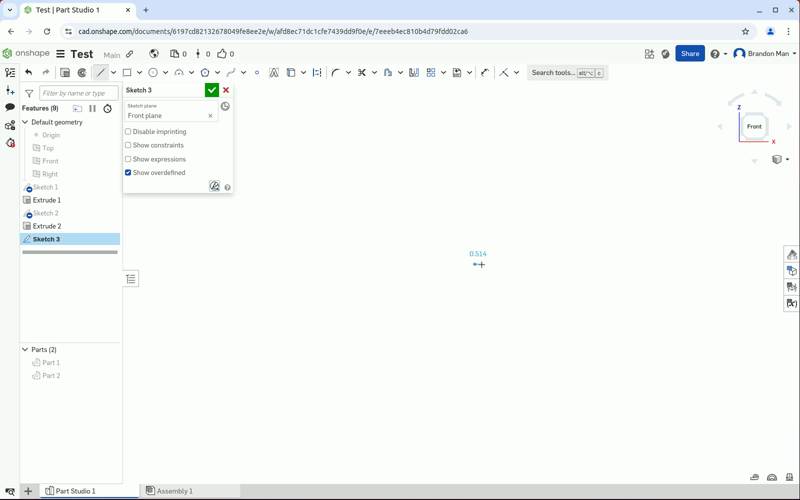
scroll(6)
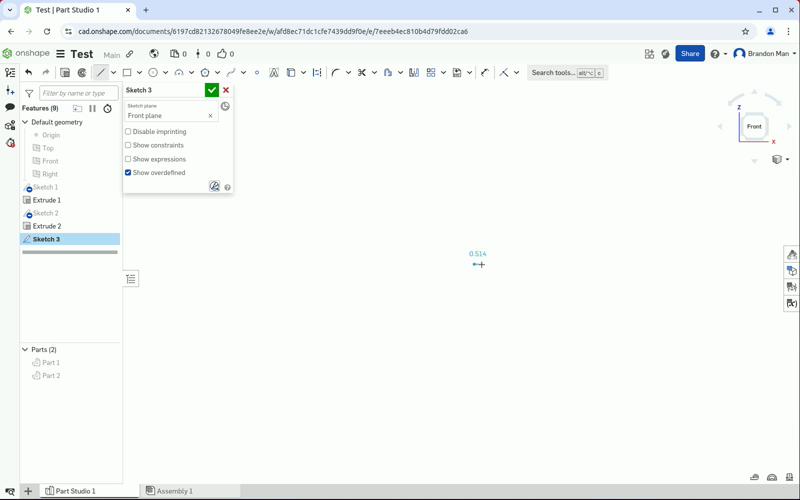
scroll(6)
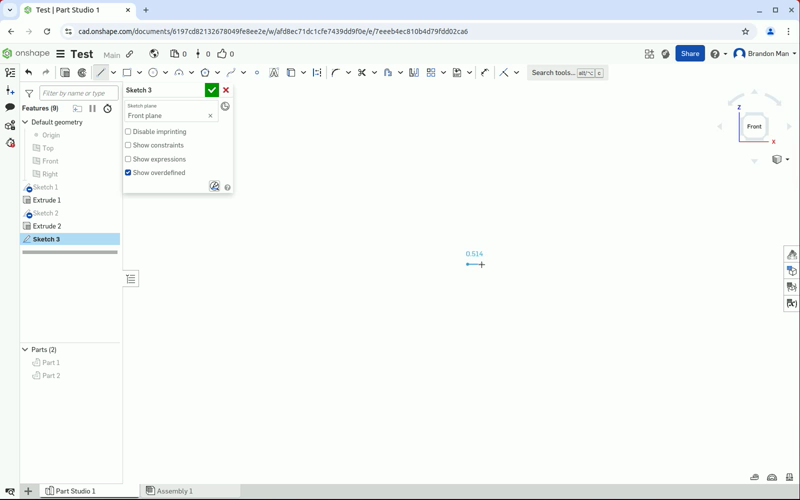
scroll(6)
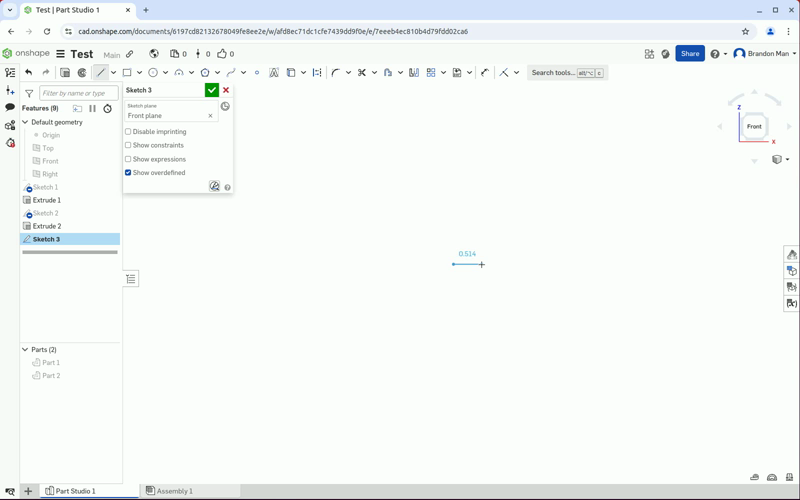
click(481, 264)
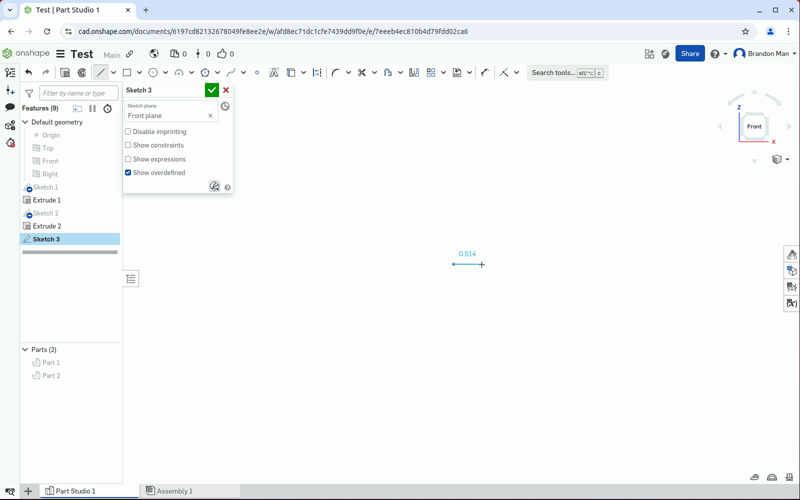
scroll(-6)
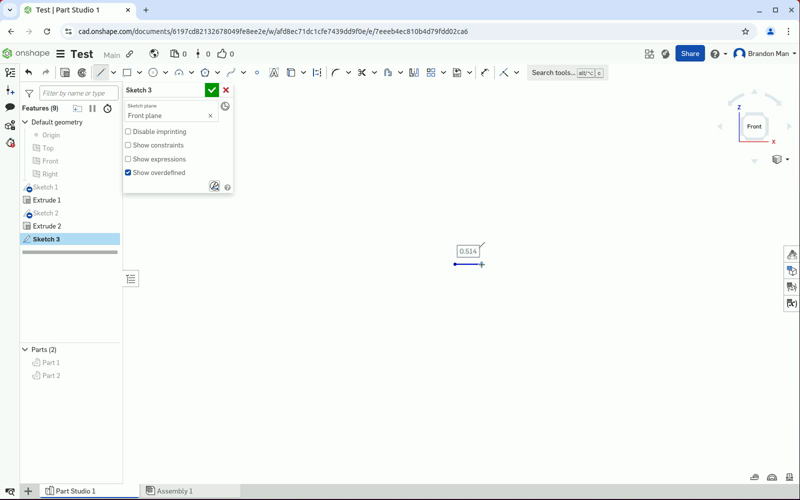
scroll(-6)
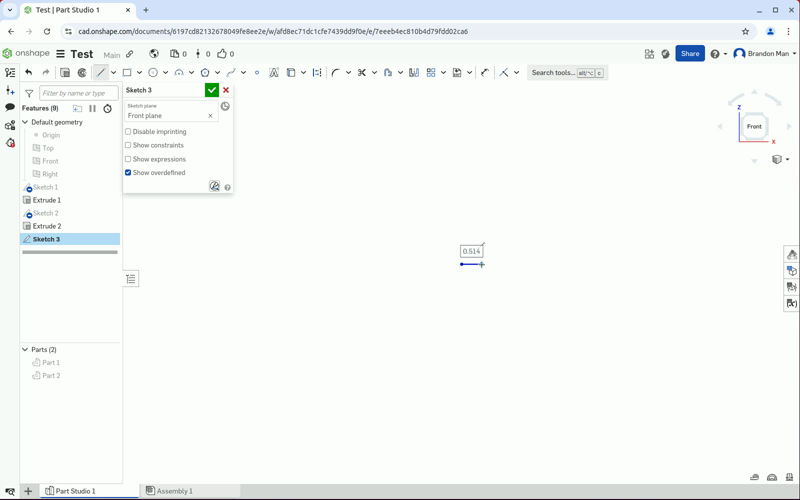
scroll(-6)
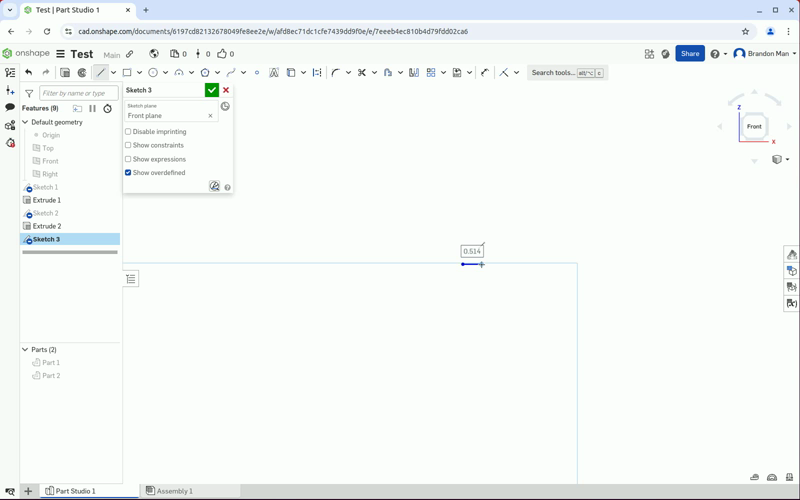
scroll(-6)
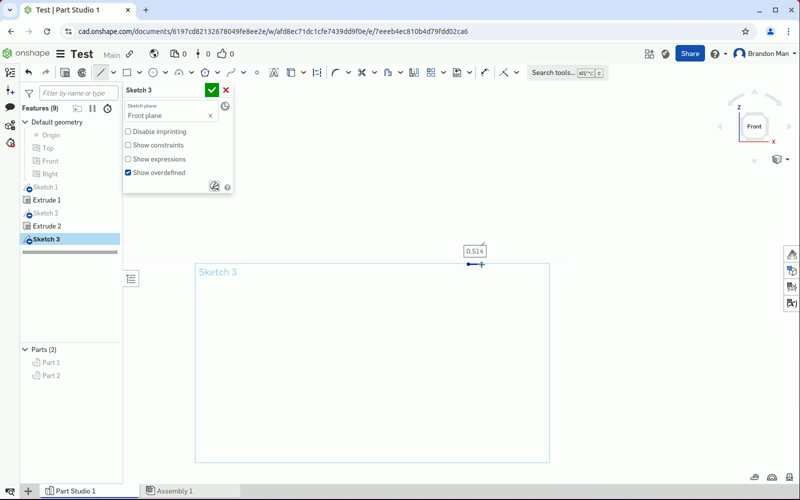
scroll(-6)
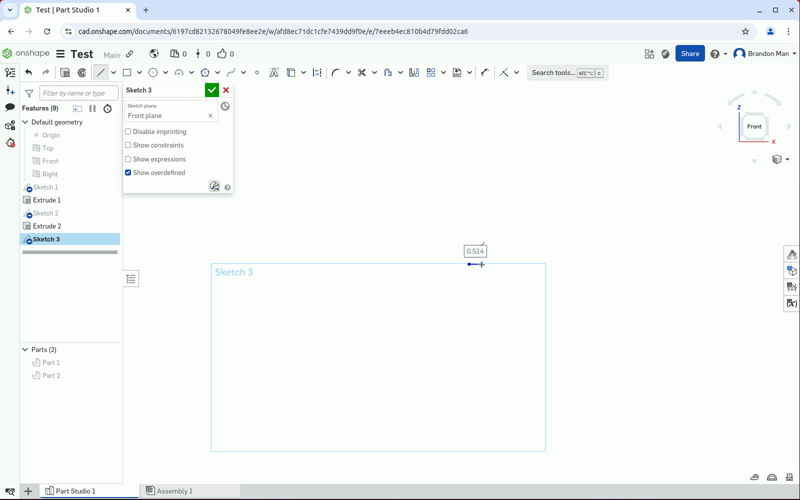
scroll(-6)
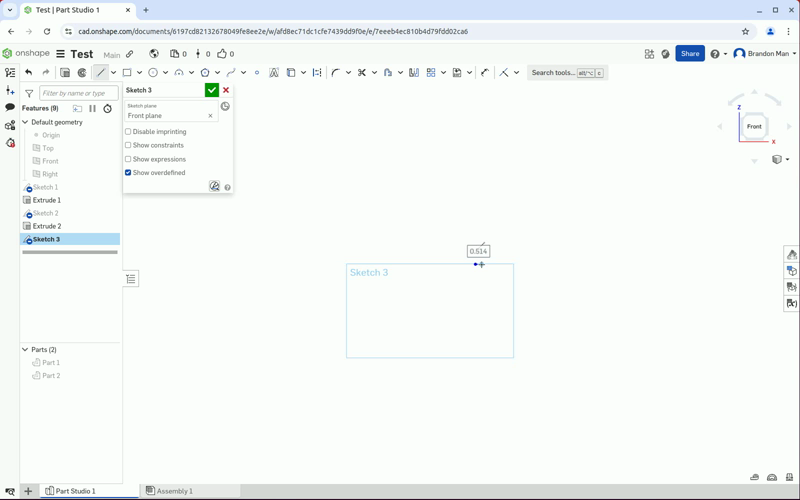
scroll(-6)
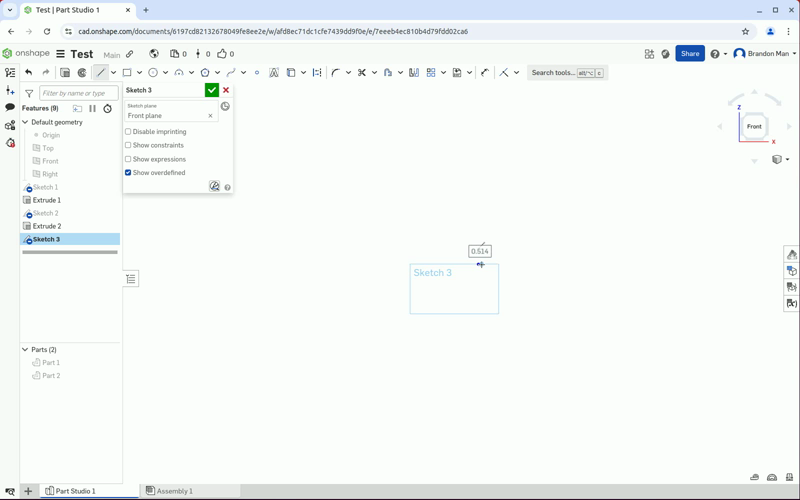
key_up(shift)
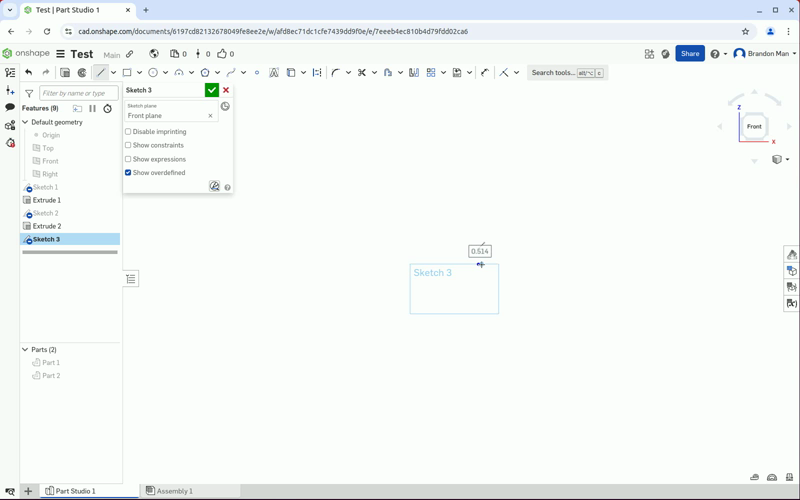
key_down(shift)
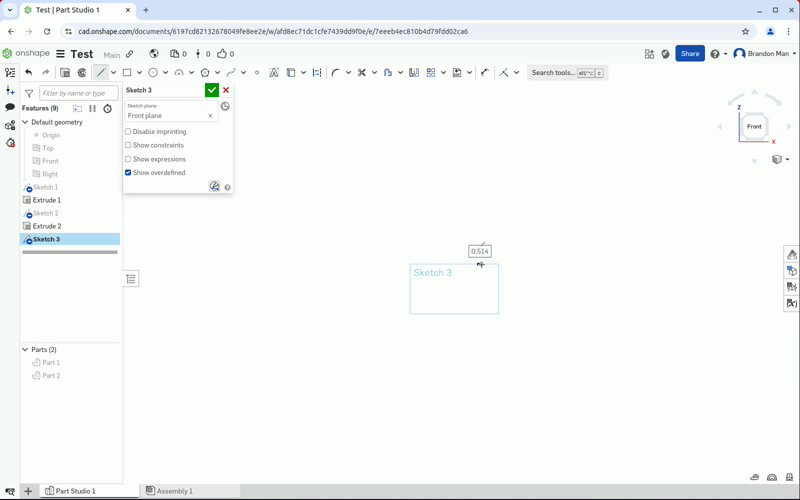
mouse_move(573, 264)
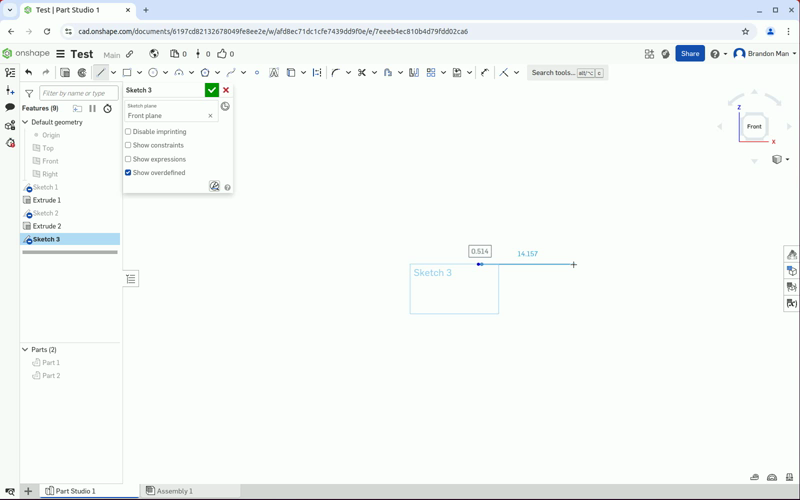
click(573, 264)
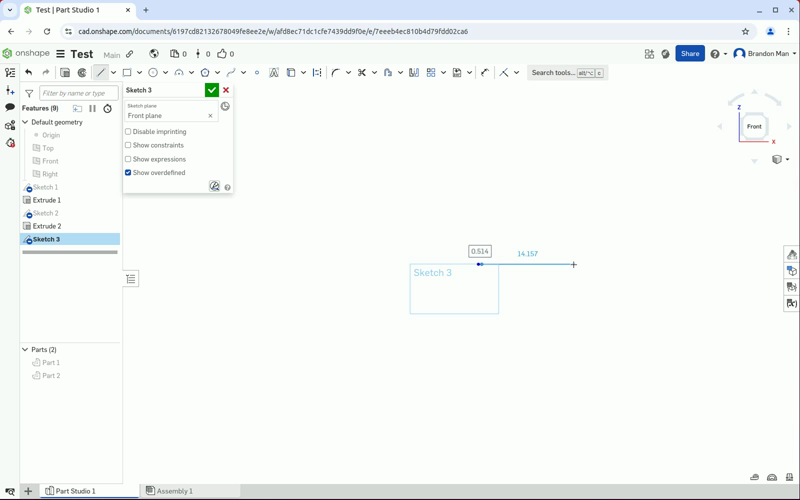
key_up(shift)
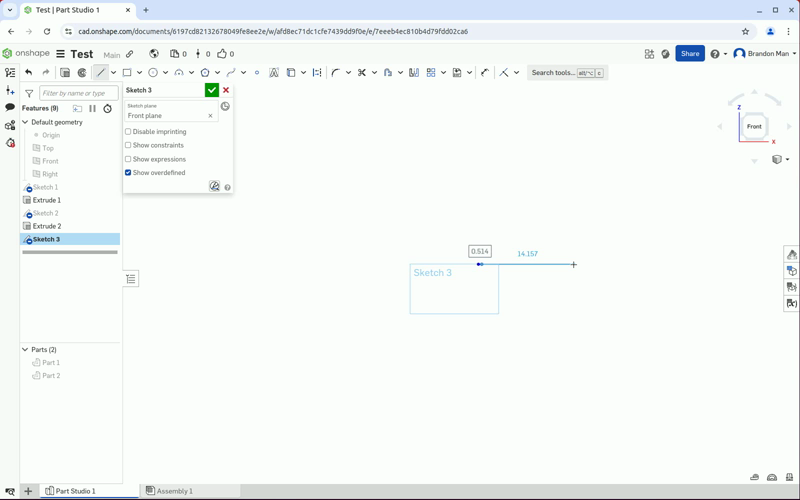
key_down(shift)
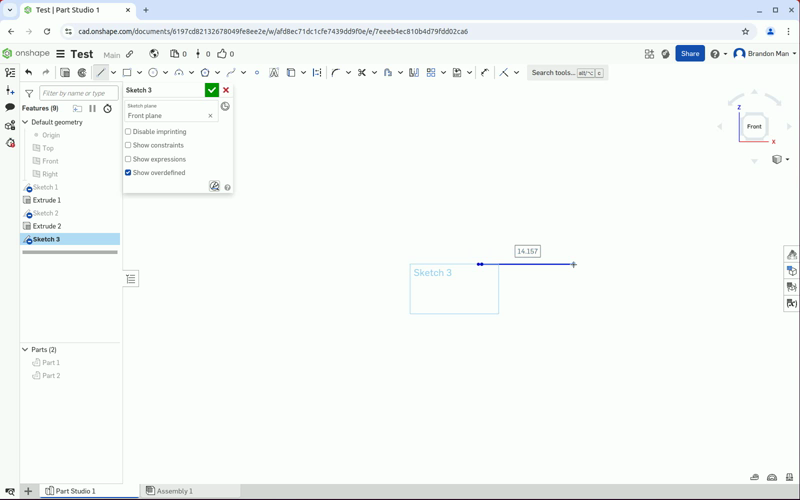
mouse_move(479, 245)
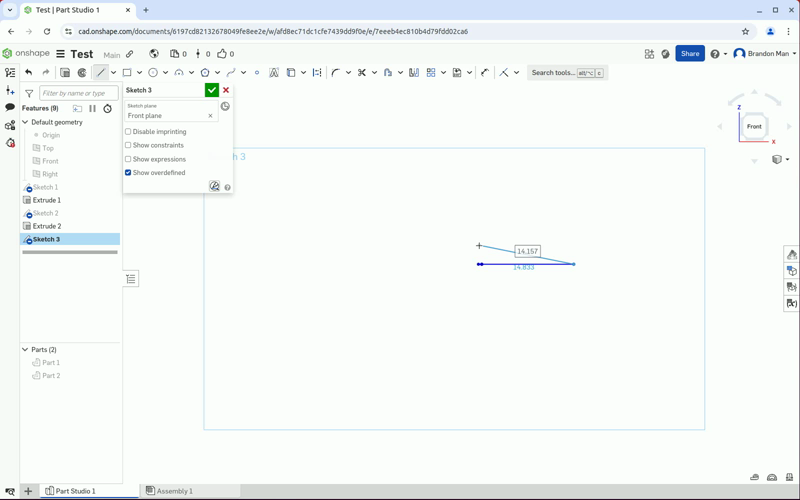
click(479, 245)
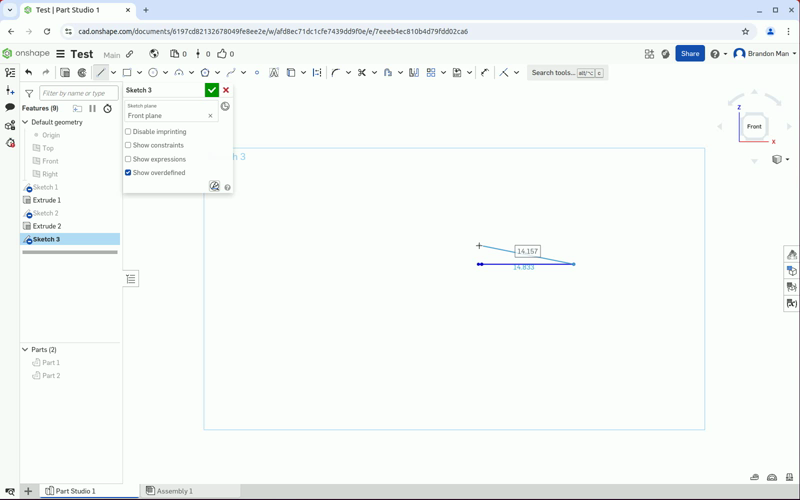
key_up(shift)
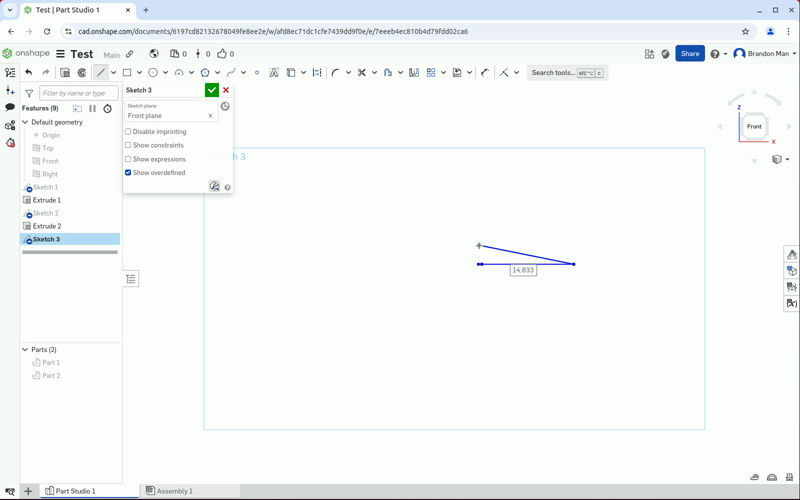
mouse_move(509, 245)
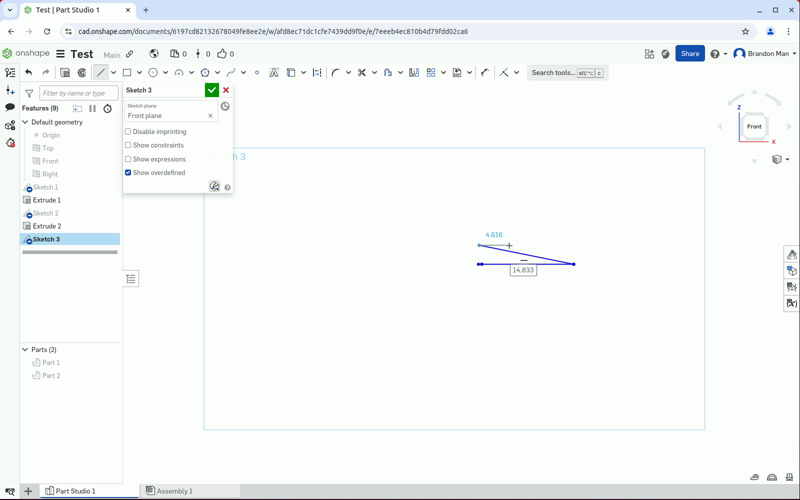
key_down(shift)
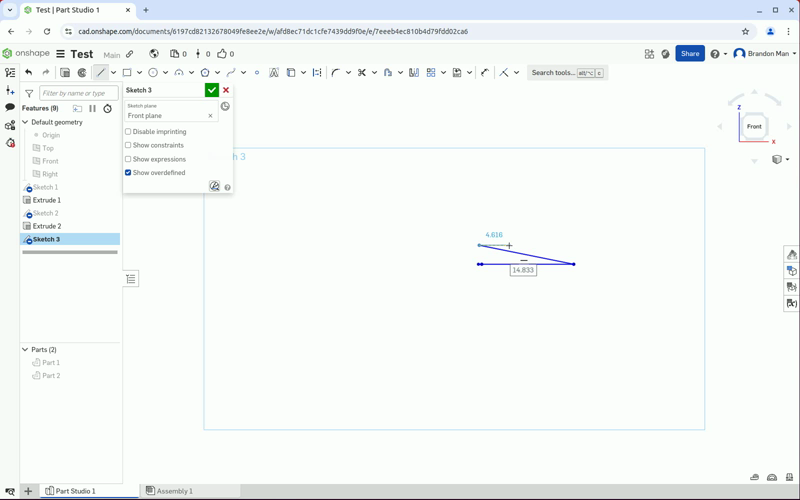
mouse_move(479, 264)
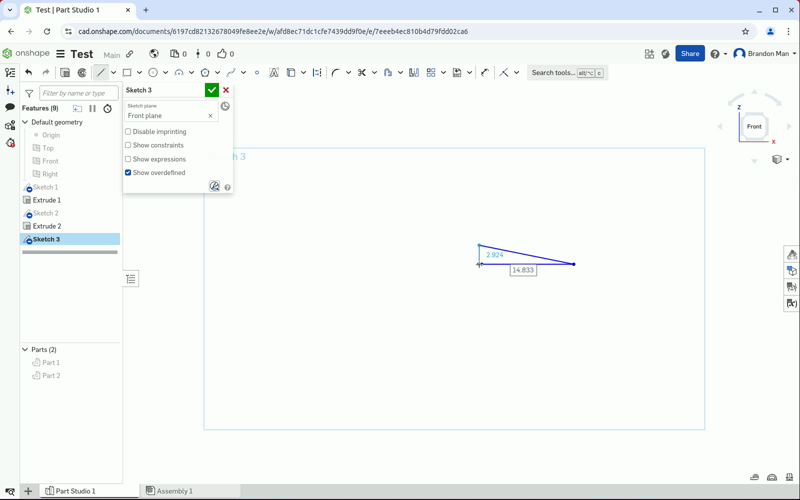
scroll(6)
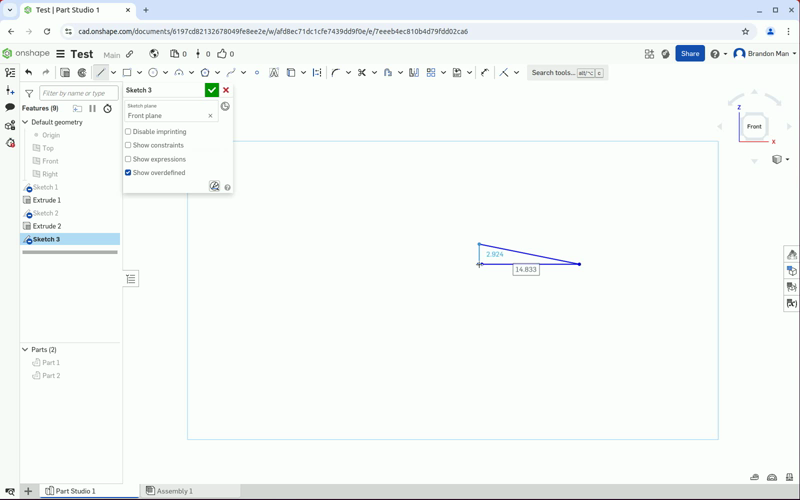
scroll(6)
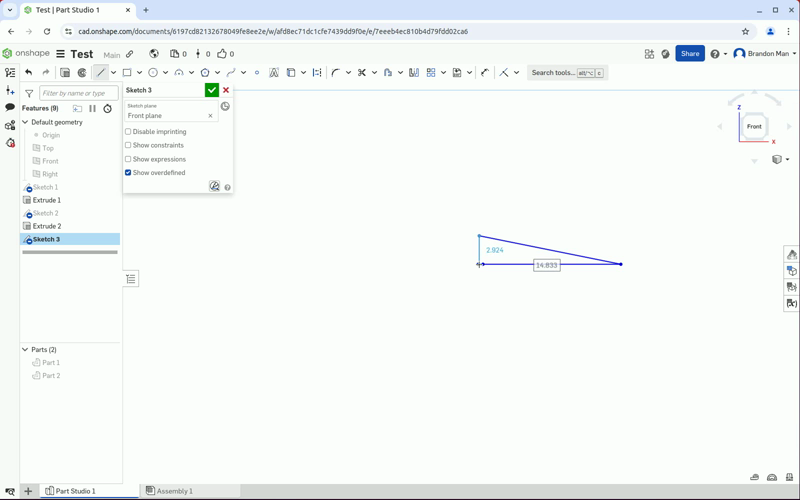
scroll(6)
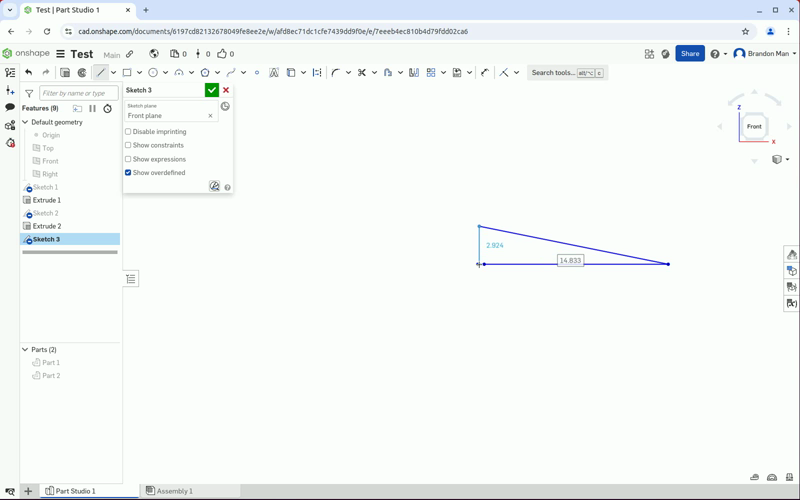
scroll(6)
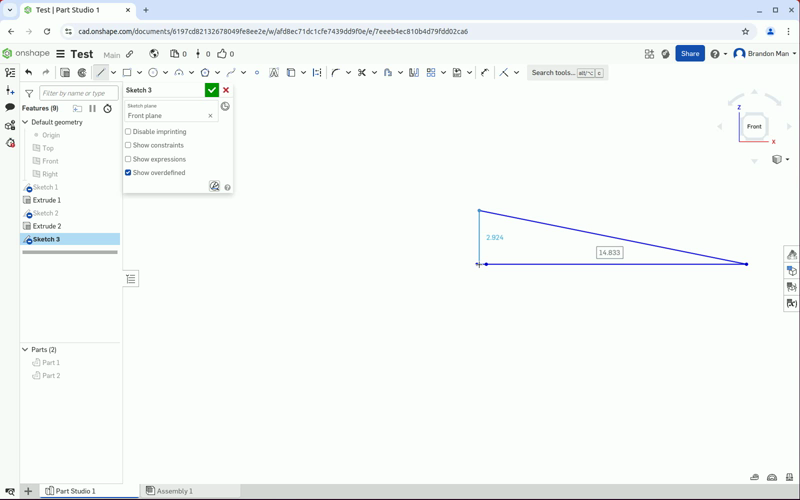
scroll(6)
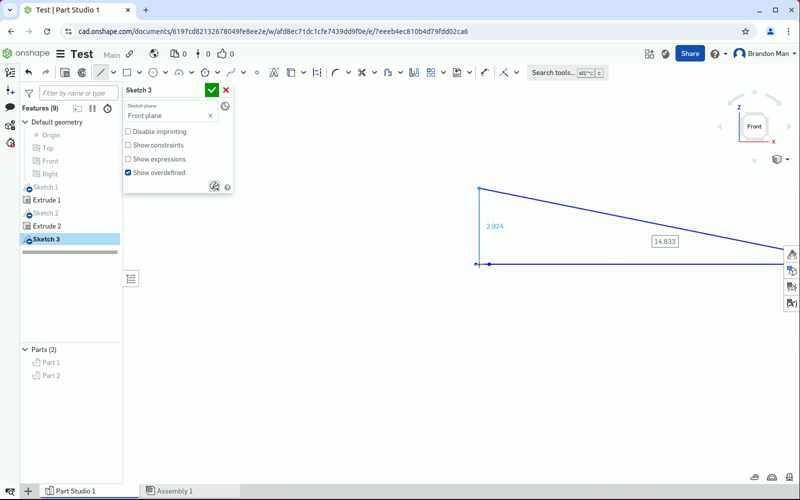
scroll(6)
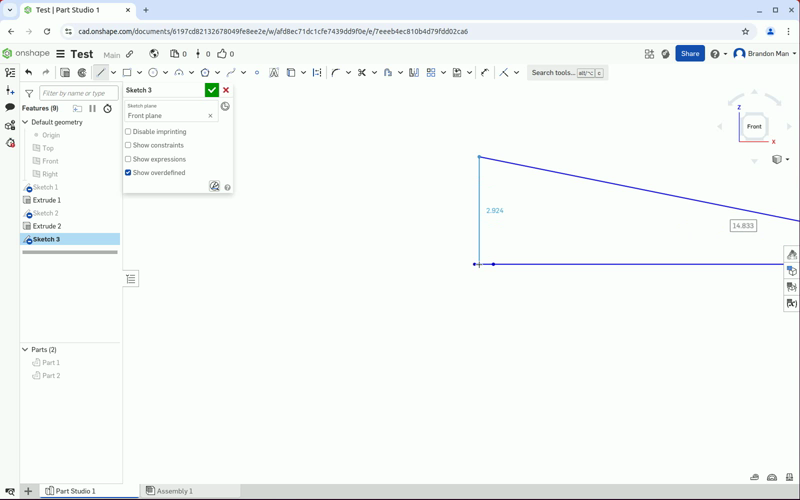
scroll(6)
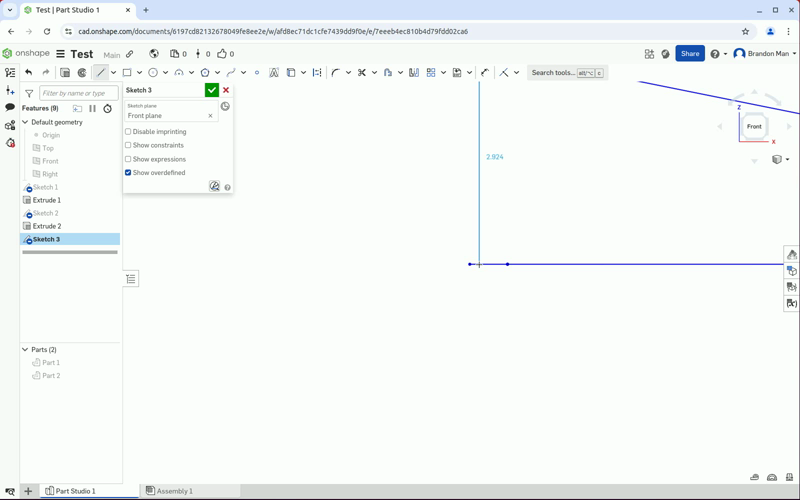
key_up(shift)
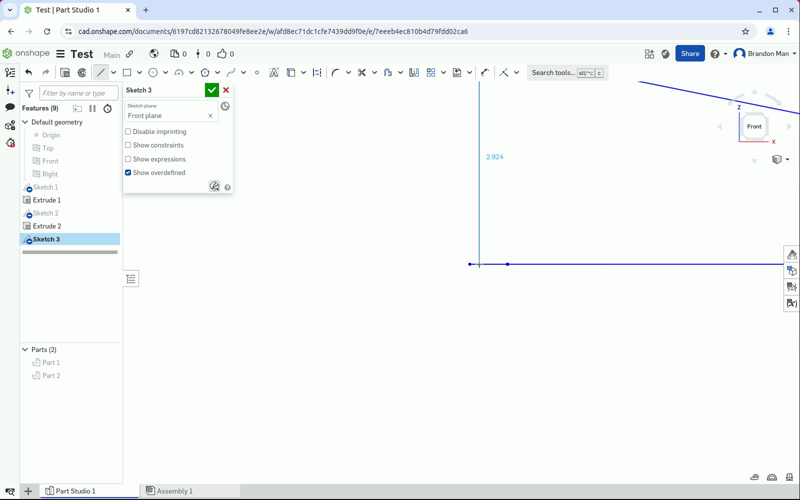
click(479, 264)
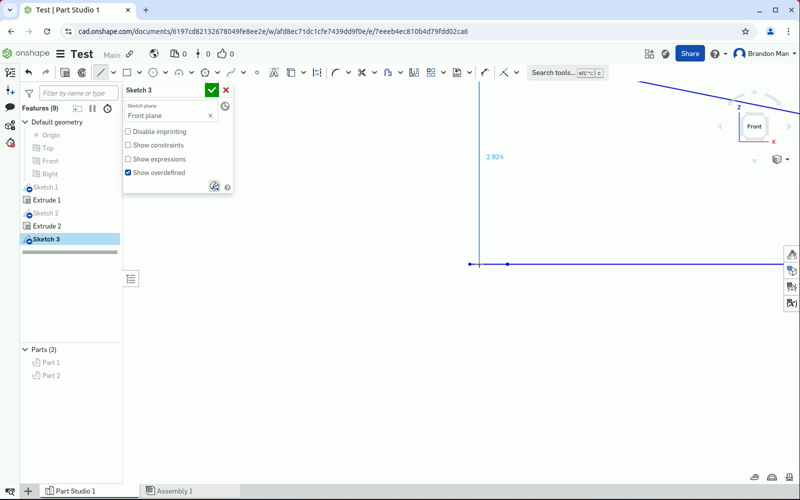
scroll(-6)
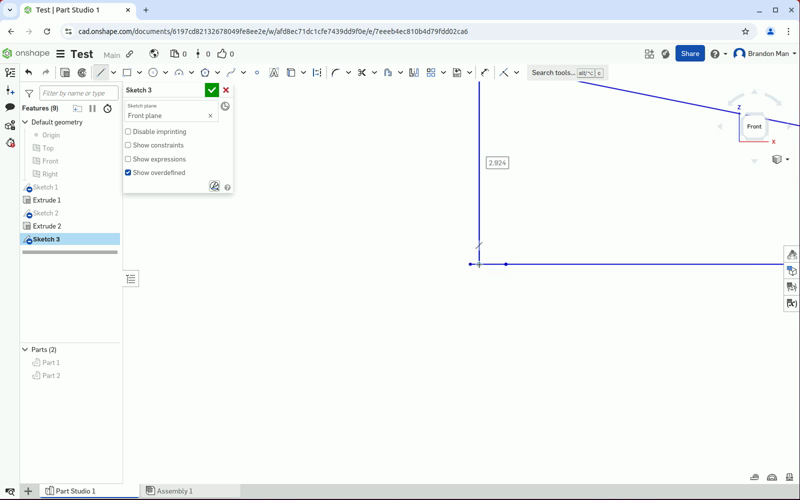
scroll(-6)
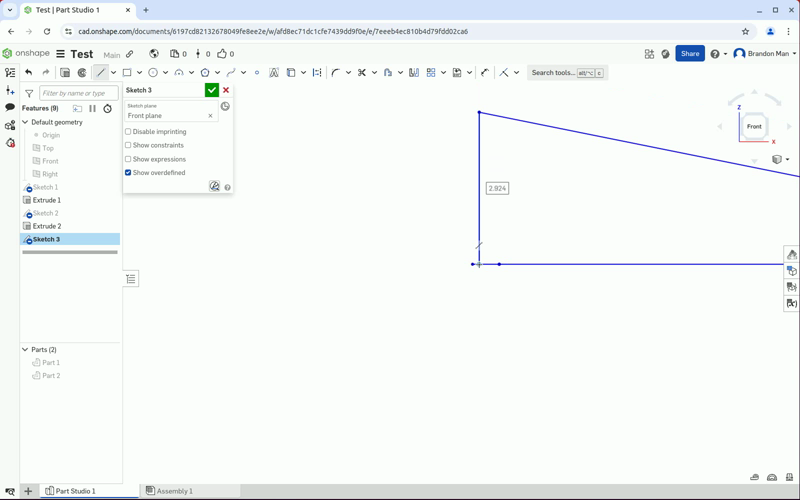
scroll(-6)
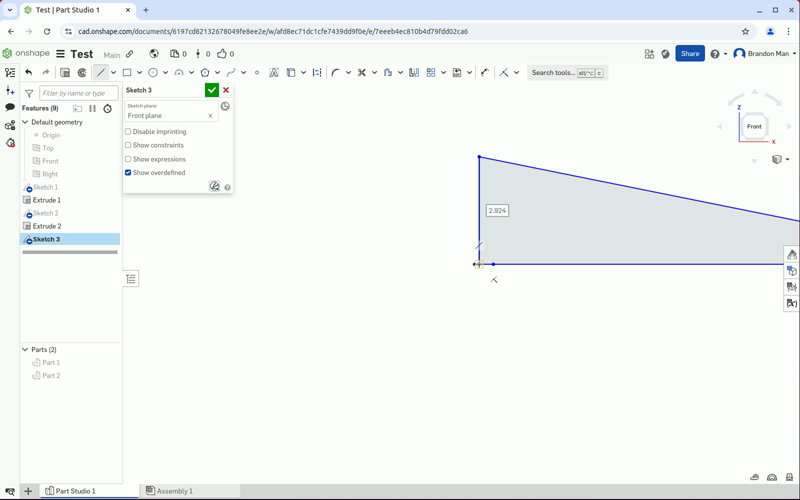
scroll(-6)
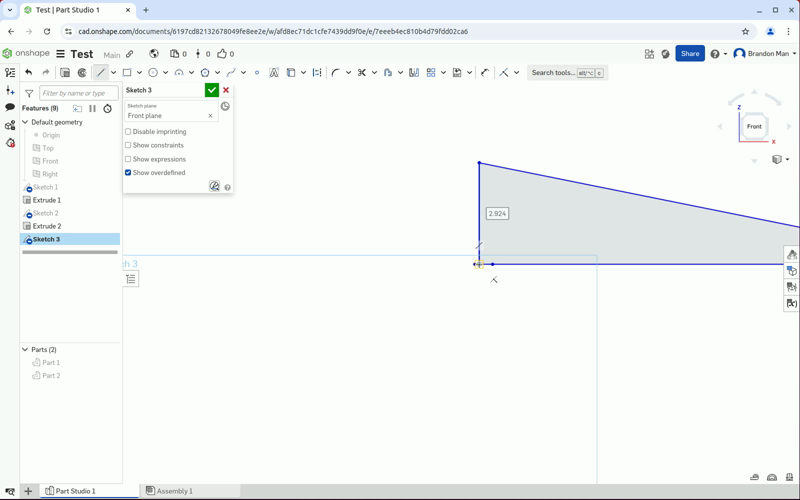
scroll(-6)
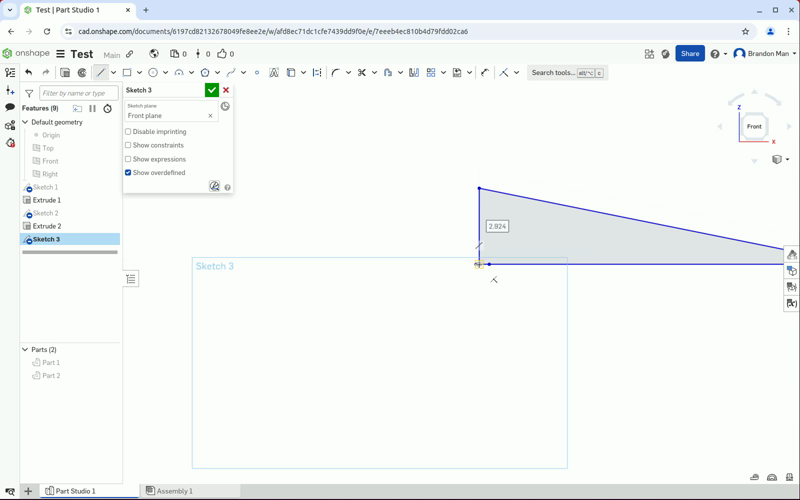
scroll(-6)
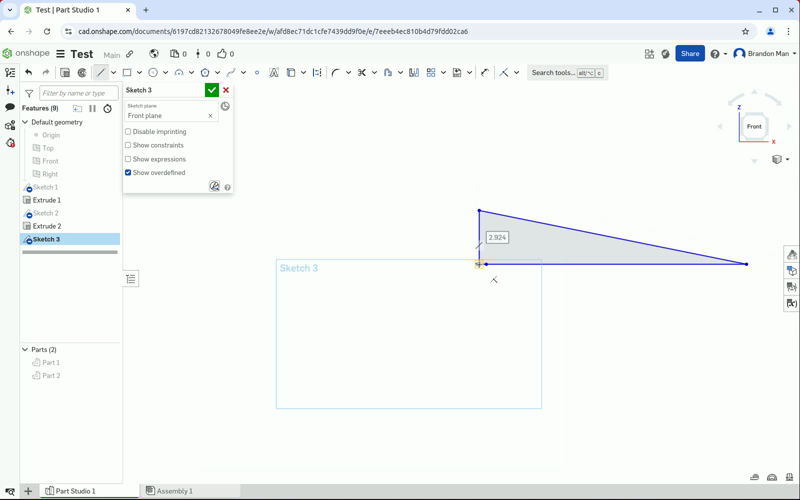
scroll(-6)
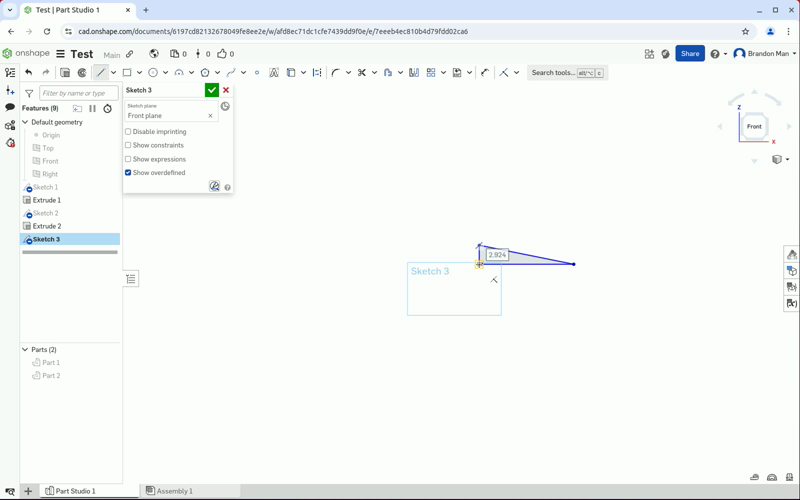
key(esc)
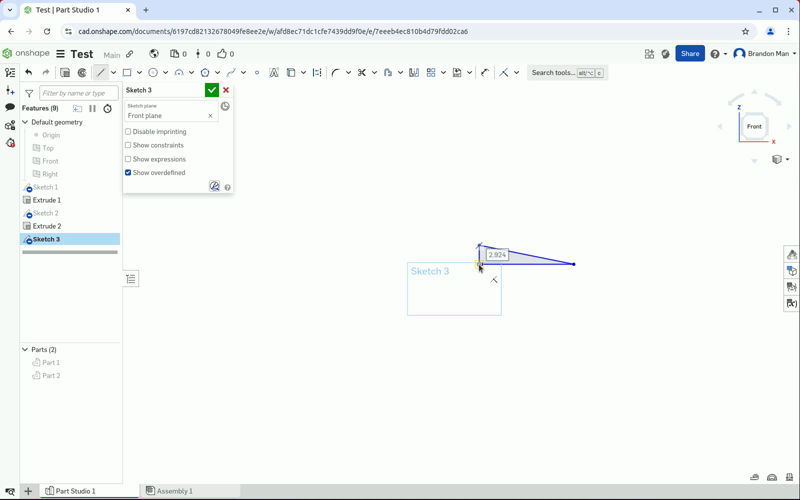
mouse_move(498, 252)
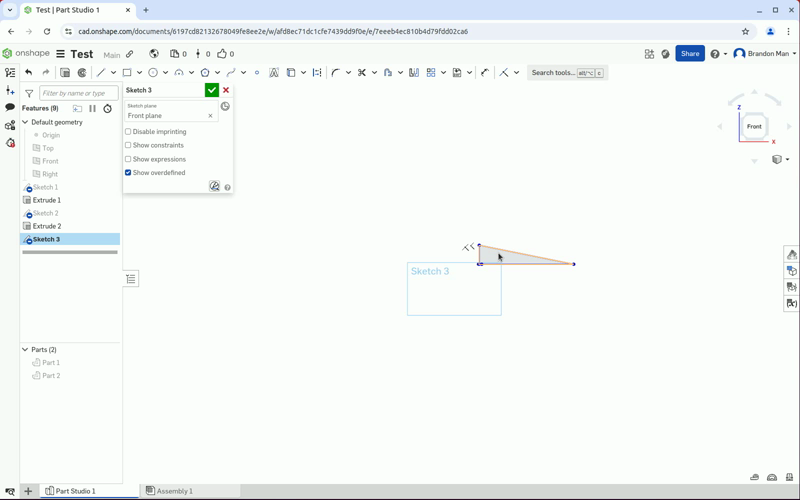
scroll(6)
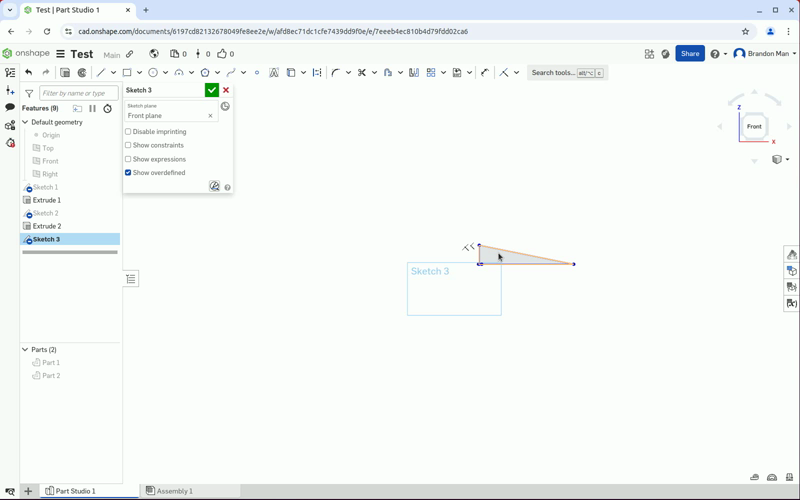
scroll(6)
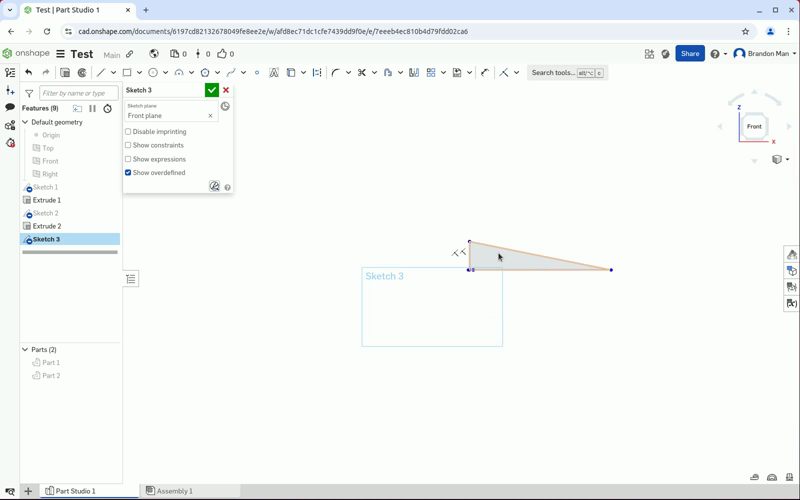
scroll(6)
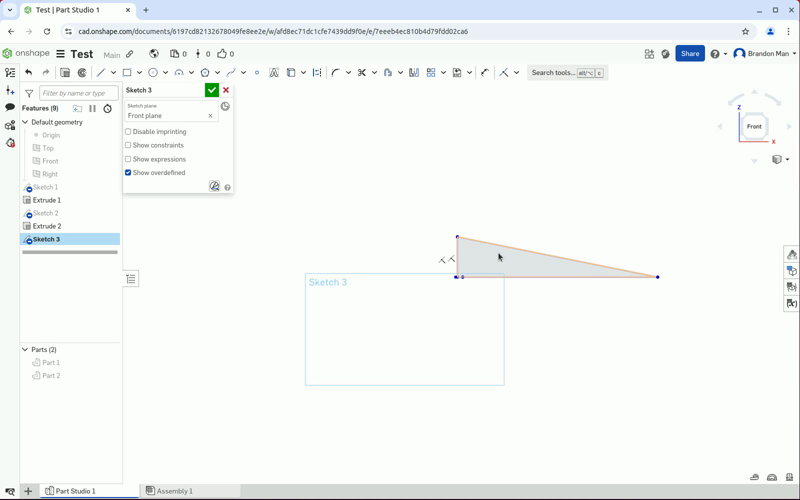
scroll(6)
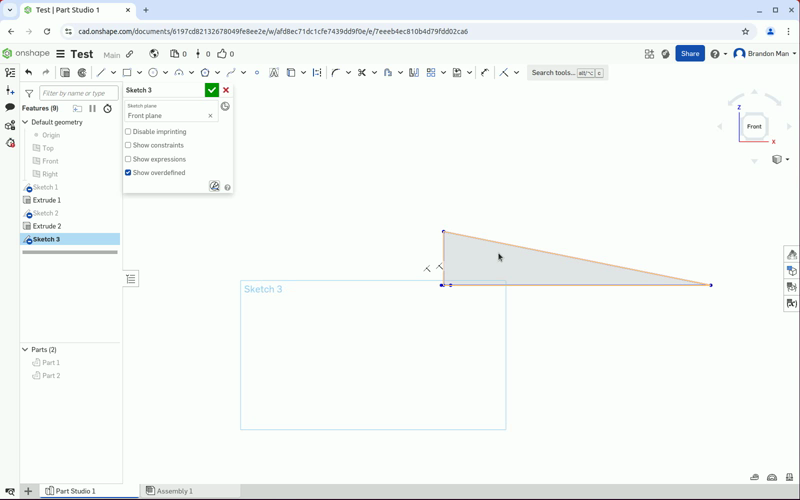
scroll(6)
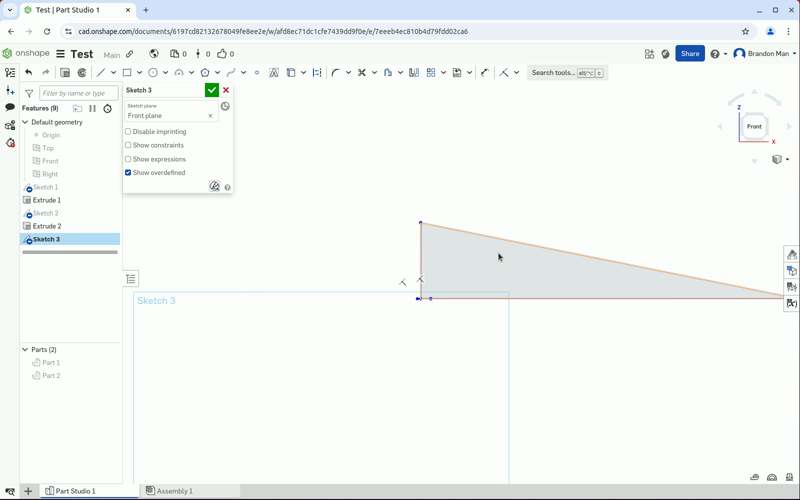
scroll(6)
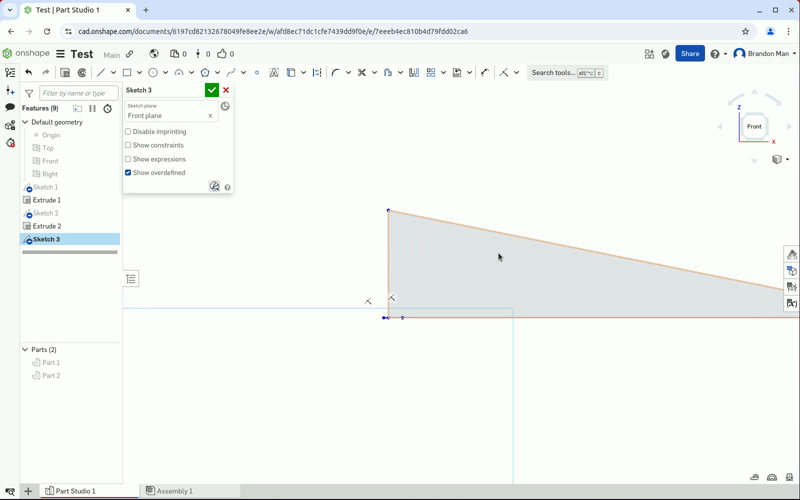
scroll(6)
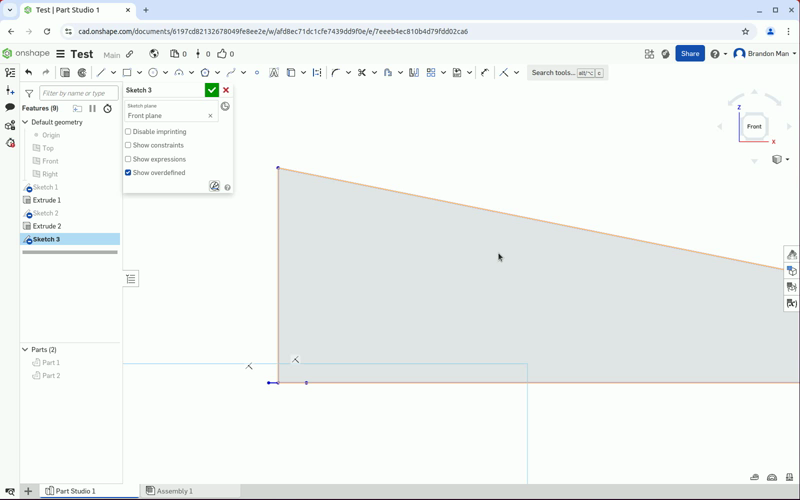
click(498, 252)
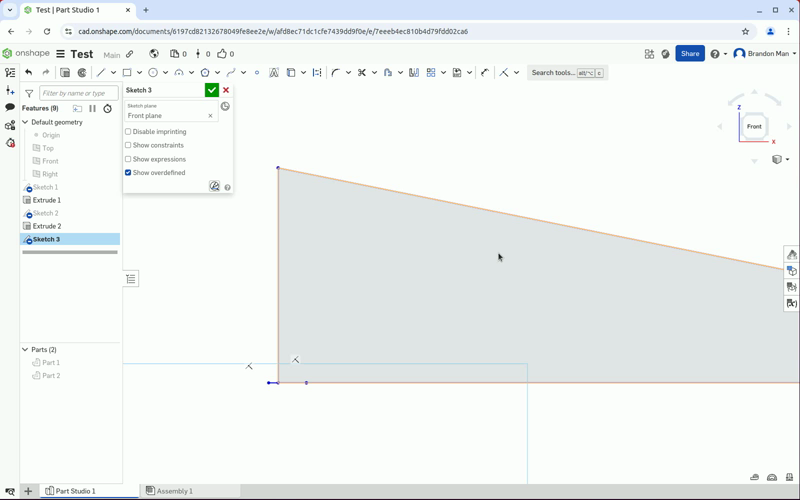
scroll(-6)
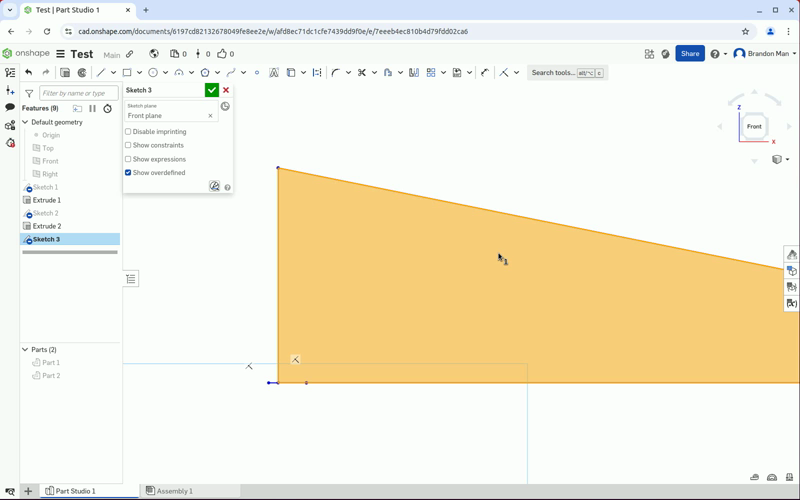
scroll(-6)
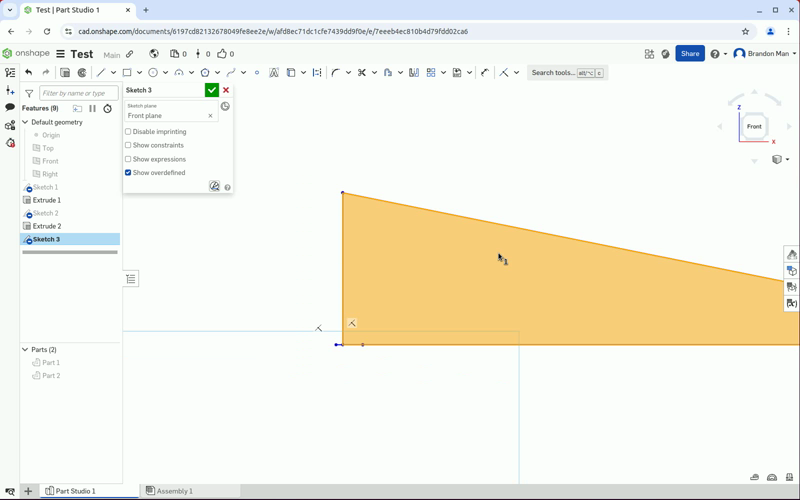
scroll(-6)
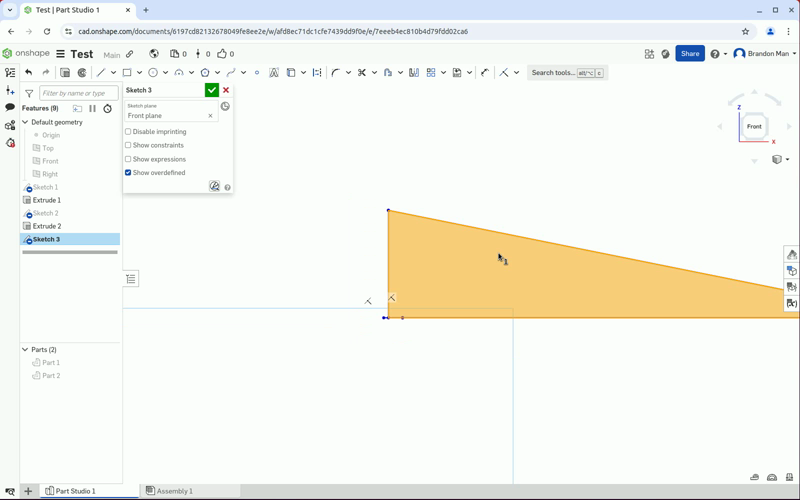
scroll(-6)
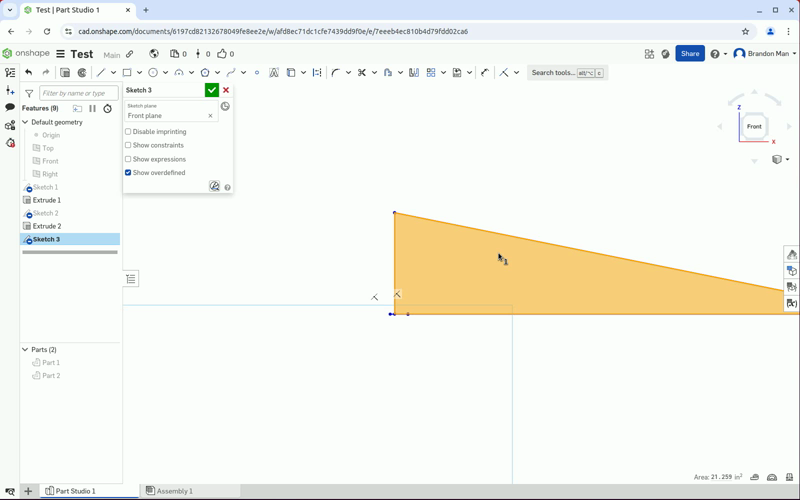
scroll(-6)
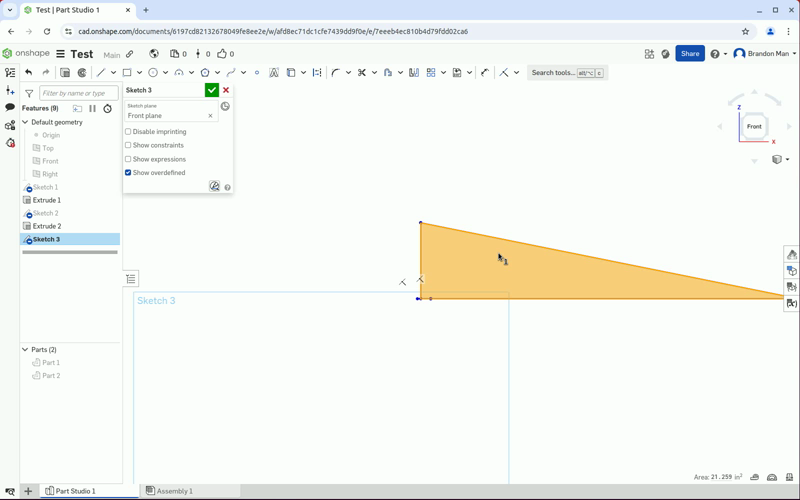
scroll(-6)
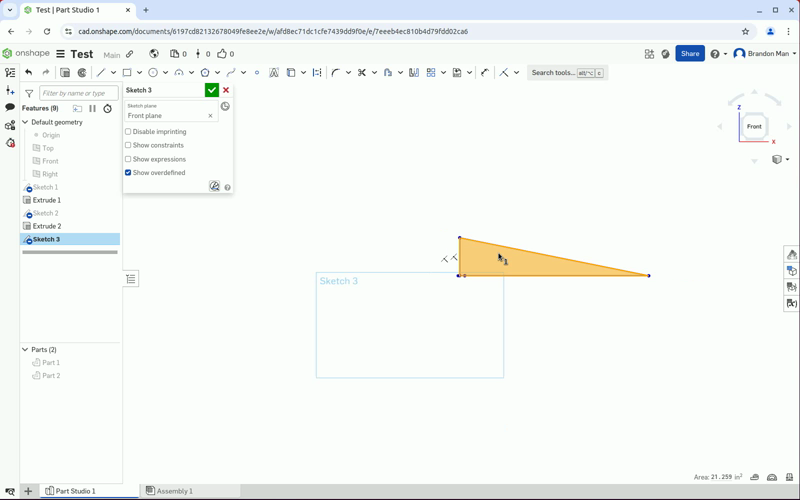
scroll(-6)
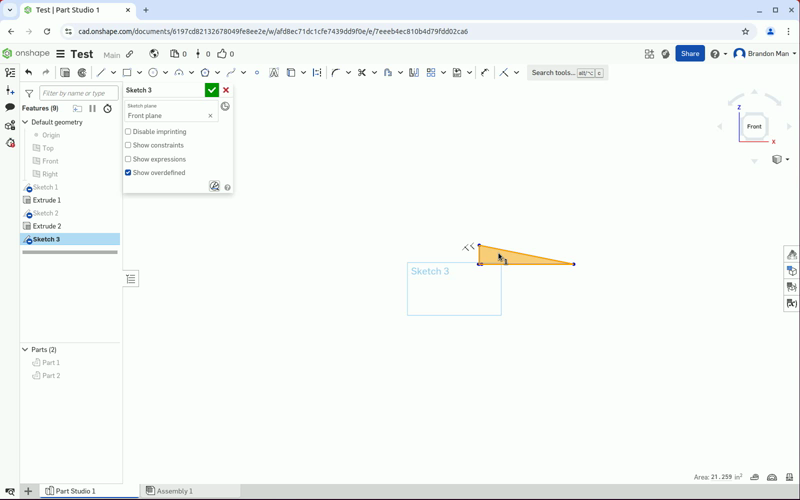
mouse_move(73, 352)
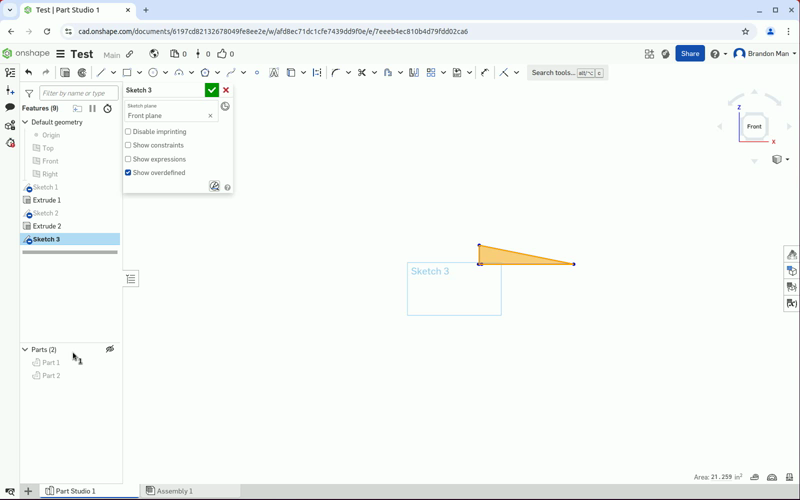
key(shift+y)
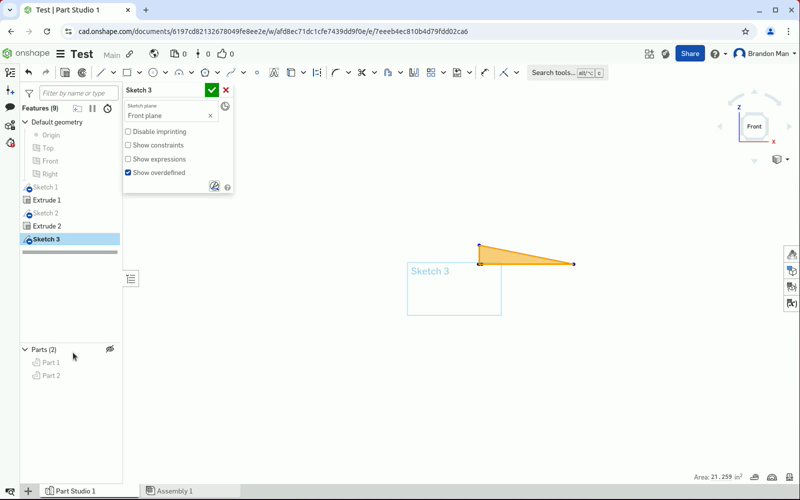
key(shift+e)
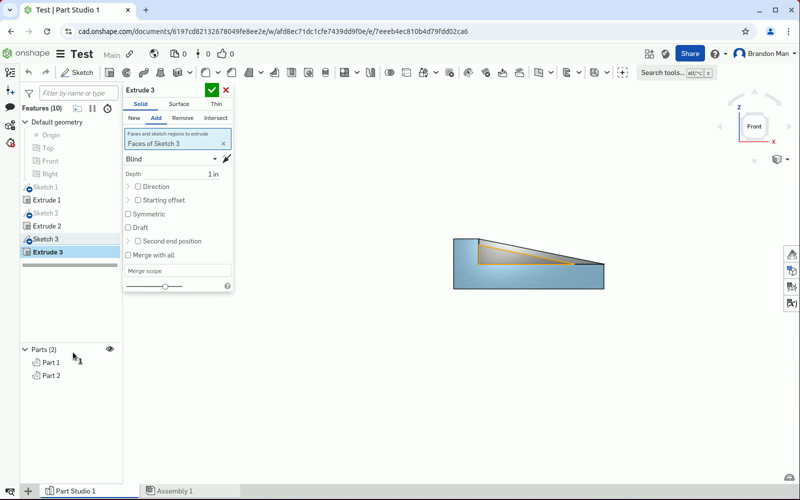
mouse_move(143, 106)
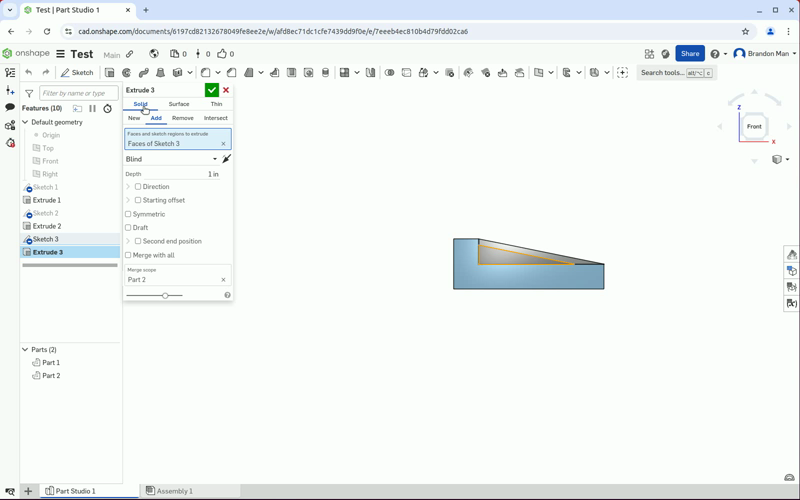
click(143, 106)
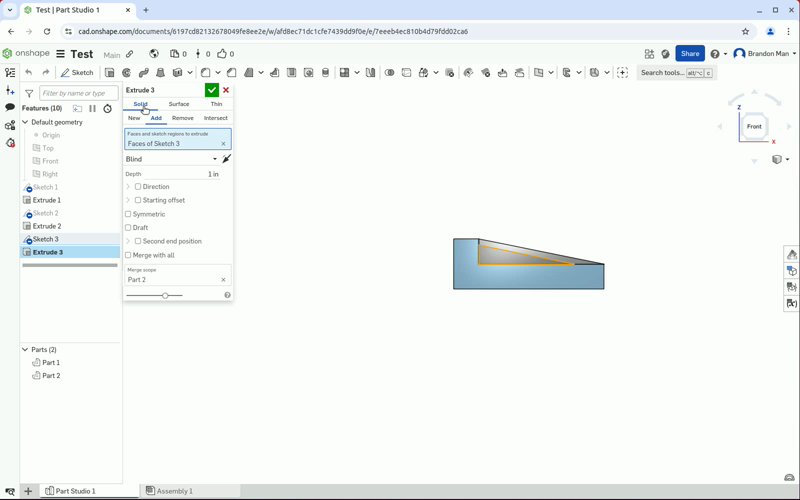
mouse_move(186, 120)
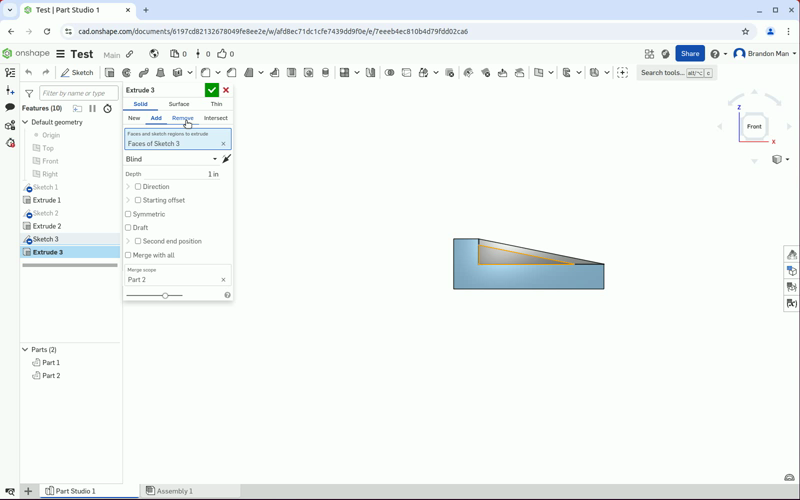
click(186, 120)
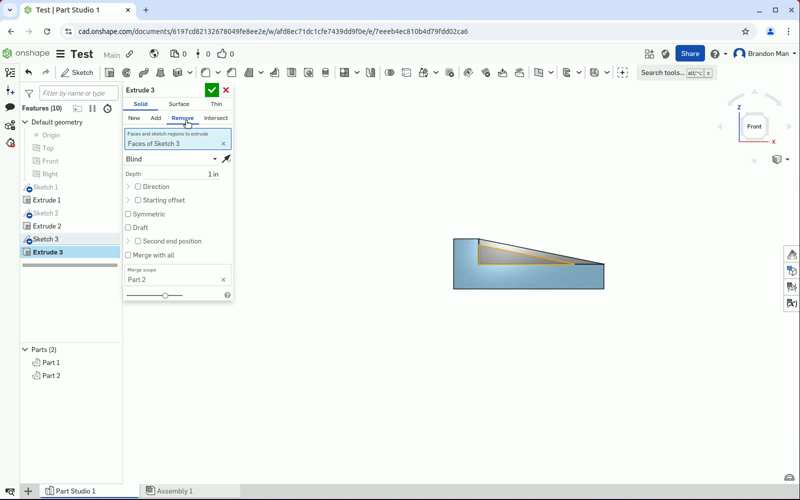
key(tab, 4)
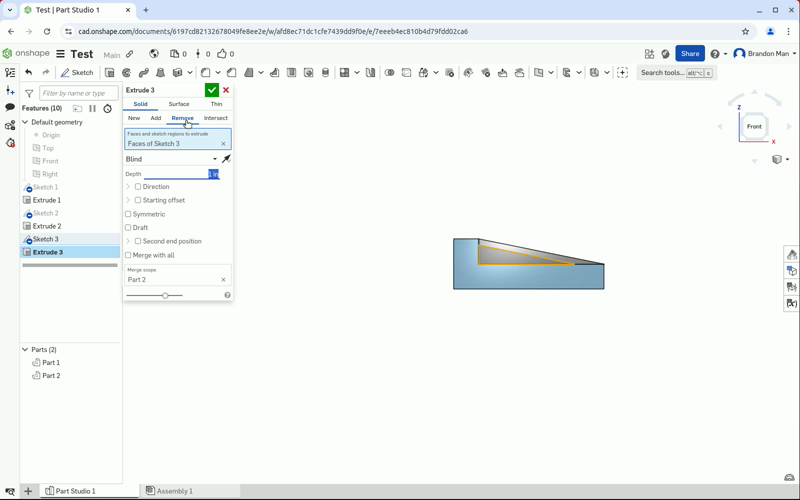
text(3.851)
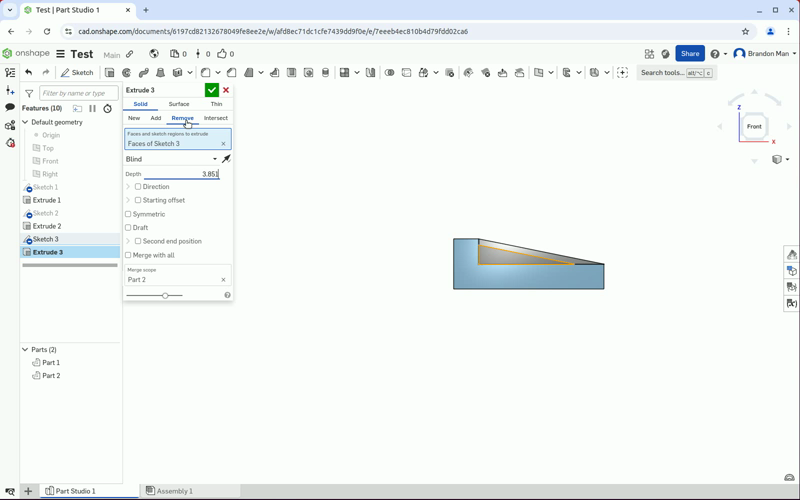
key(tab, 6)
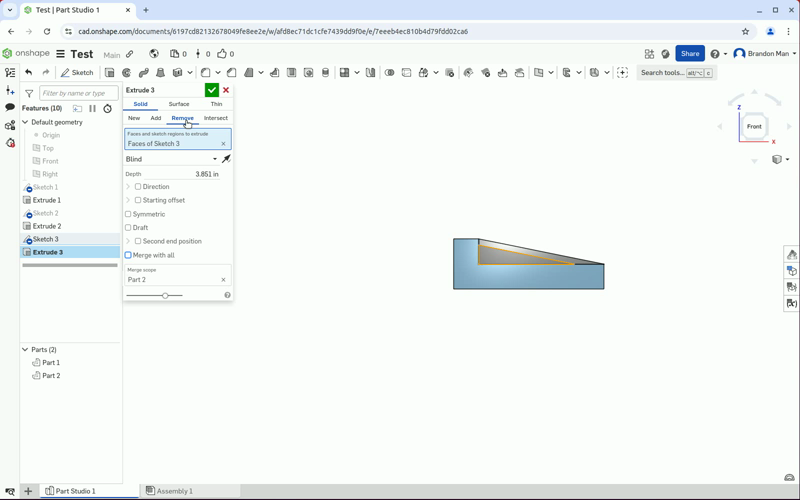
key(space)
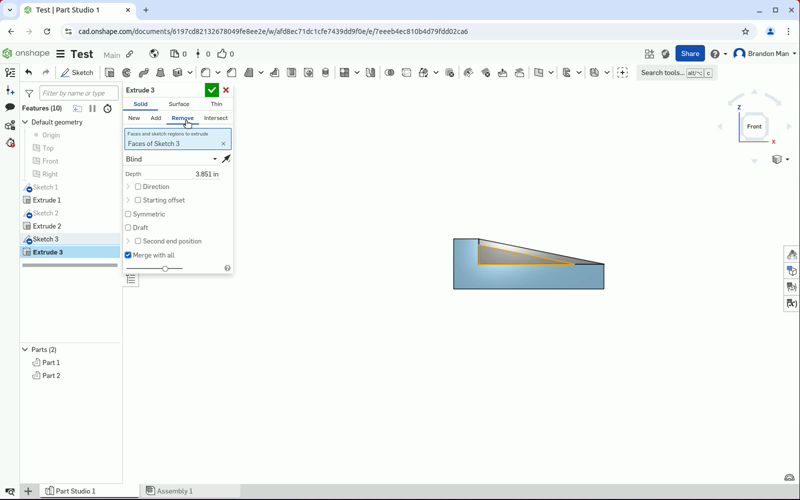
key(enter)
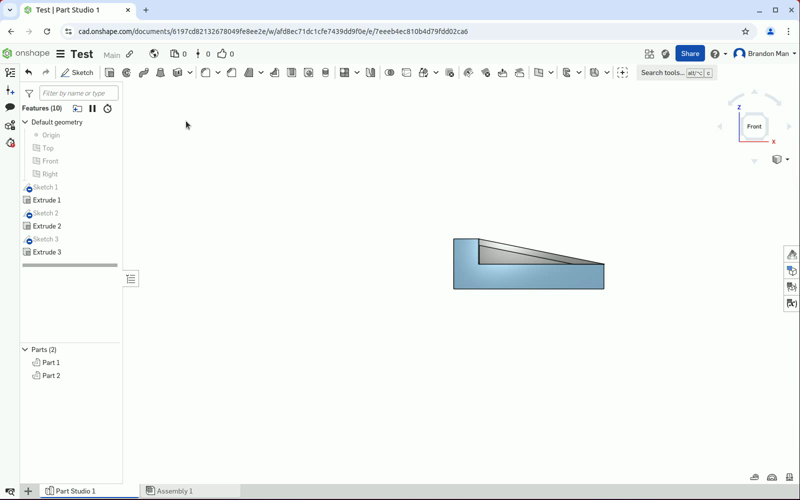
key(shift+h)
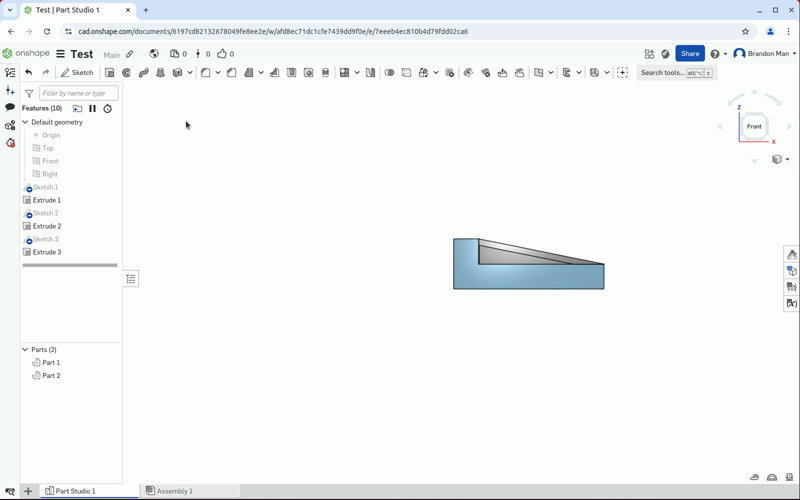
key(shift+h)
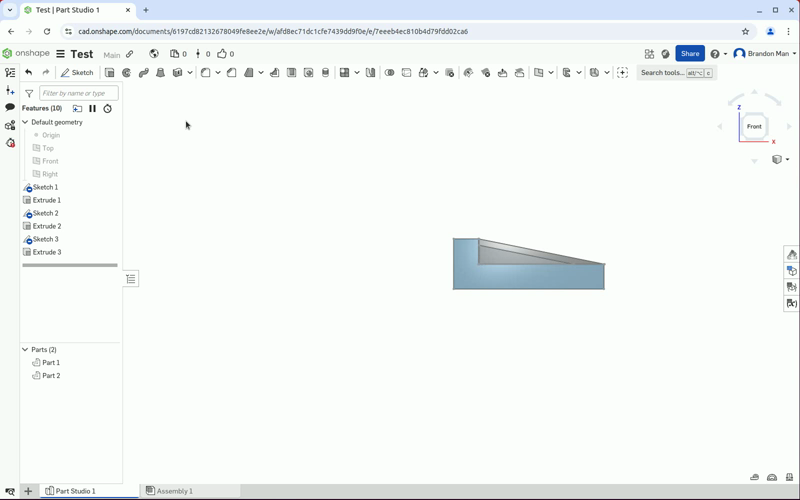
key(shift+7)
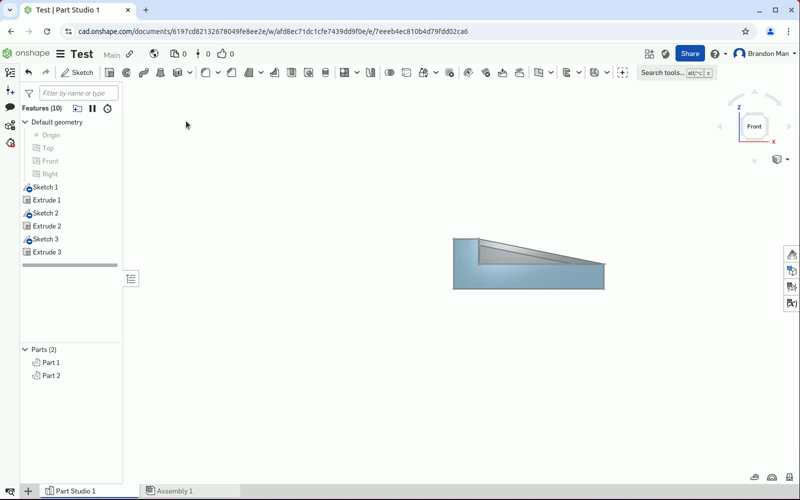
key(left, 2)
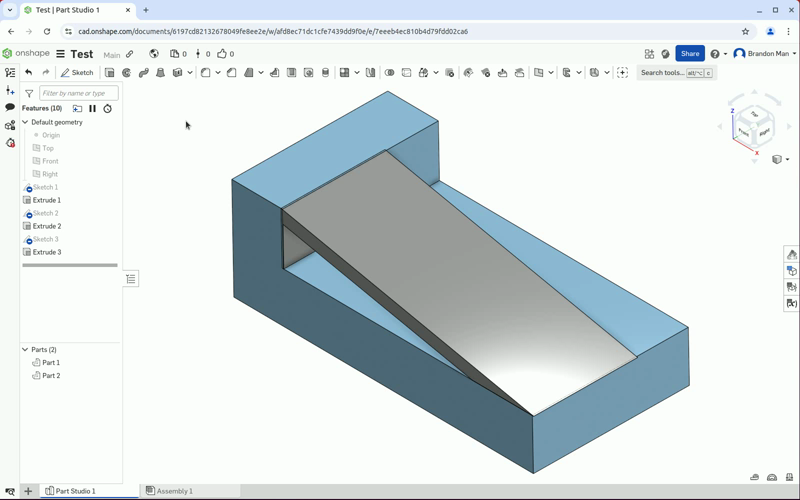
key(down, 2)
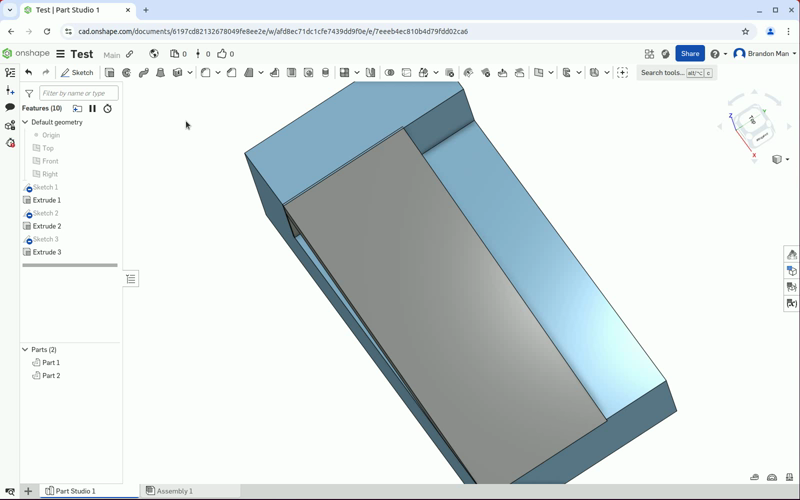
key(up, 2)
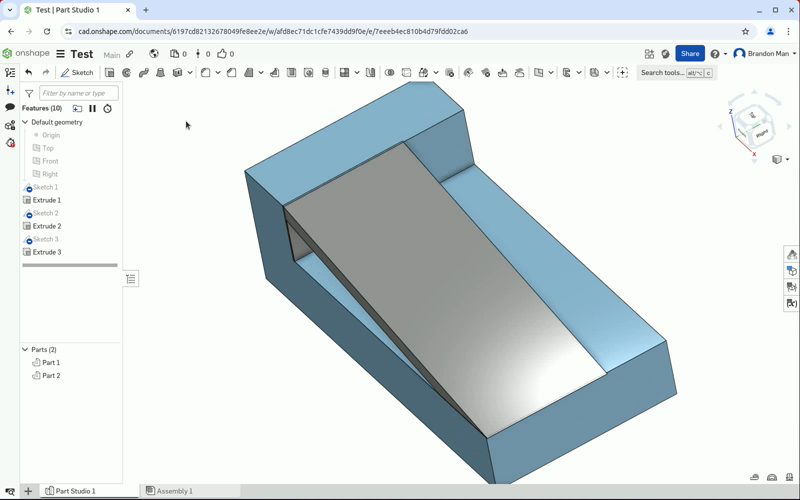
key(right, 2)
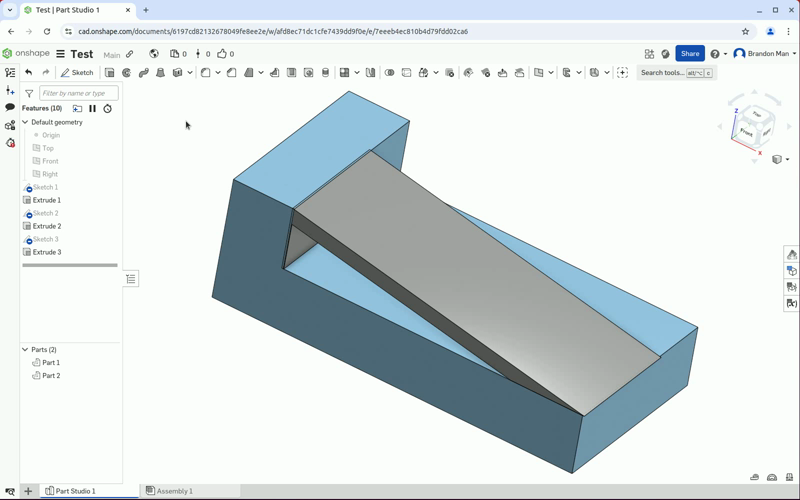
mouse_move(73, 189)
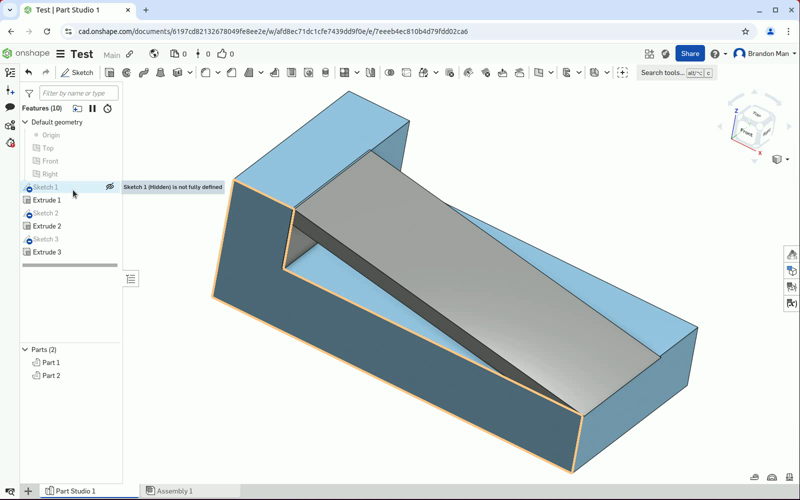
click(73, 189)